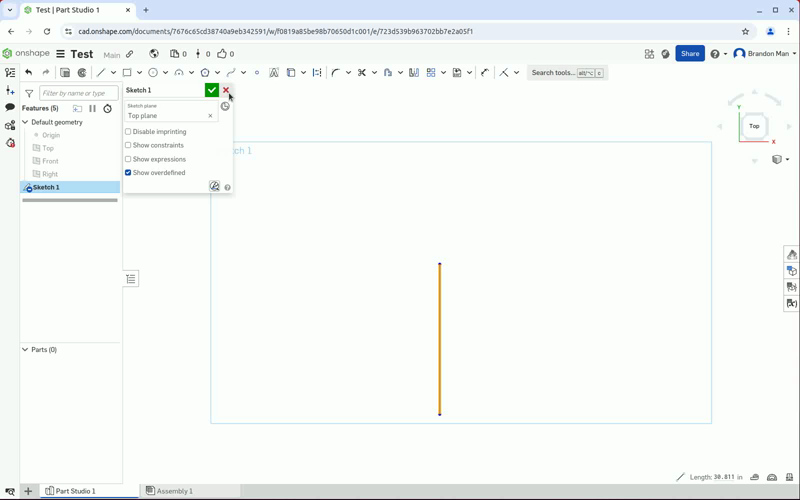
key(shift+h)
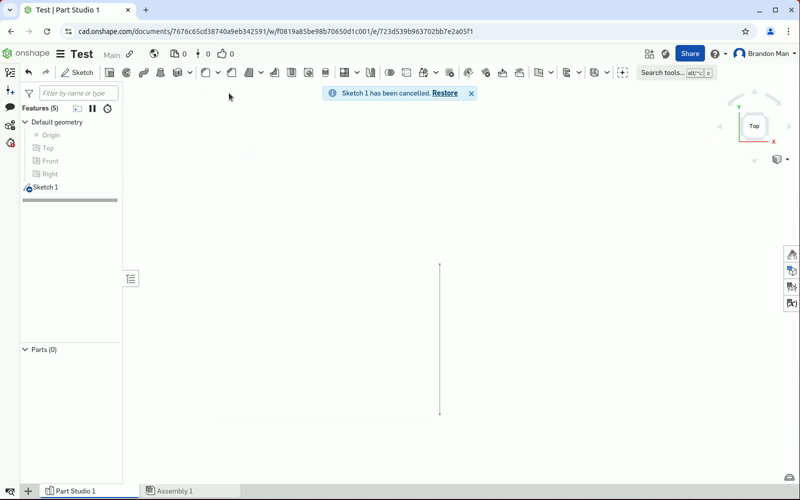
key(shift+s)
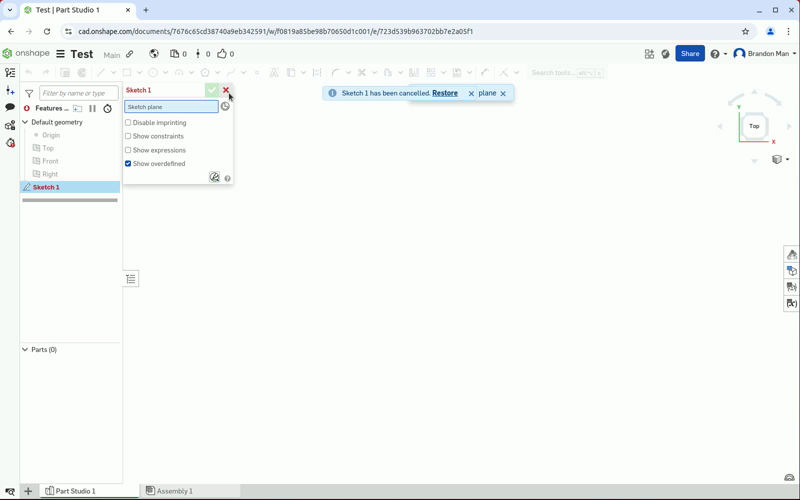
mouse_move(73, 150)
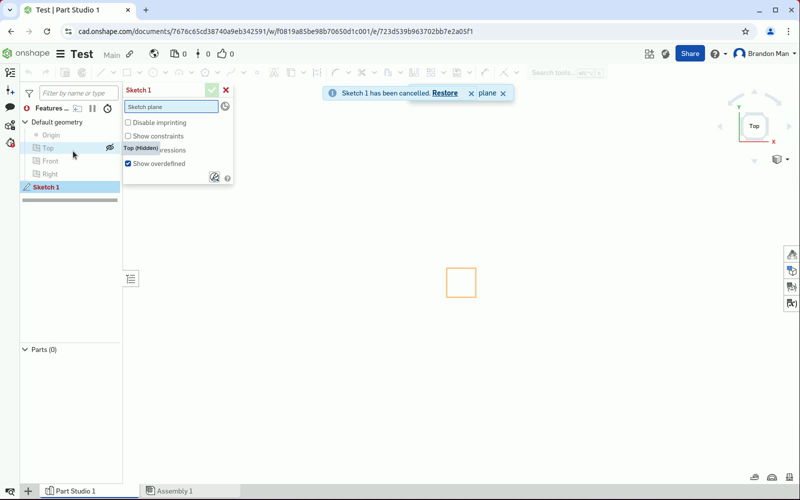
click(73, 150)
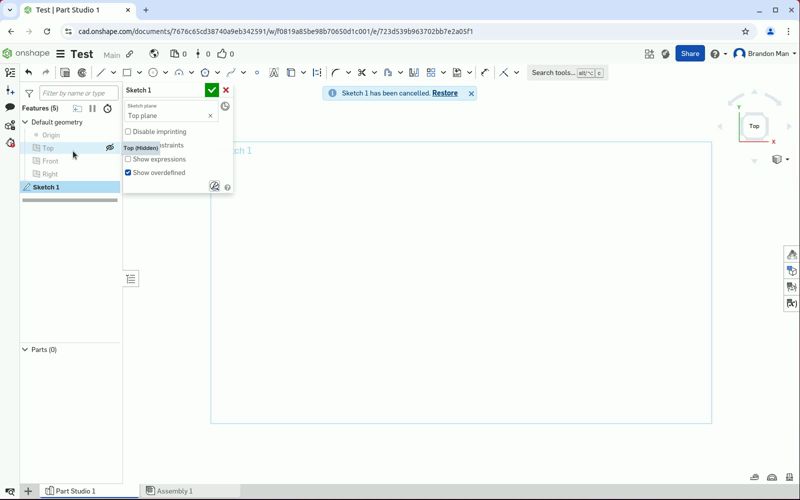
mouse_move(73, 352)
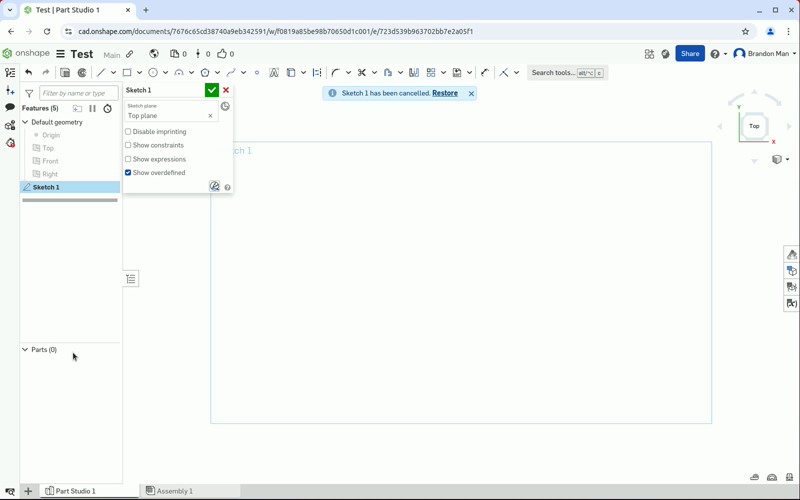
key(y)
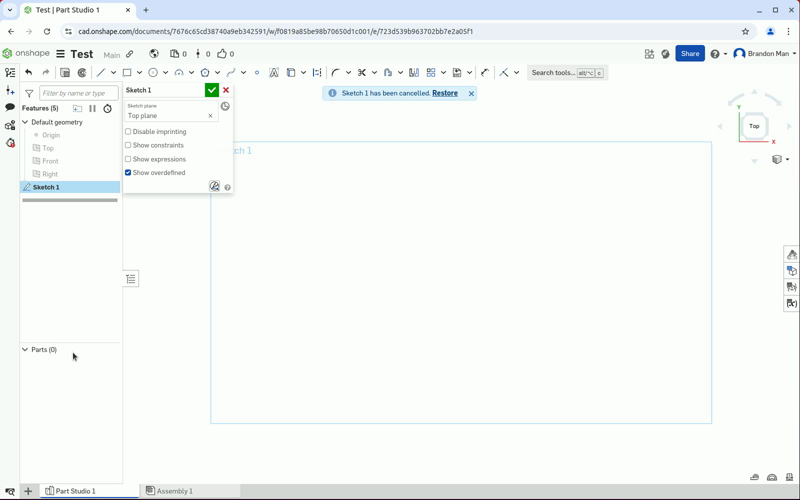
key(a)
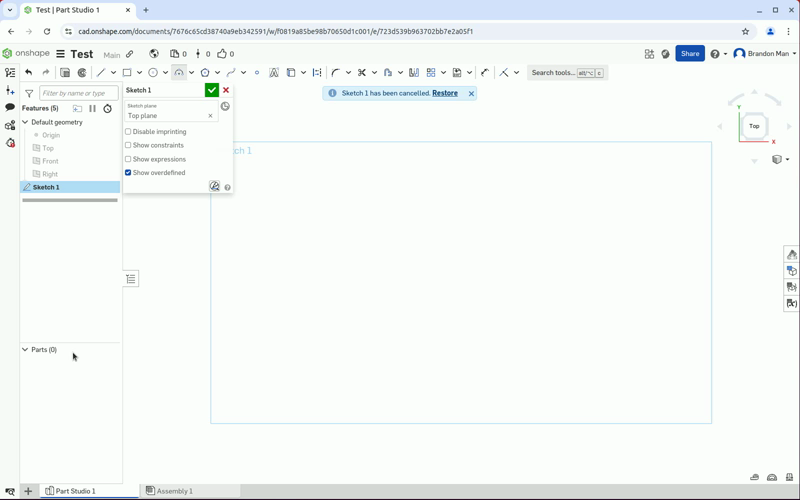
key_down(shift)
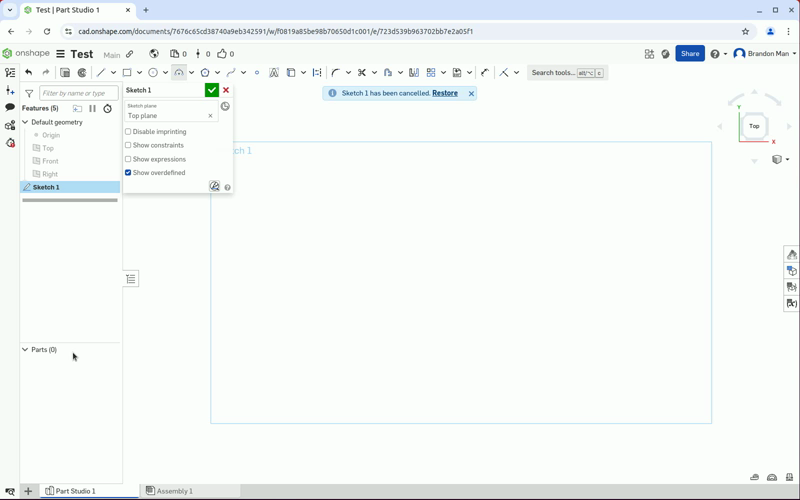
mouse_move(515, 324)
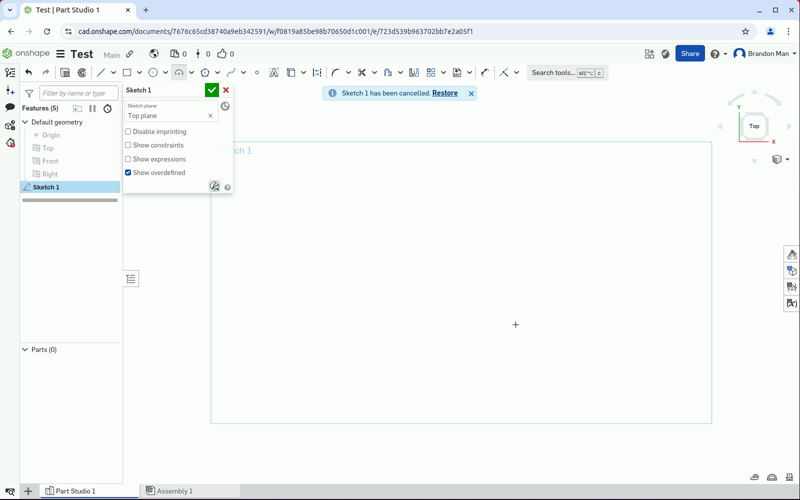
click(515, 324)
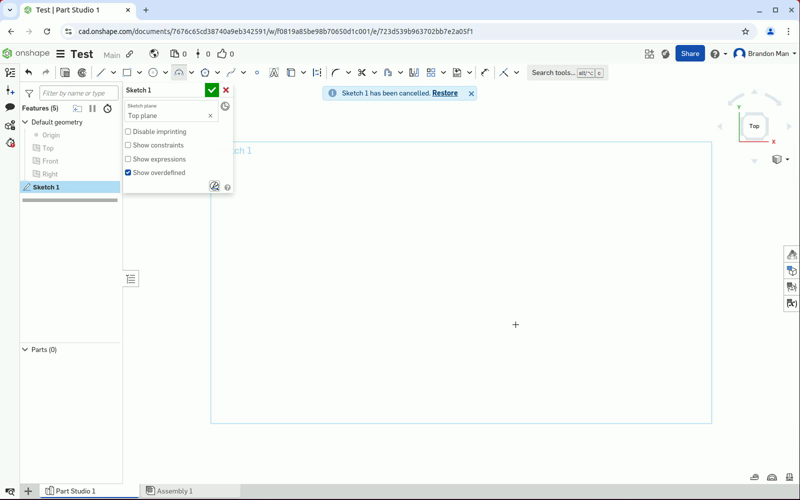
key_up(shift)
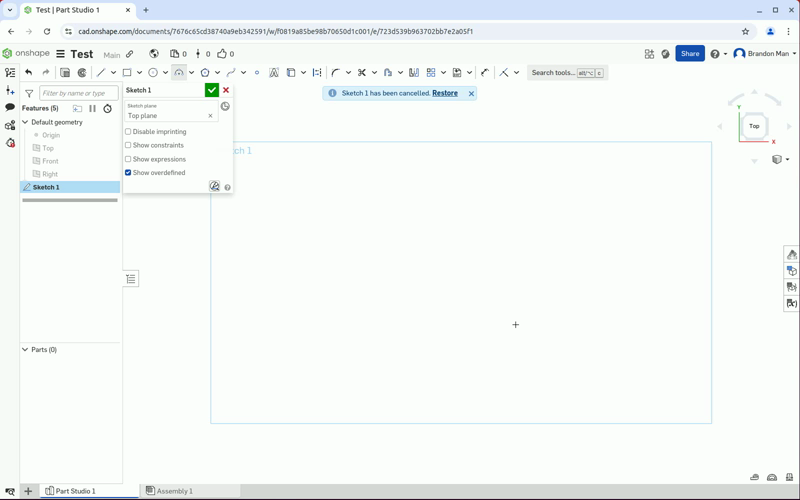
key_down(shift)
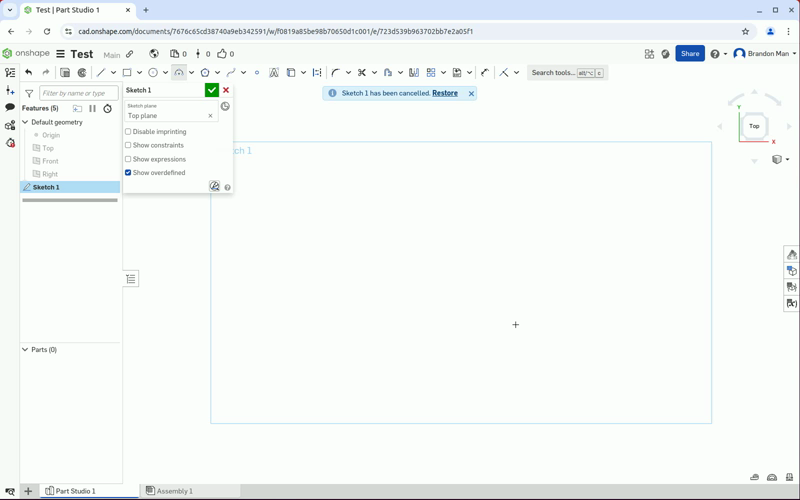
mouse_move(515, 240)
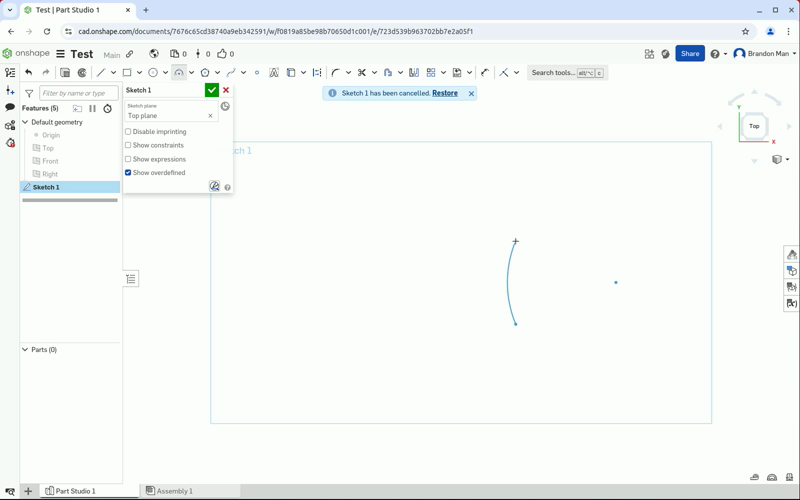
click(515, 240)
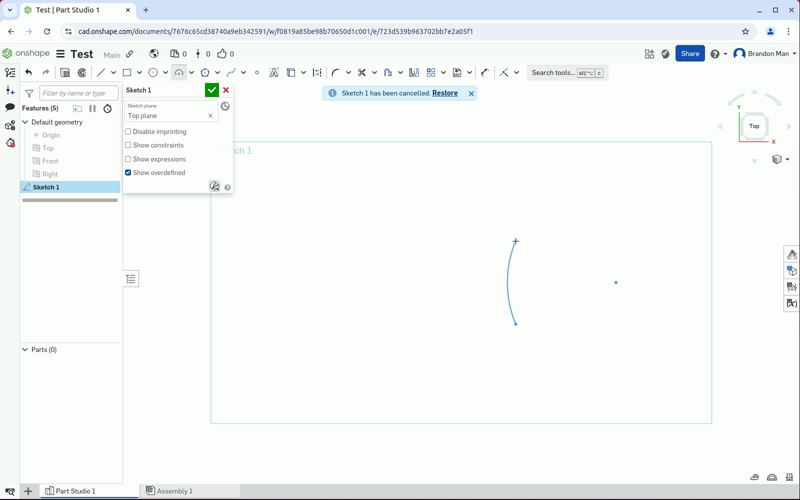
mouse_move(573, 282)
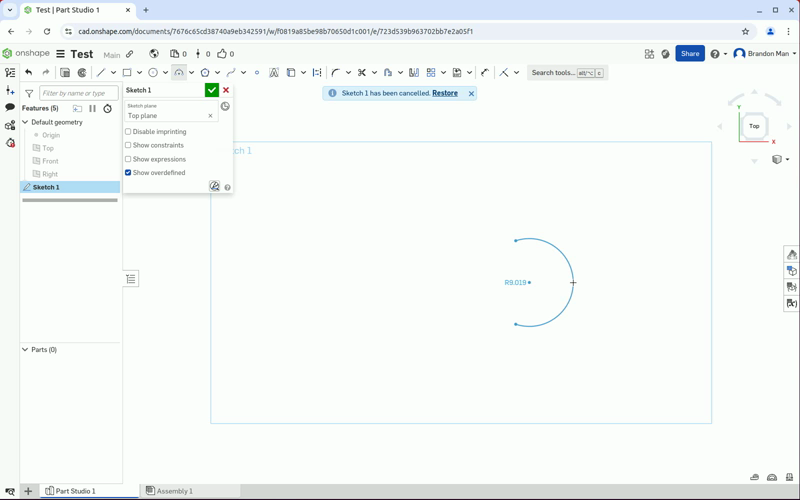
click(573, 282)
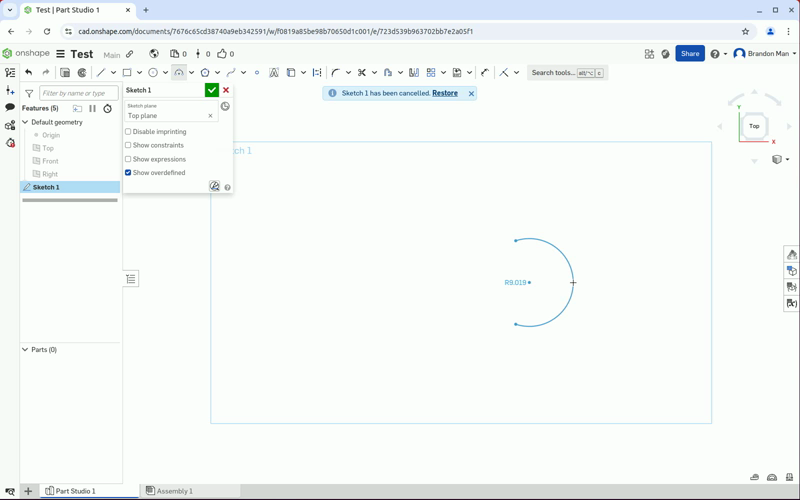
key_up(shift)
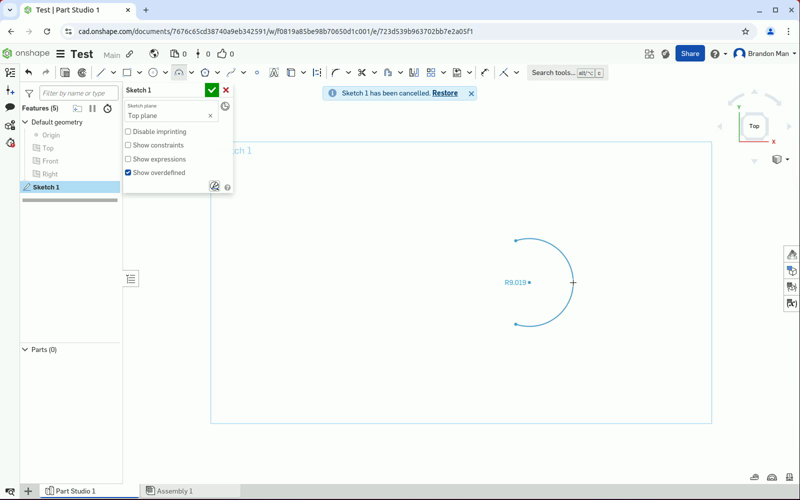
mouse_move(515, 240)
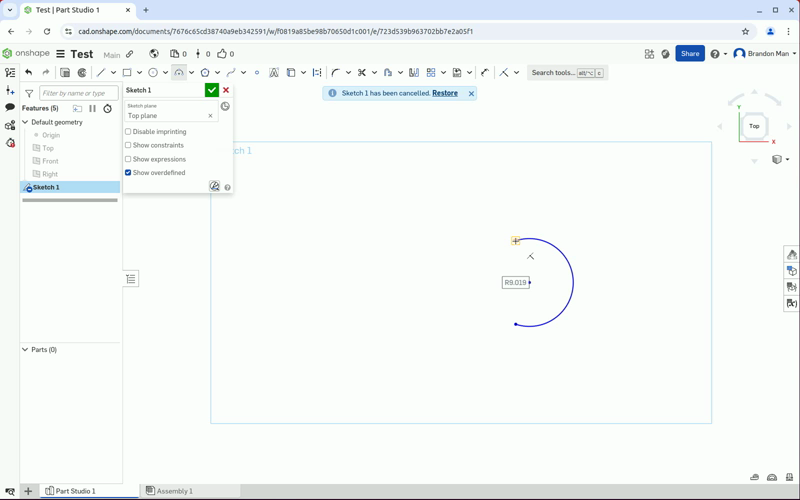
click(515, 240)
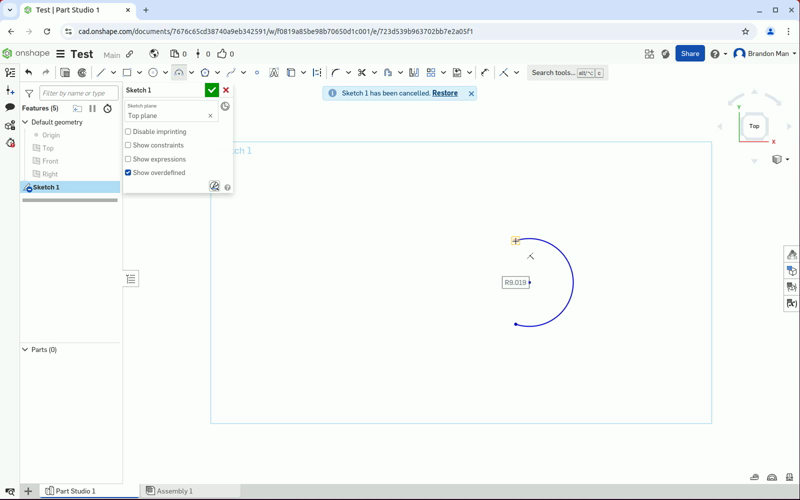
mouse_move(515, 324)
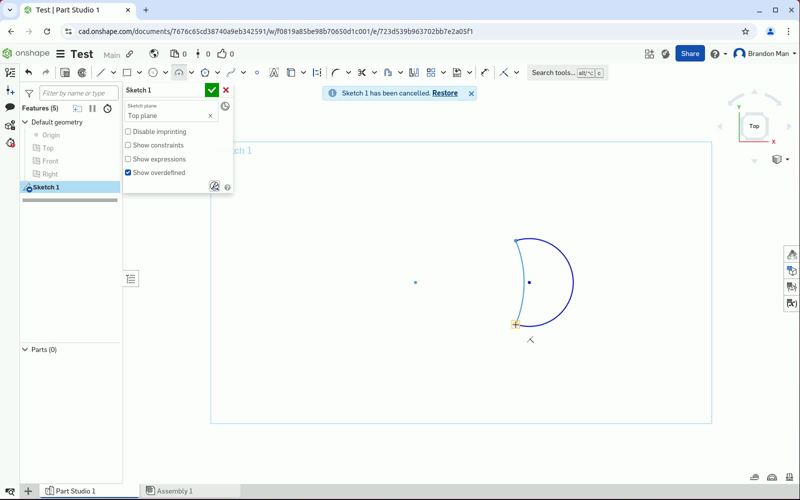
click(515, 324)
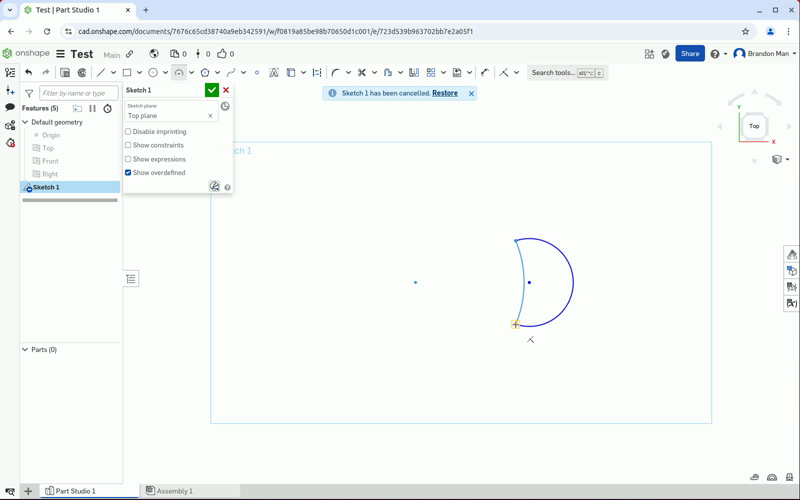
key_down(shift)
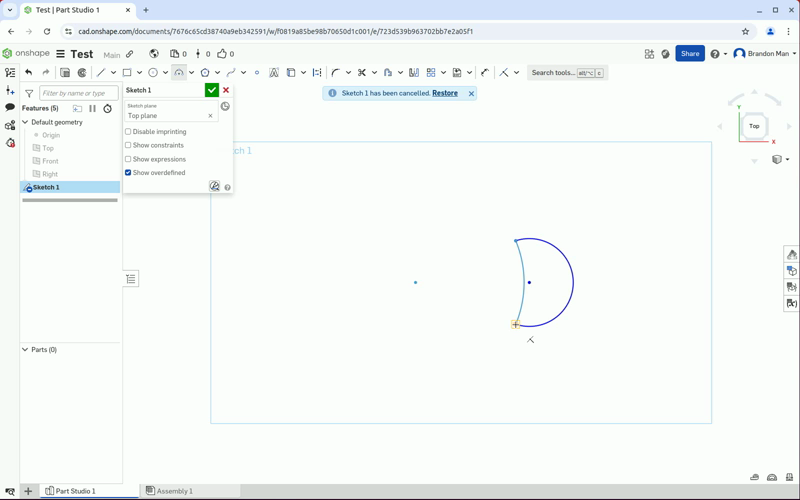
mouse_move(529, 282)
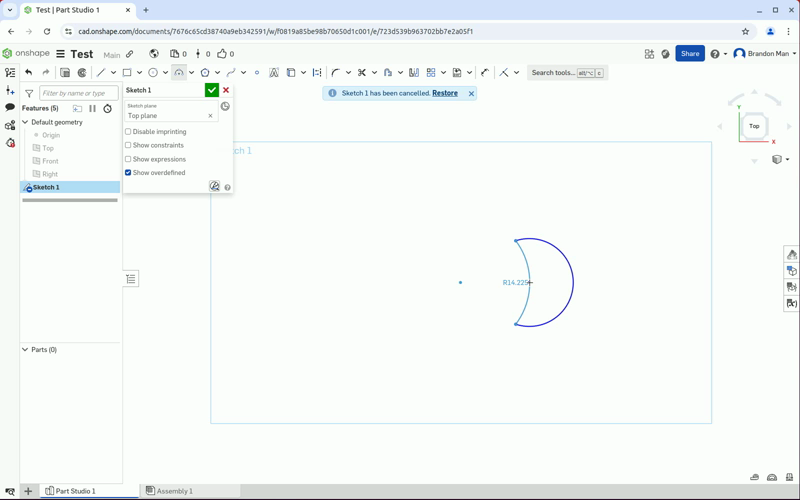
click(529, 282)
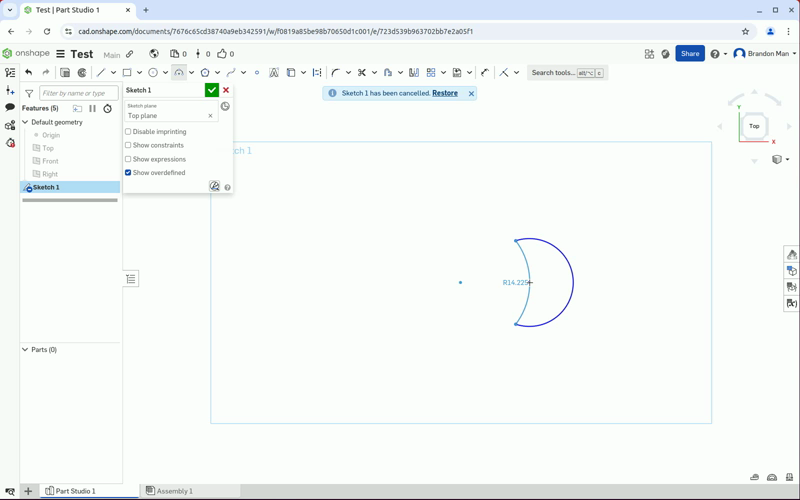
key_up(shift)
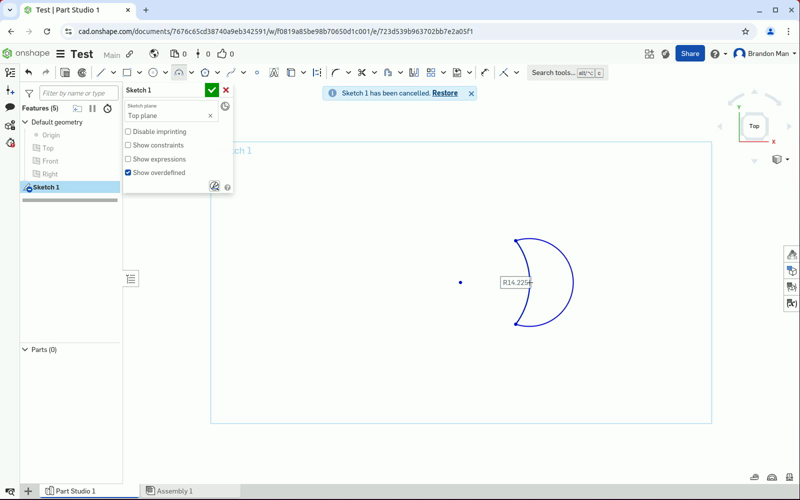
key(esc)
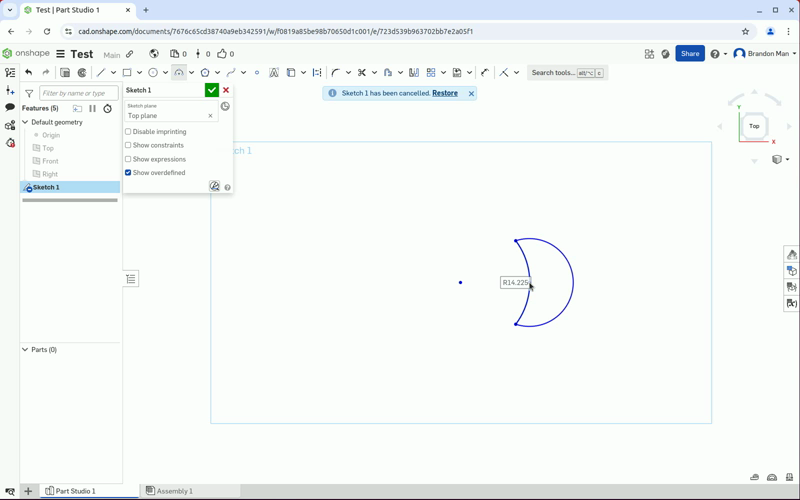
key(a)
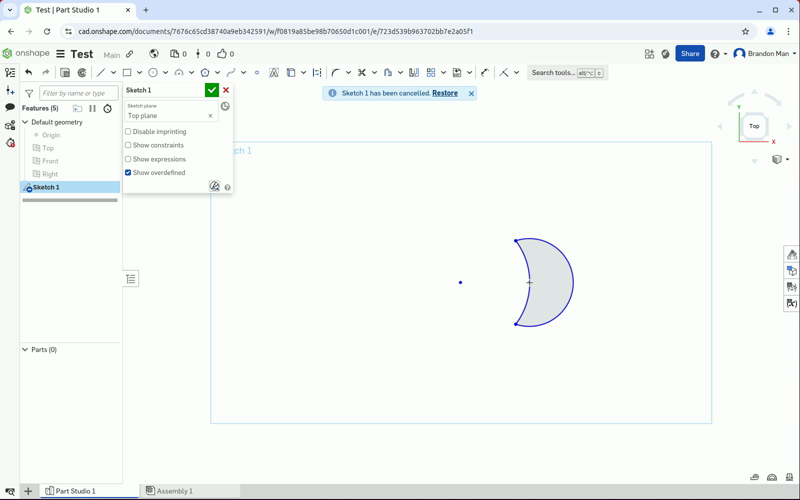
key_down(shift)
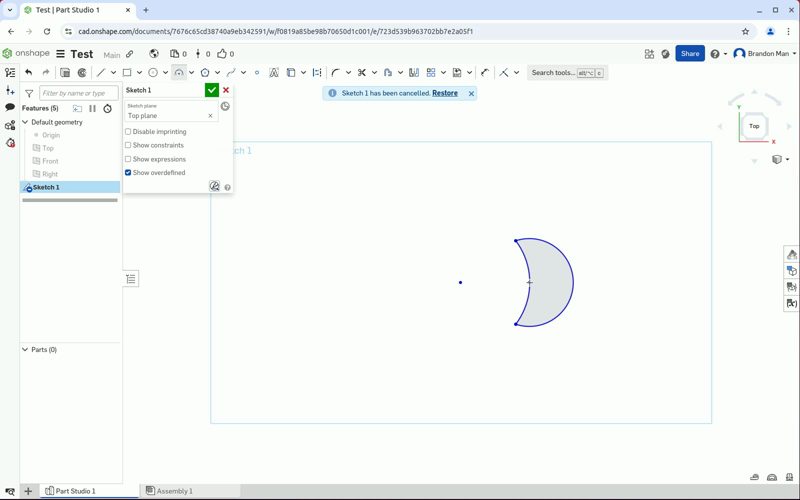
mouse_move(522, 321)
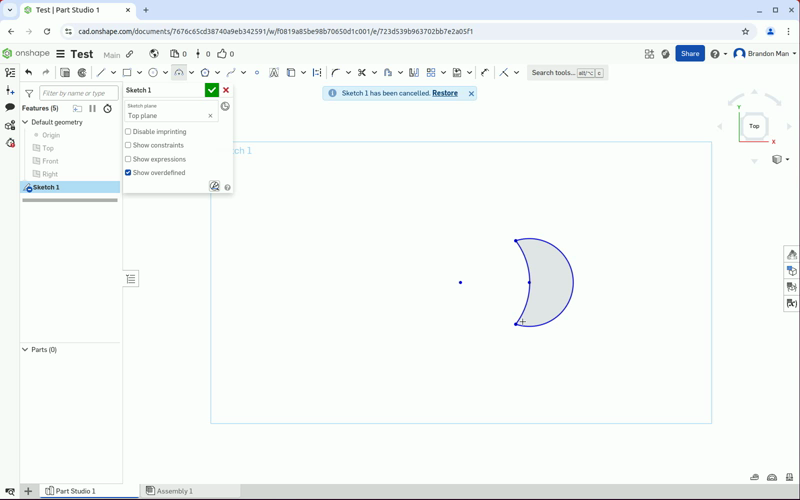
click(522, 321)
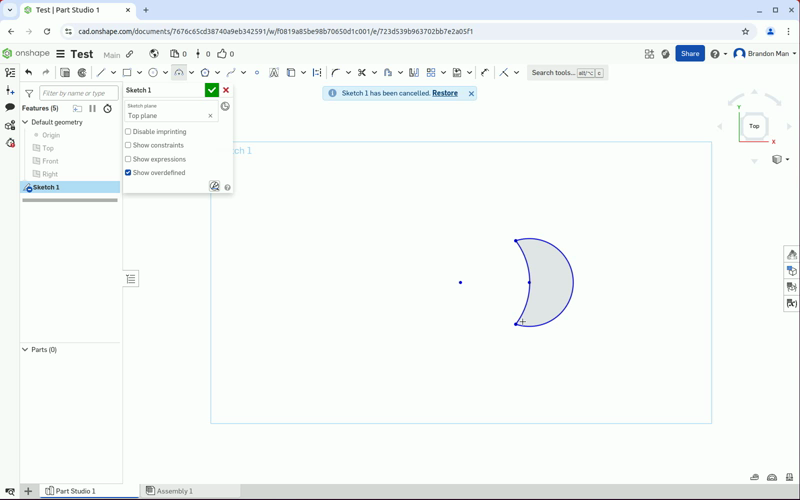
key_up(shift)
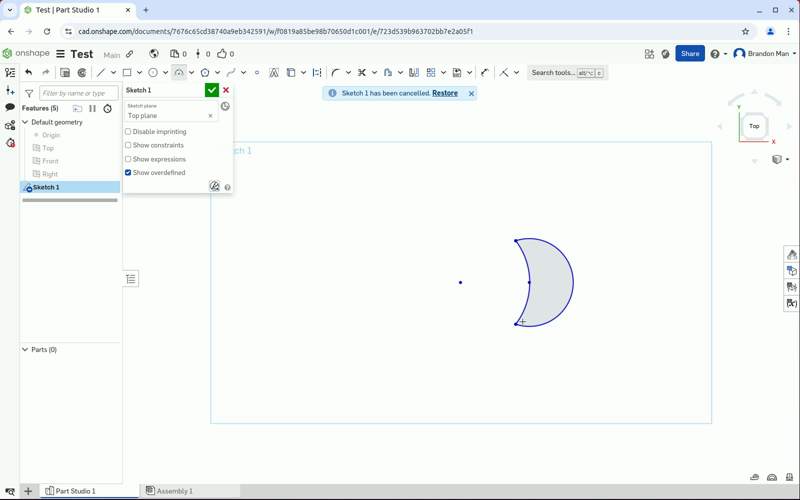
key_down(shift)
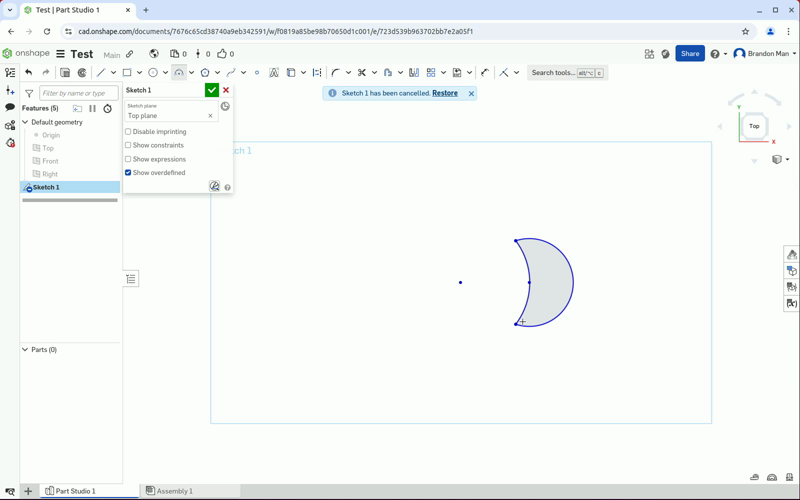
mouse_move(522, 243)
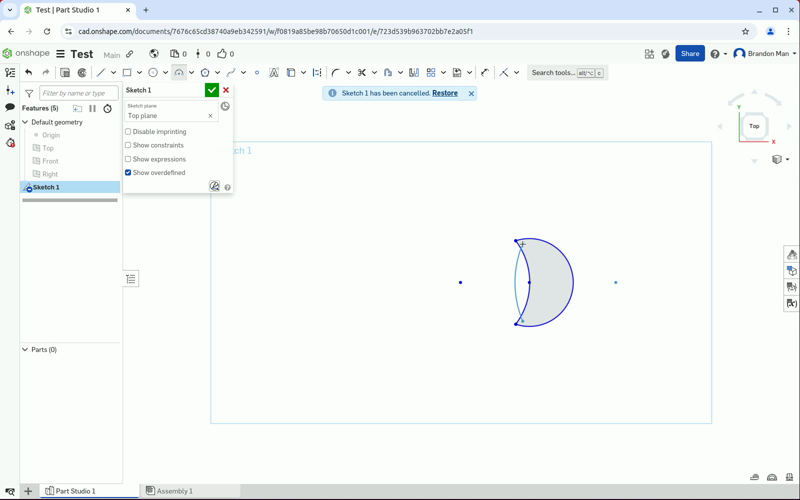
click(522, 243)
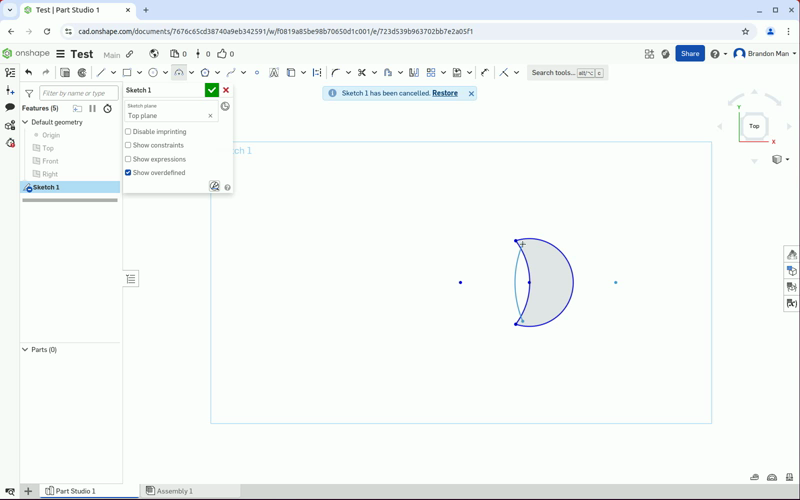
mouse_move(569, 282)
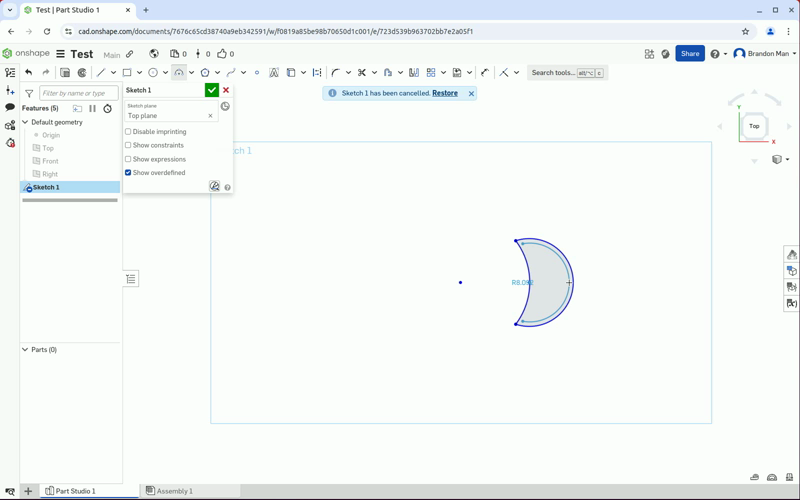
scroll(6)
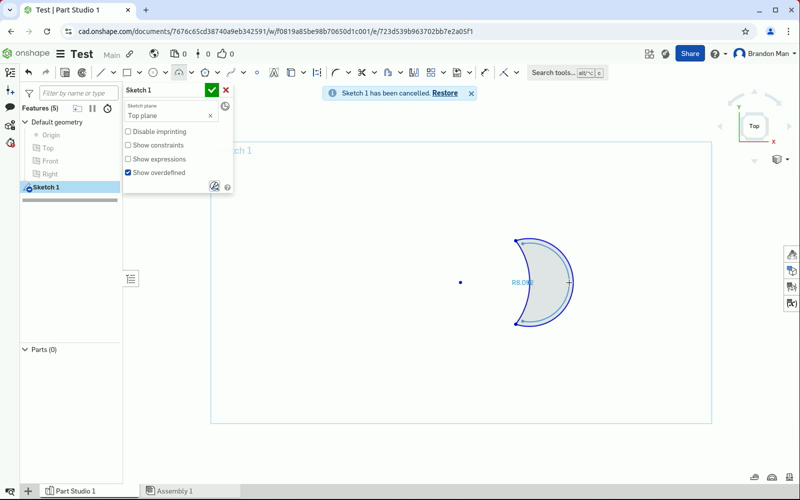
scroll(6)
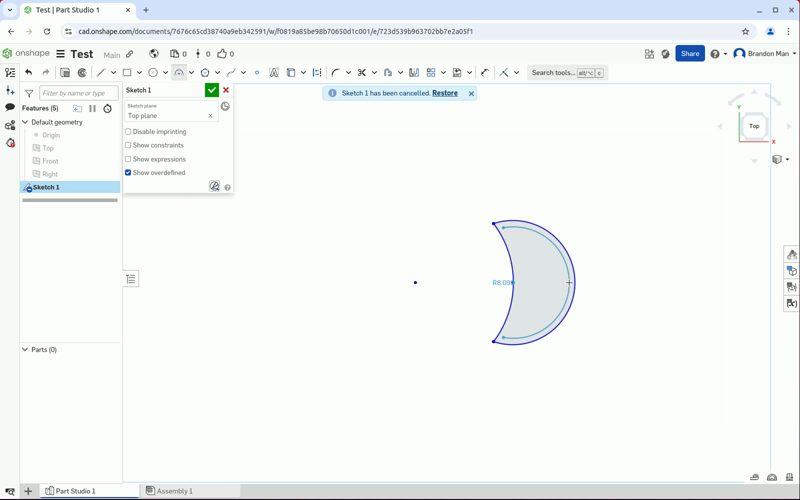
scroll(6)
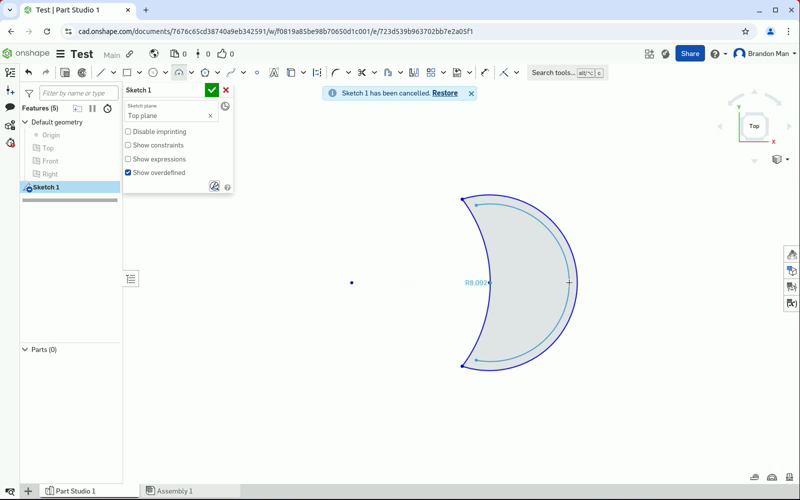
scroll(6)
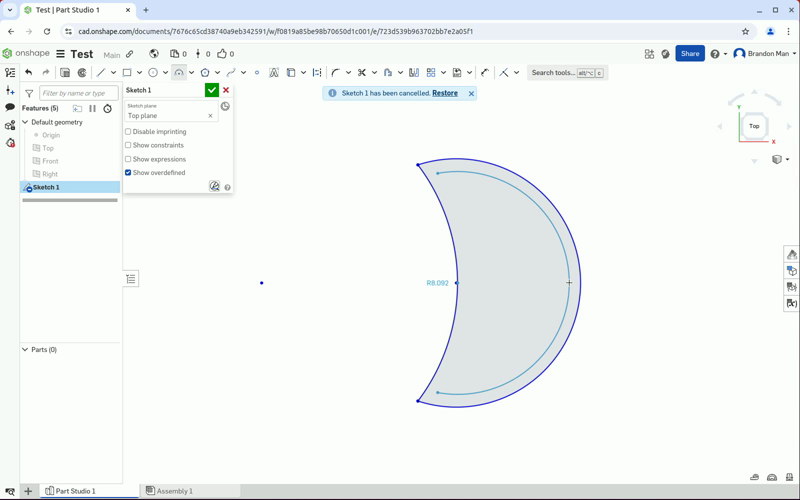
scroll(6)
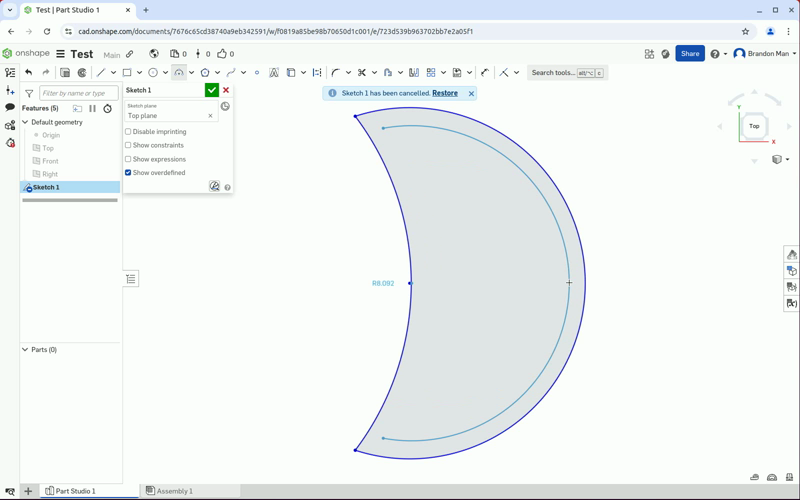
scroll(6)
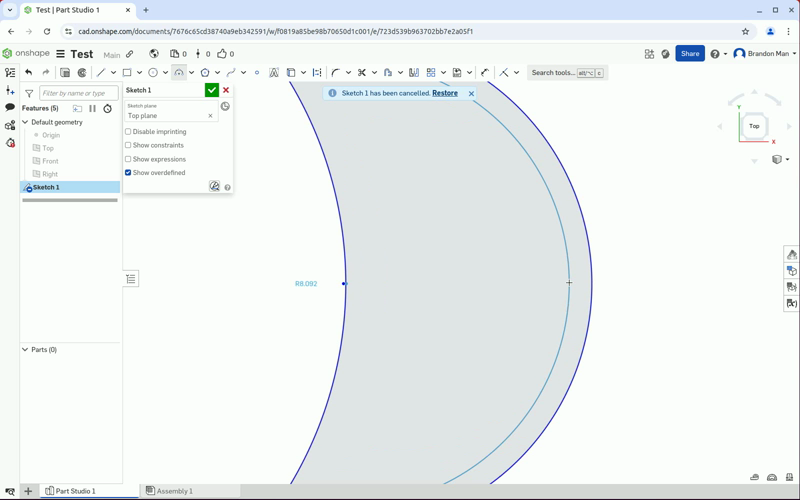
scroll(6)
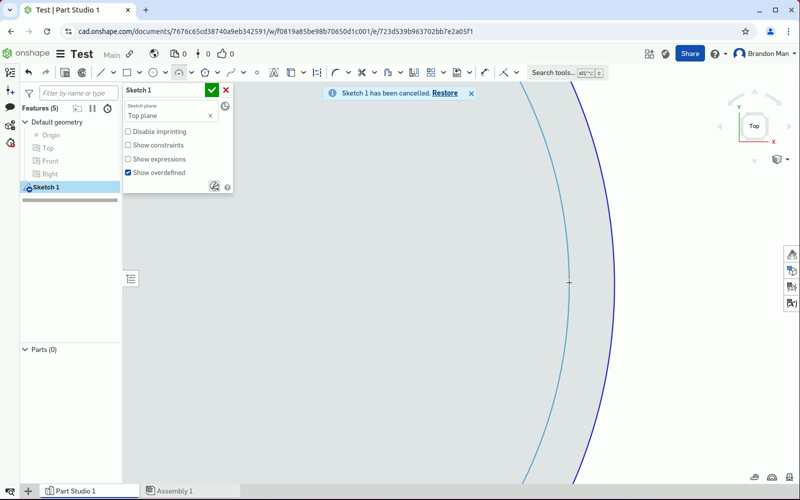
click(569, 282)
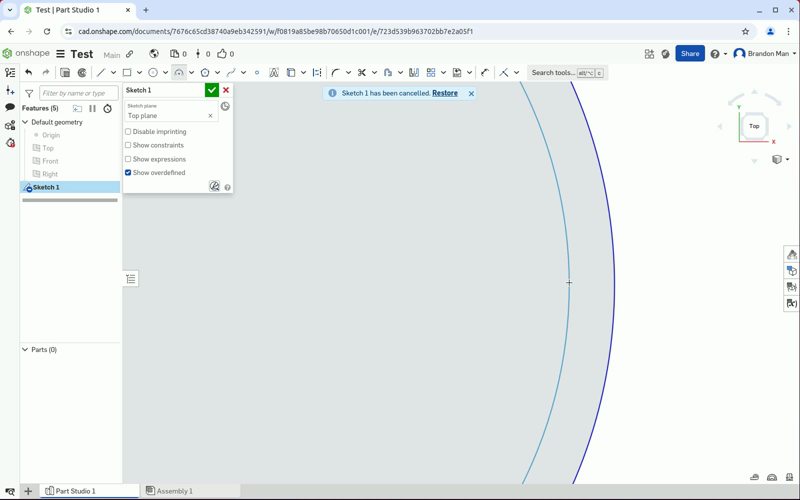
scroll(-6)
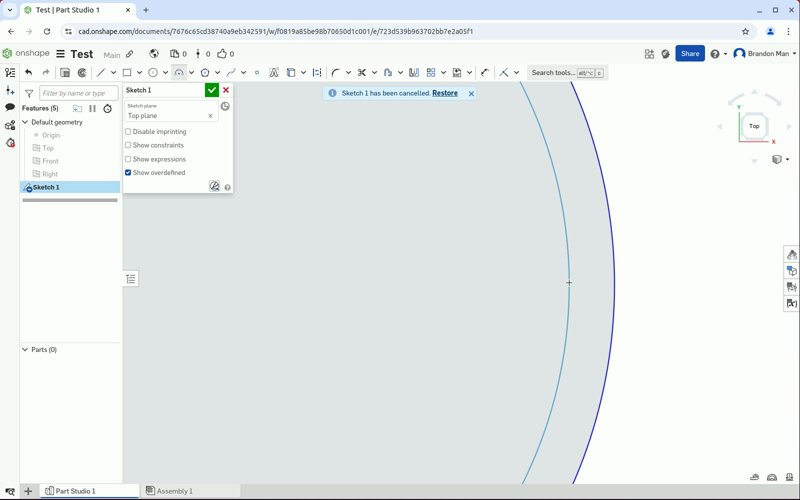
scroll(-6)
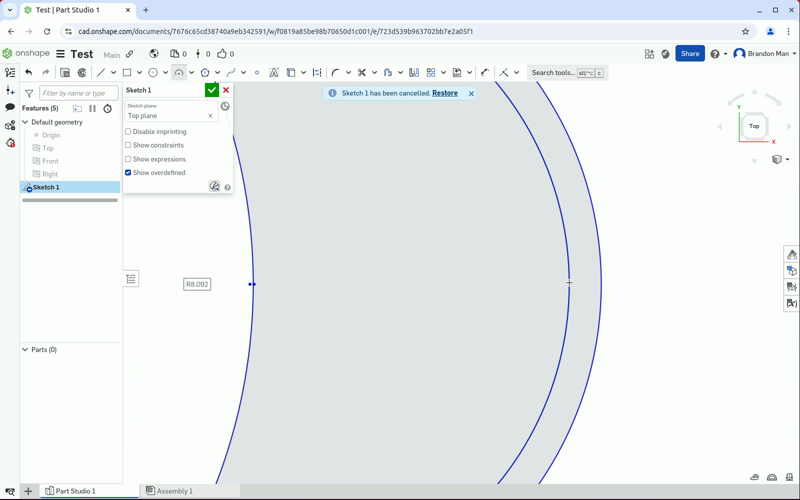
scroll(-6)
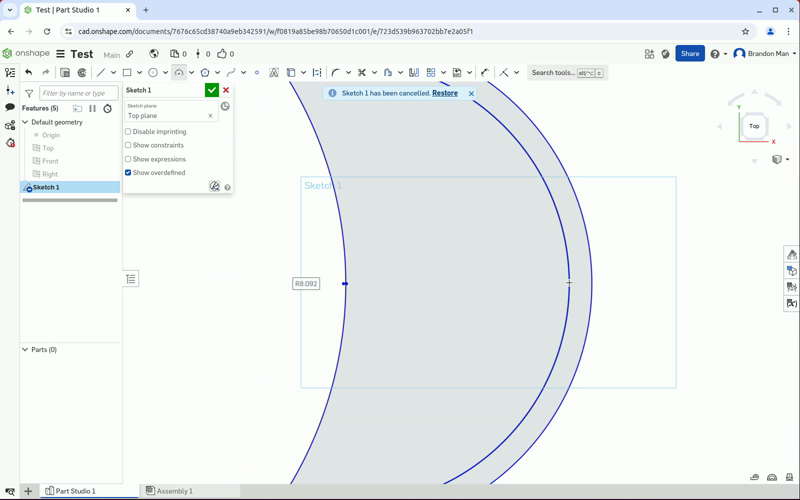
scroll(-6)
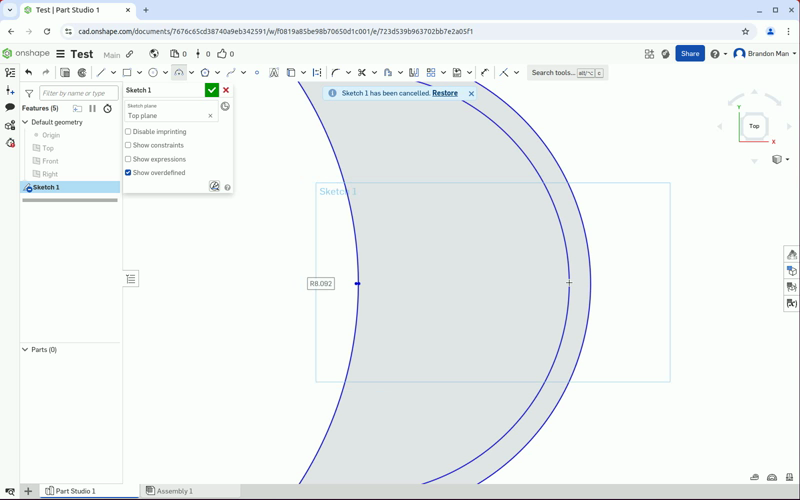
scroll(-6)
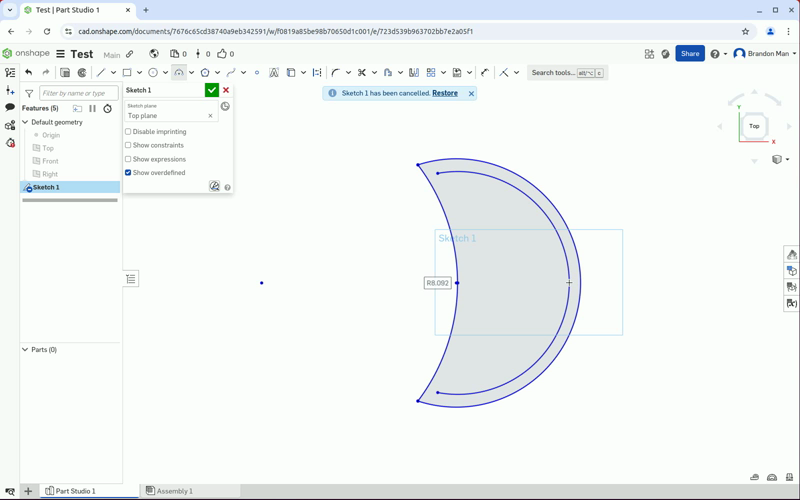
scroll(-6)
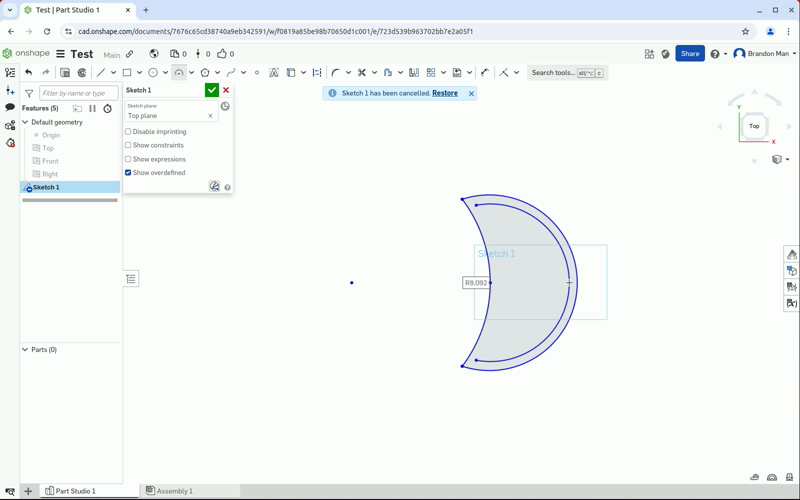
scroll(-6)
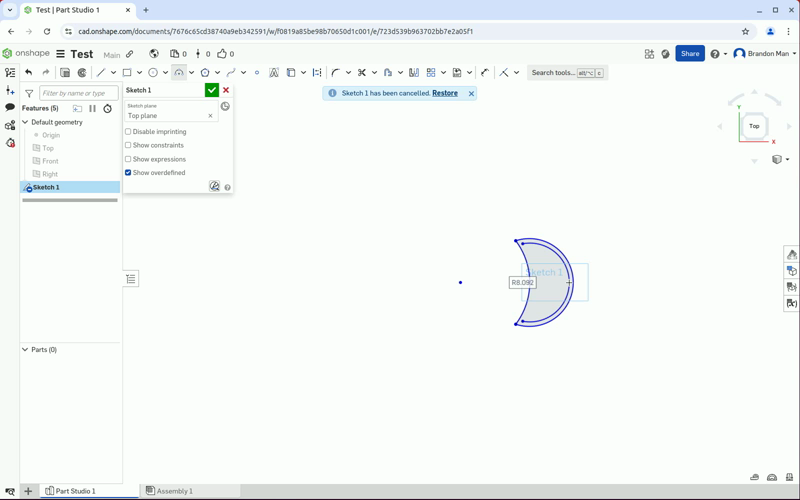
key_up(shift)
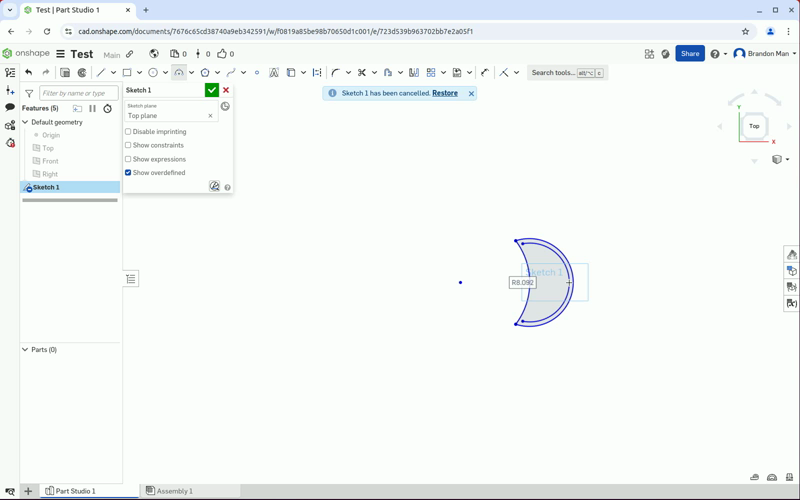
mouse_move(522, 243)
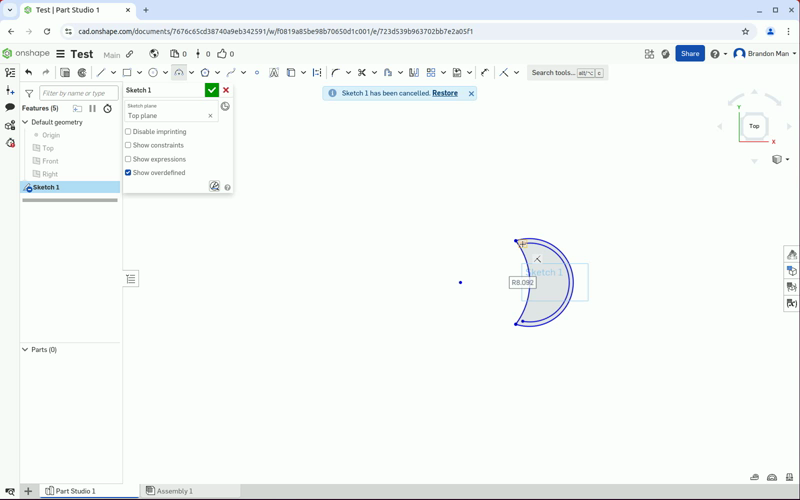
click(522, 243)
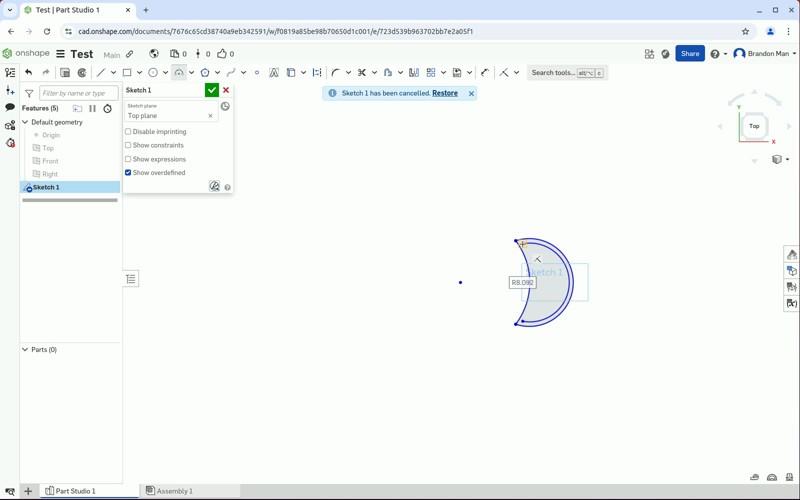
mouse_move(522, 321)
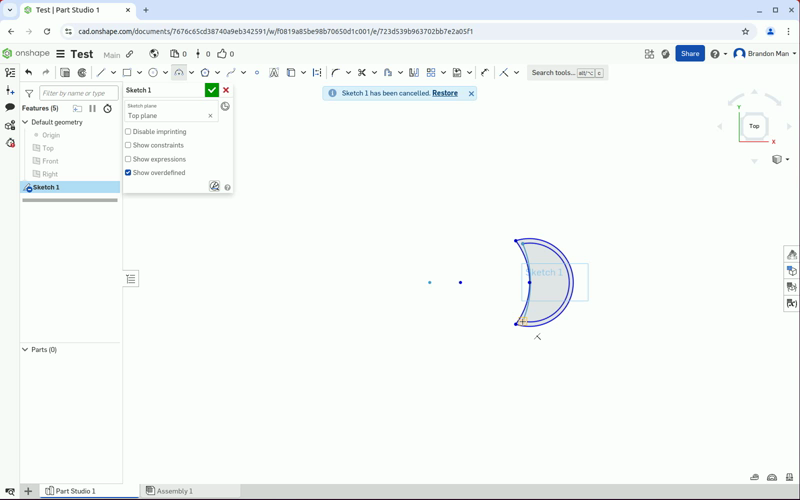
click(522, 321)
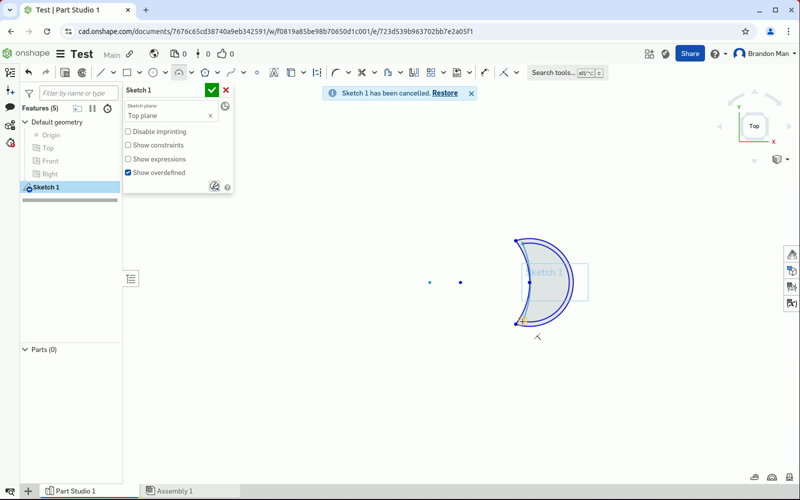
key_down(shift)
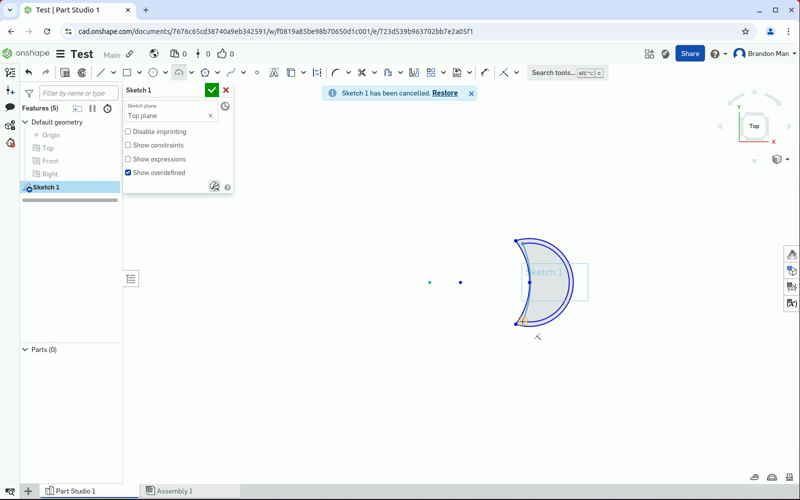
mouse_move(534, 282)
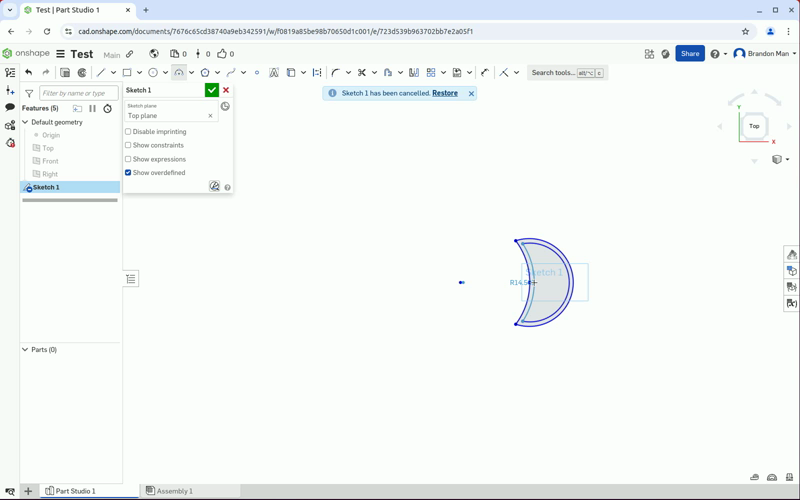
scroll(6)
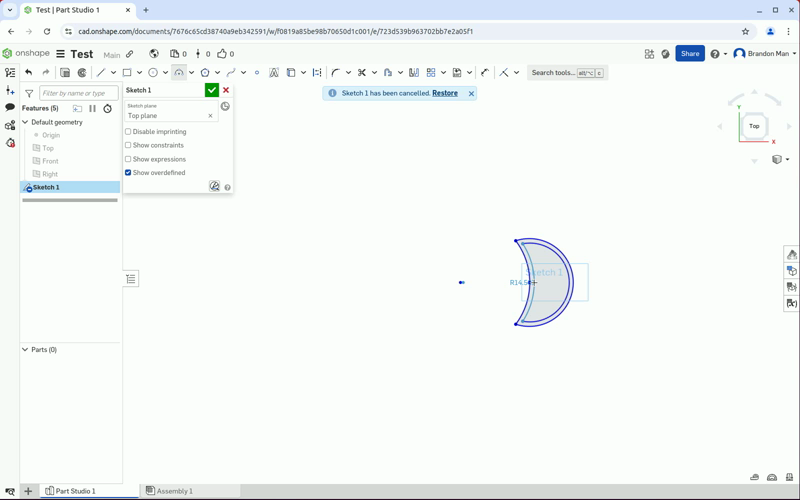
scroll(6)
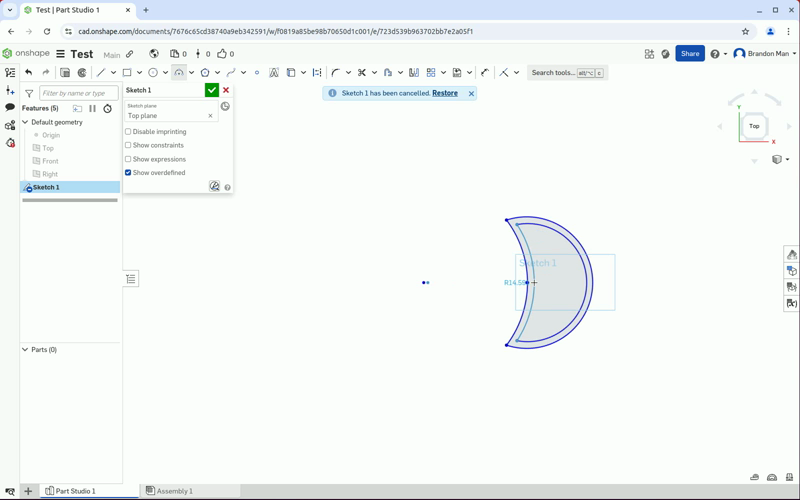
scroll(6)
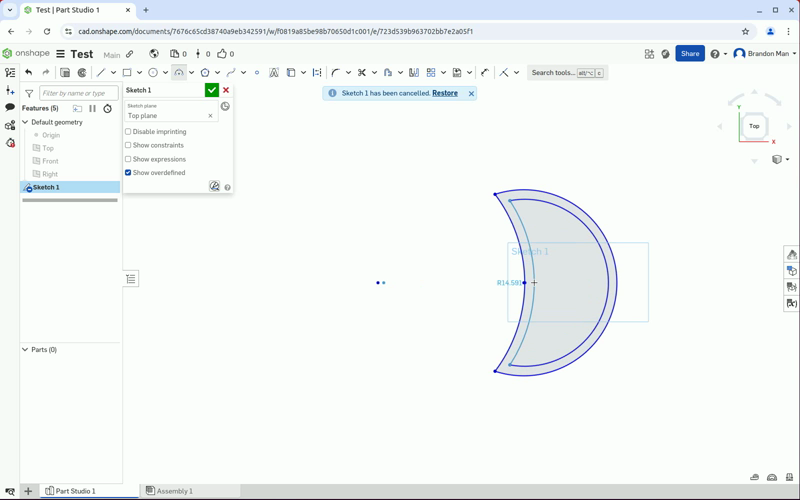
scroll(6)
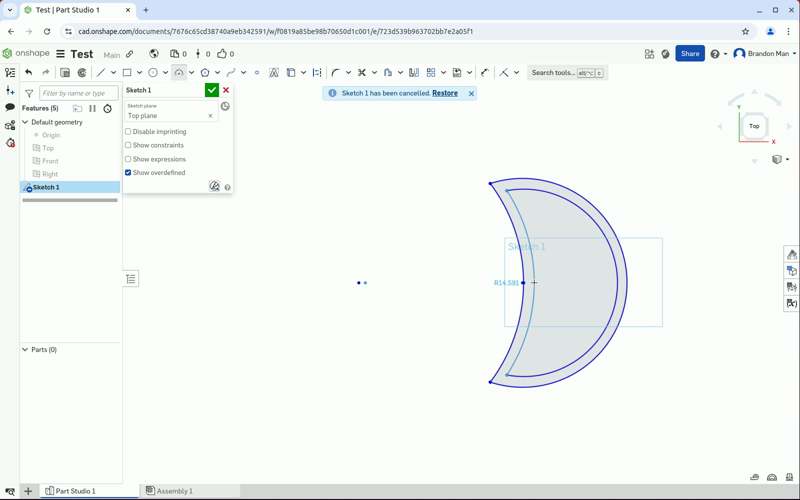
scroll(6)
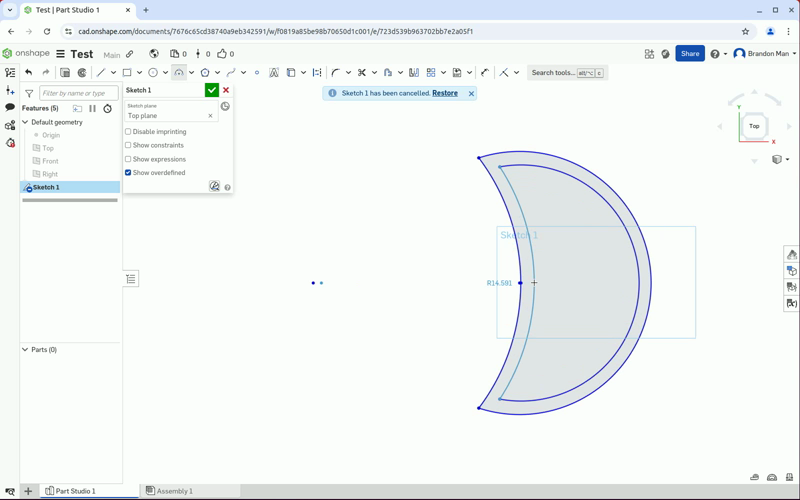
scroll(6)
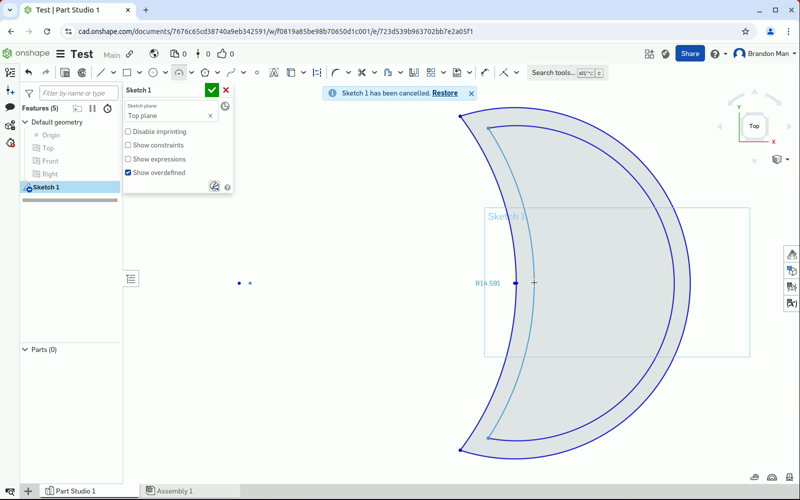
scroll(6)
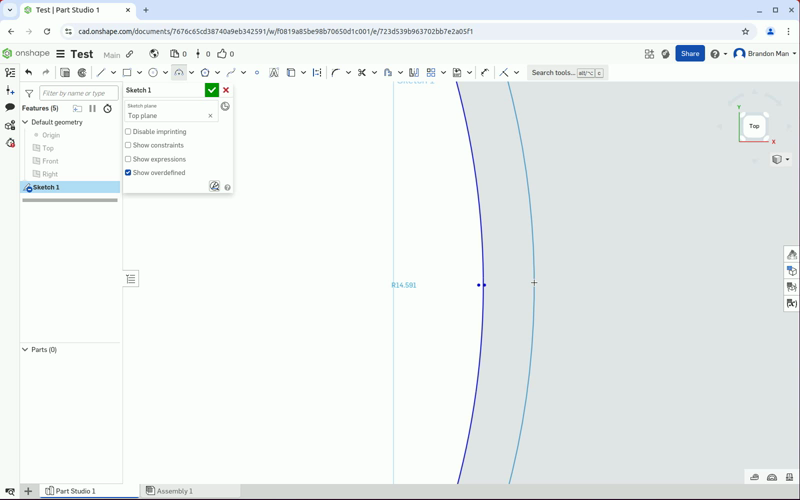
click(534, 282)
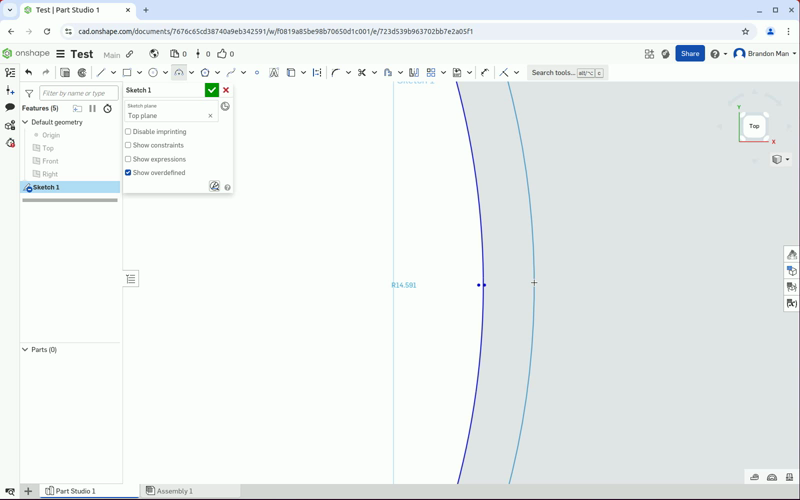
scroll(-6)
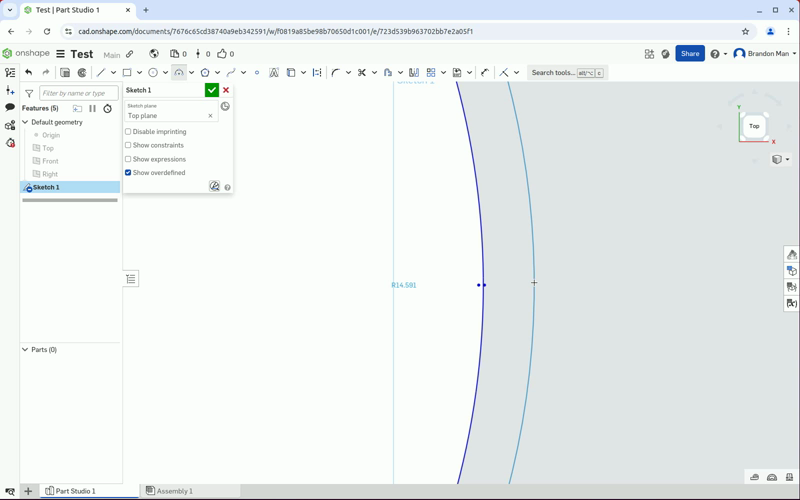
scroll(-6)
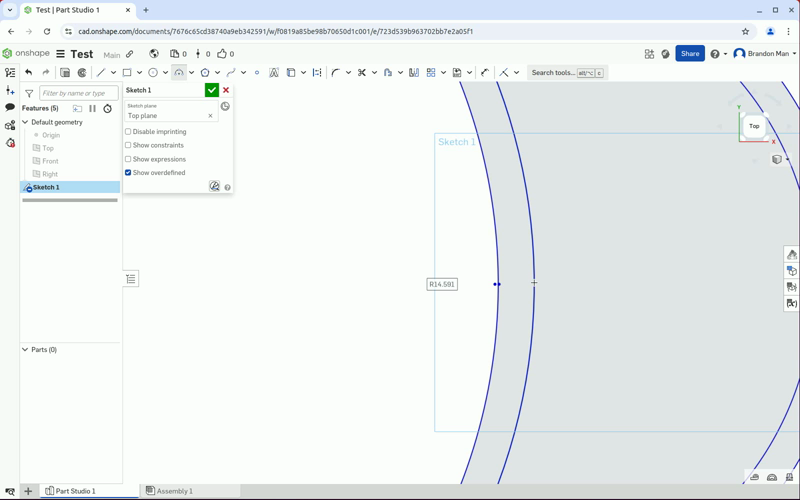
scroll(-6)
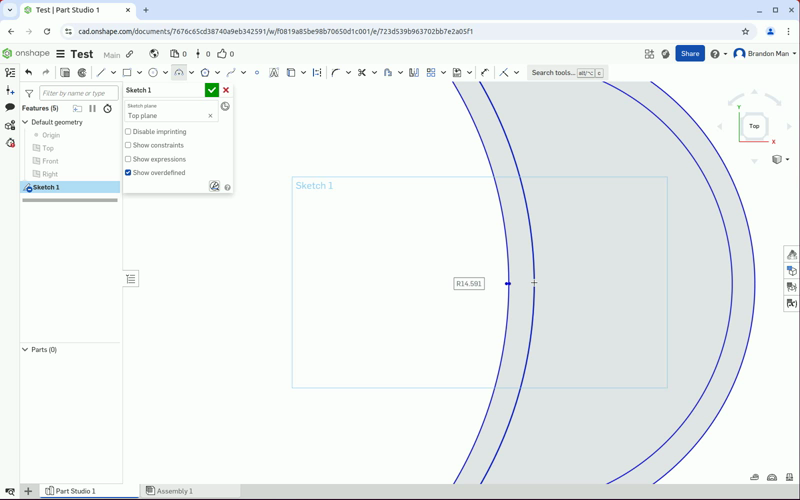
scroll(-6)
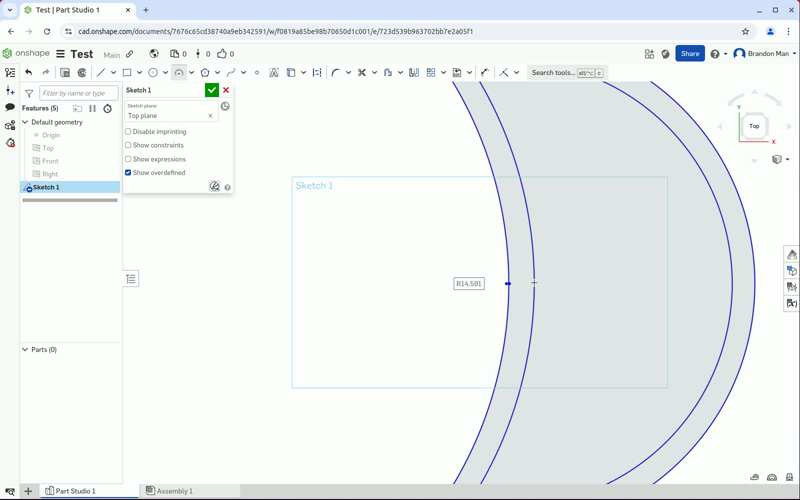
scroll(-6)
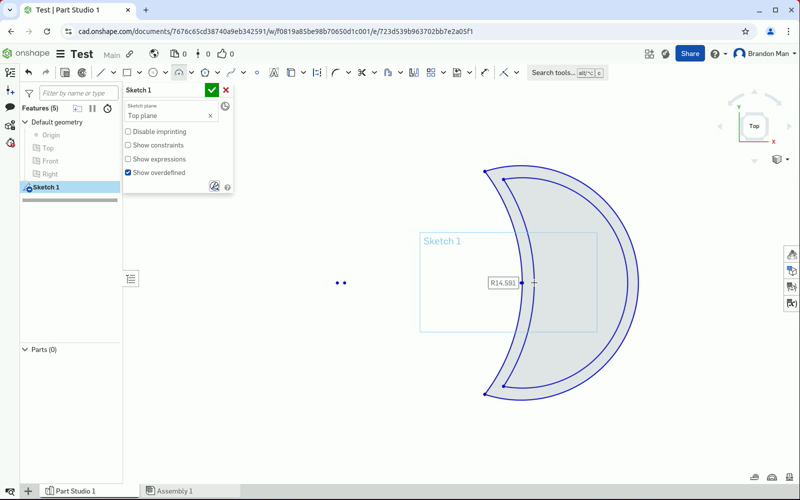
scroll(-6)
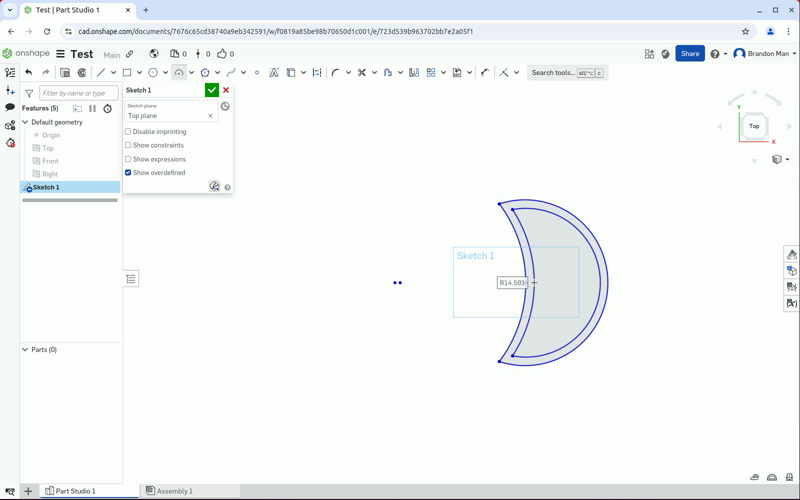
scroll(-6)
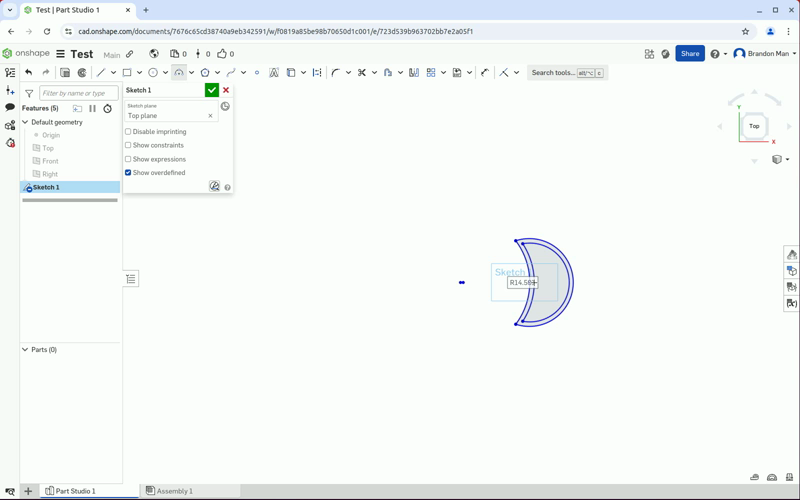
key_up(shift)
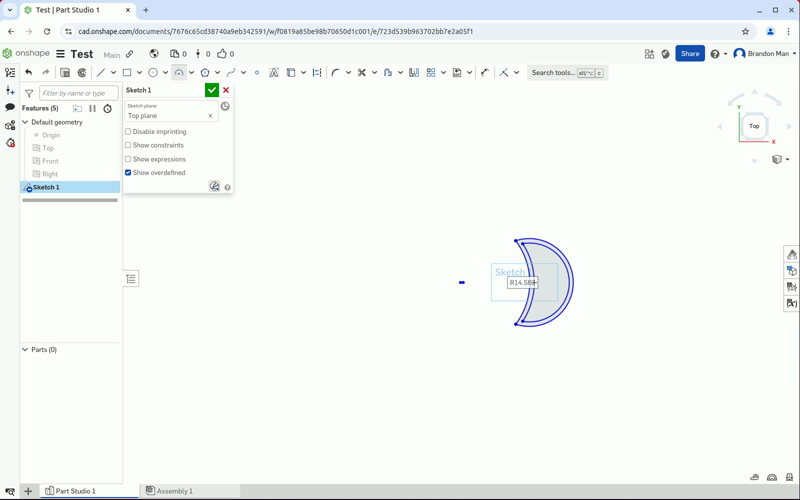
key(esc)
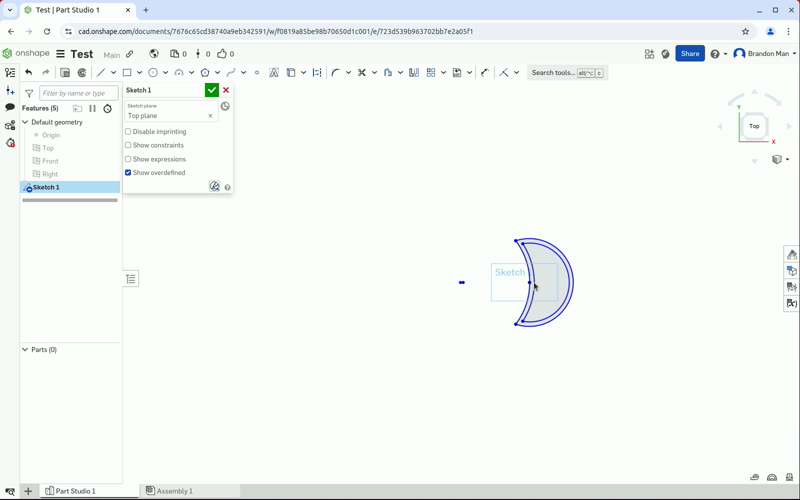
mouse_move(531, 294)
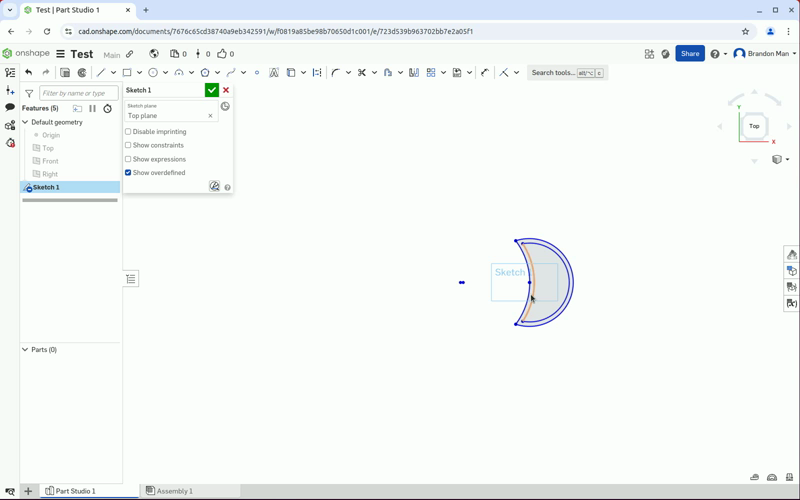
scroll(6)
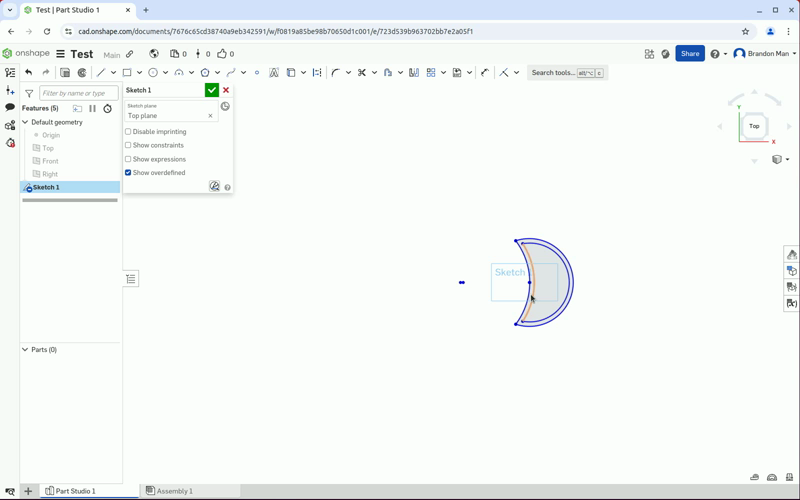
scroll(6)
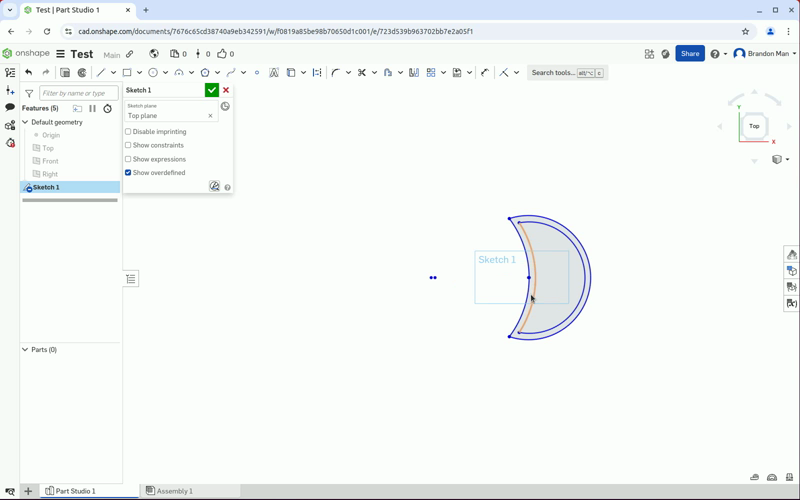
scroll(6)
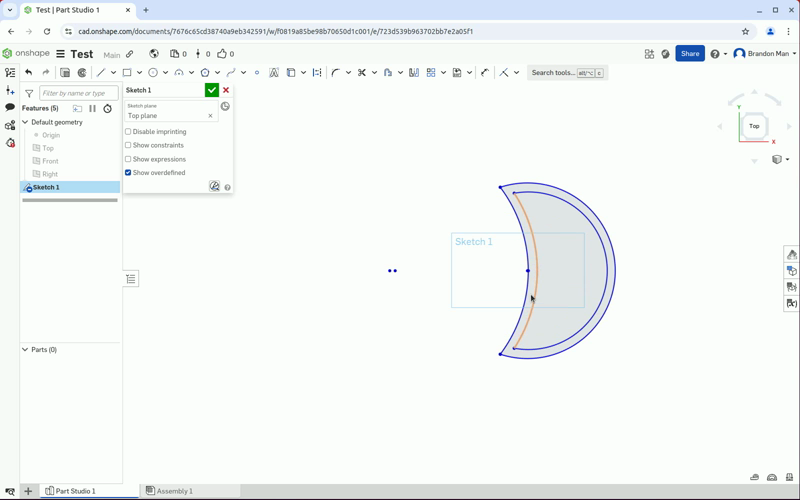
scroll(6)
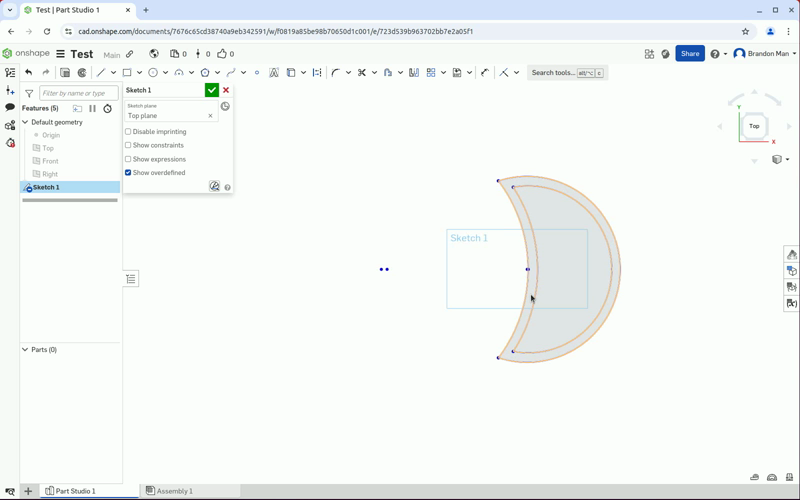
scroll(6)
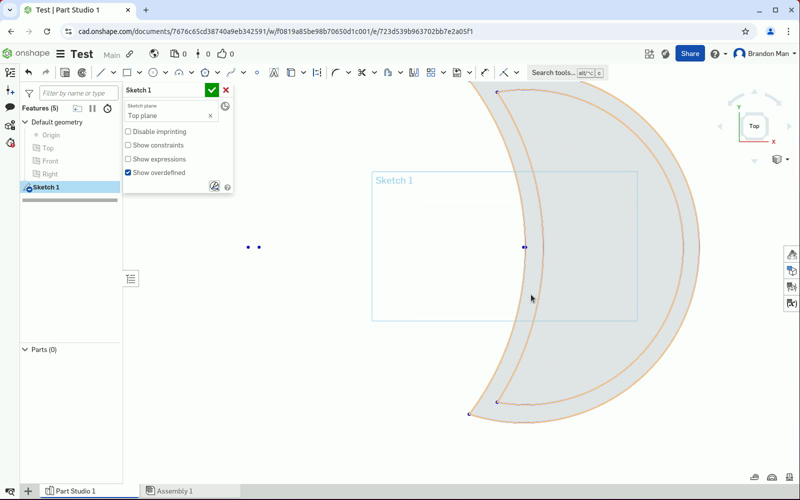
scroll(6)
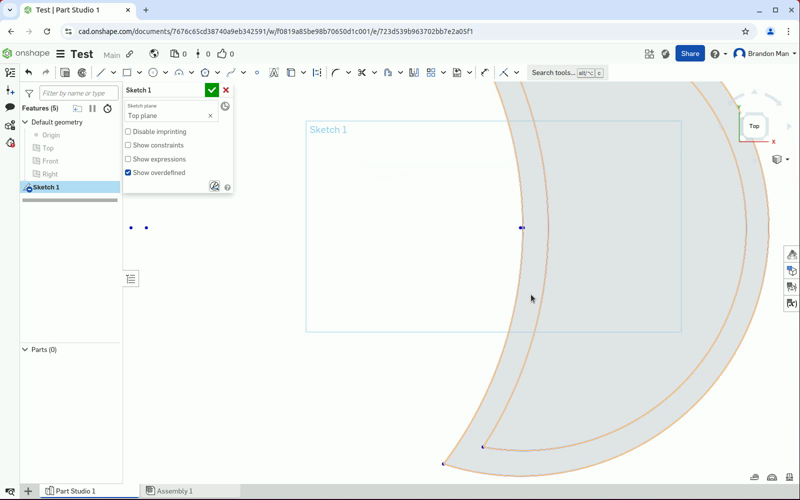
scroll(6)
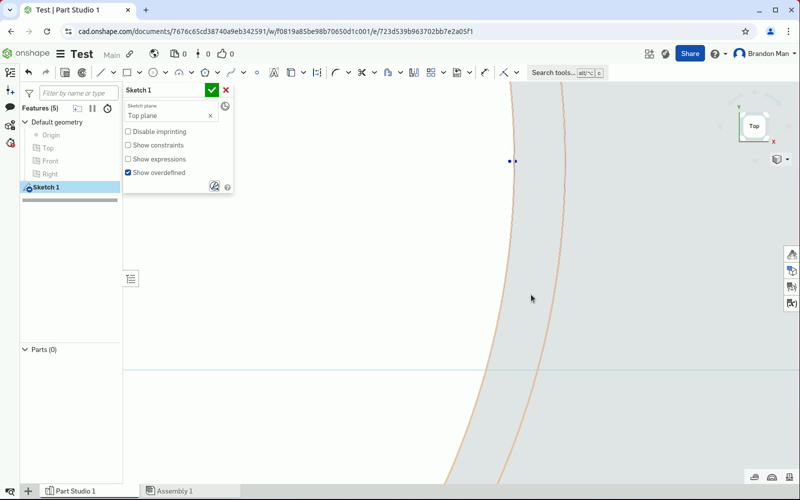
click(531, 294)
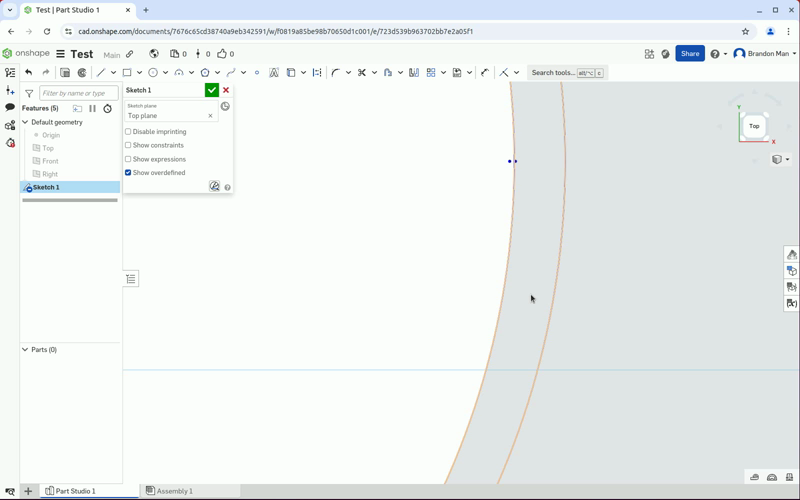
scroll(-6)
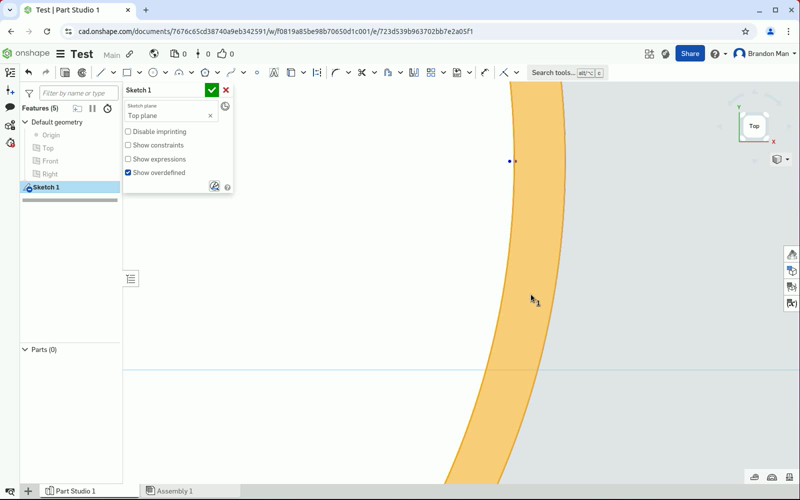
scroll(-6)
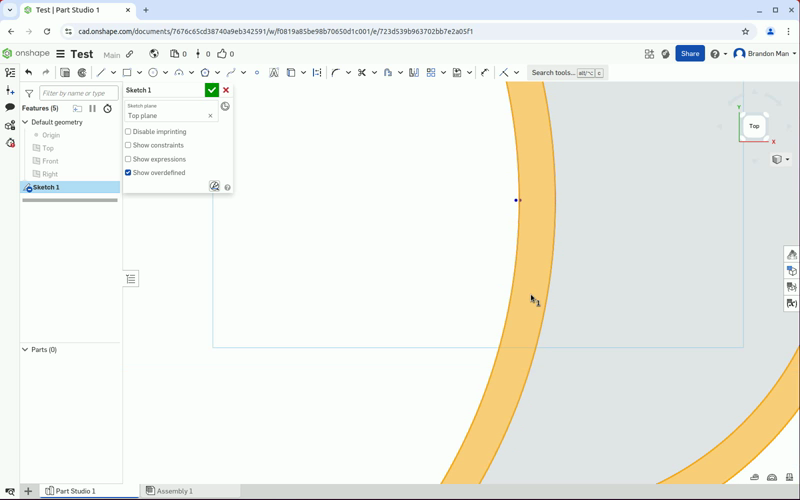
scroll(-6)
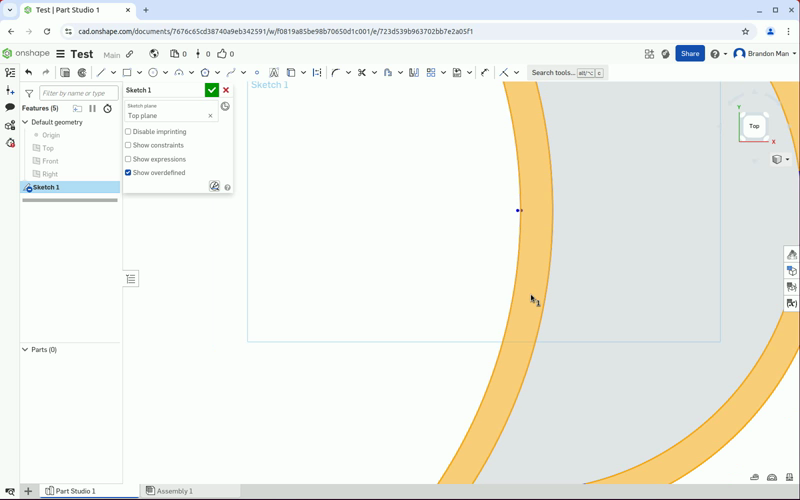
scroll(-6)
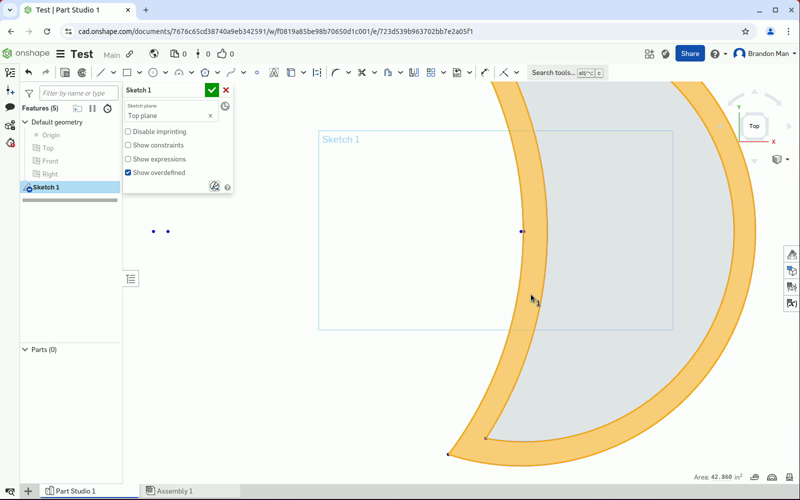
scroll(-6)
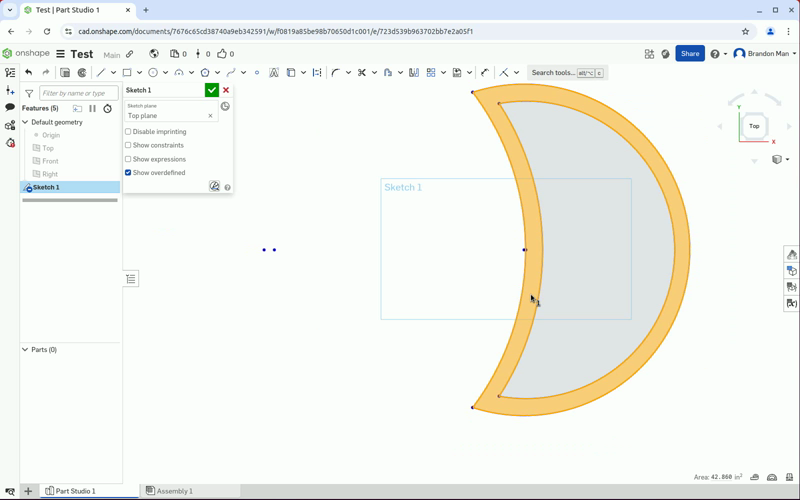
scroll(-6)
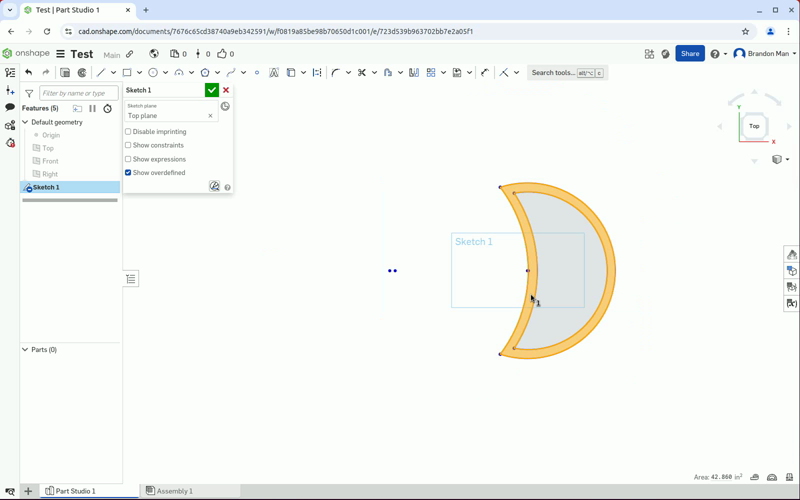
scroll(-6)
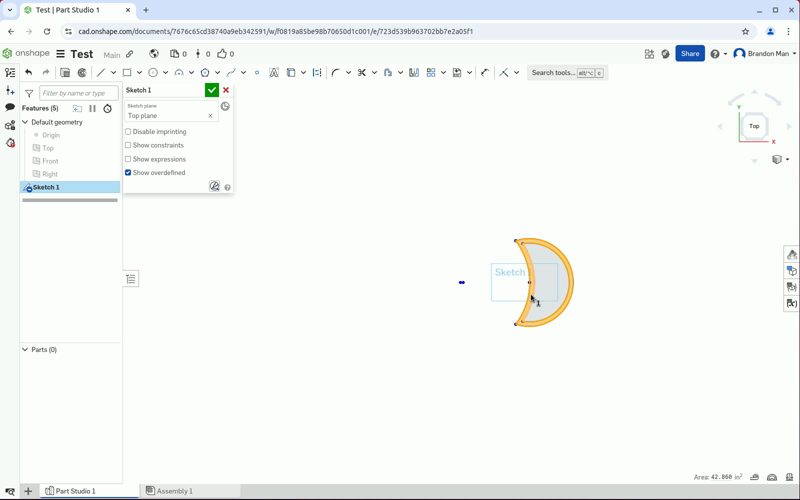
mouse_move(73, 352)
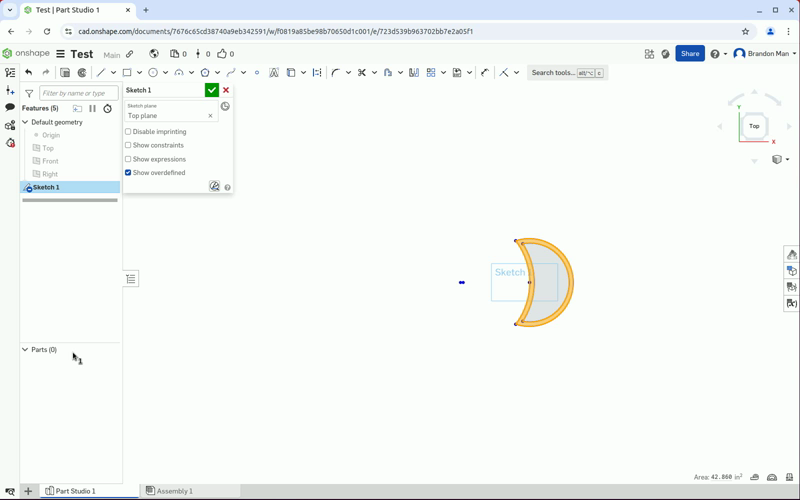
key(shift+y)
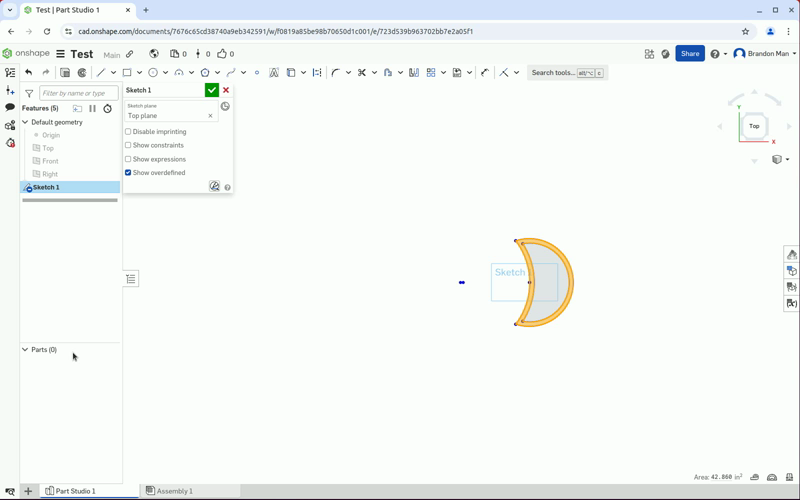
key(shift+e)
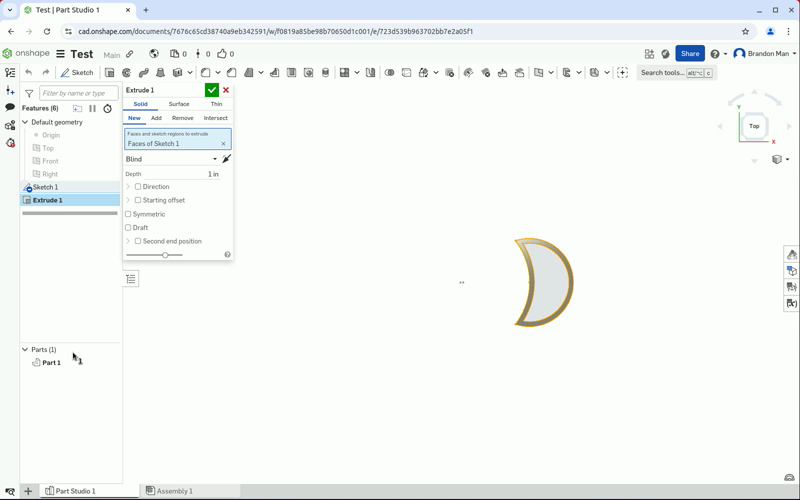
mouse_move(143, 106)
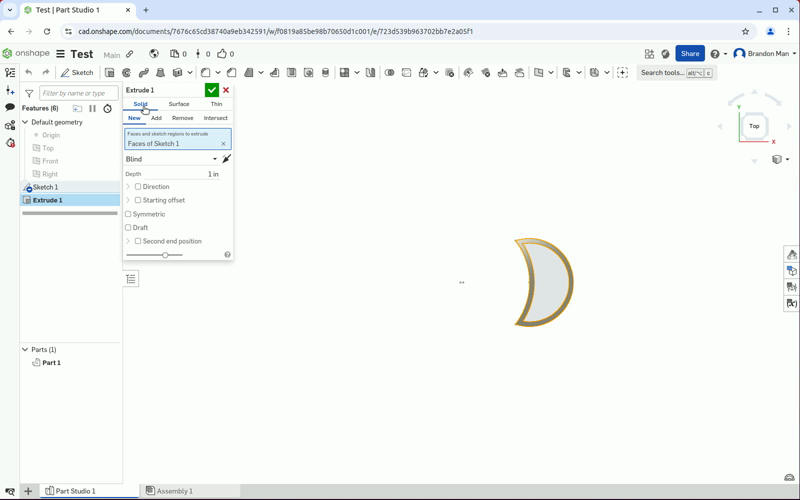
click(143, 106)
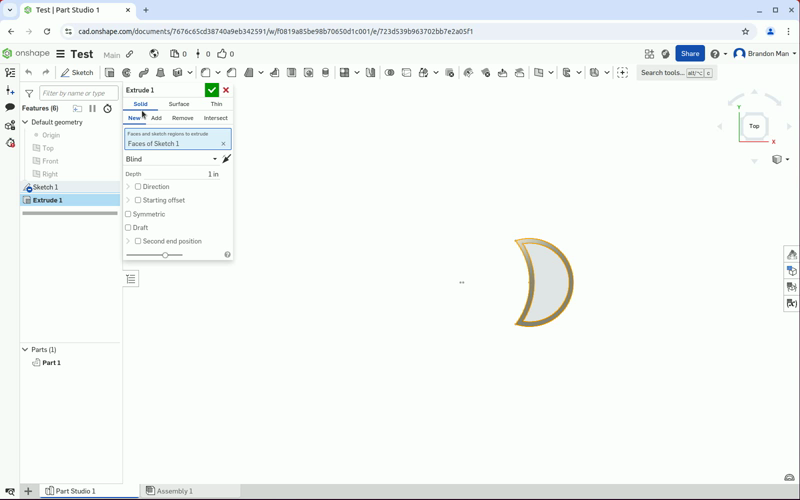
mouse_move(137, 120)
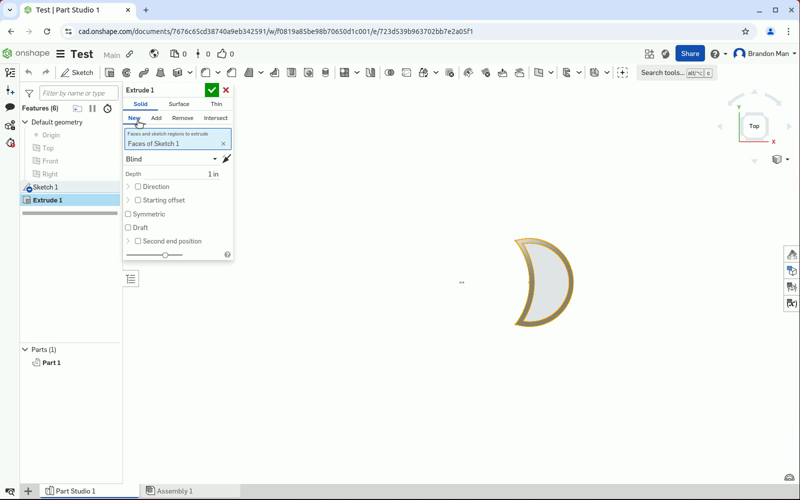
click(137, 120)
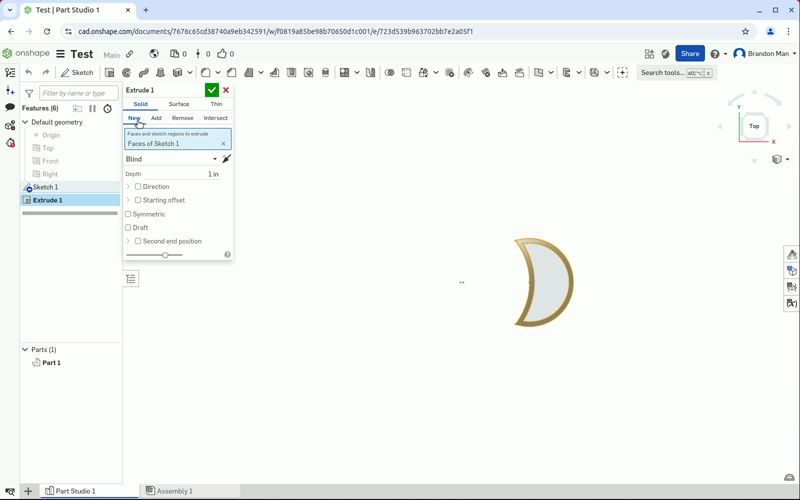
key(tab, 4)
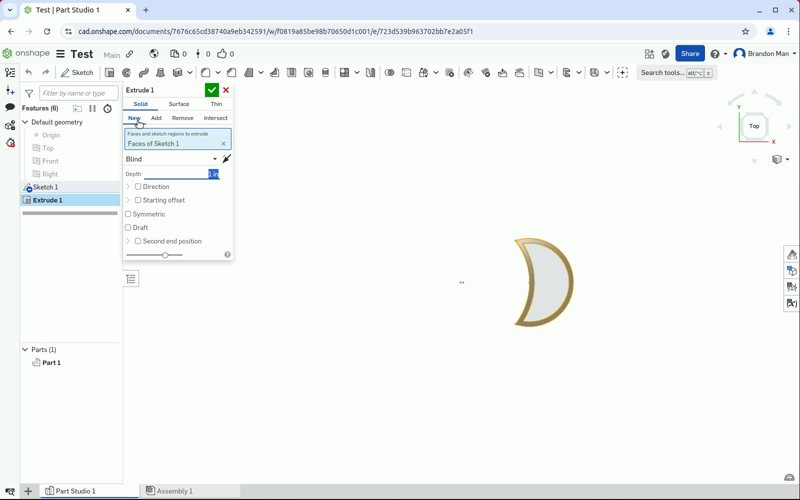
text(8.906)
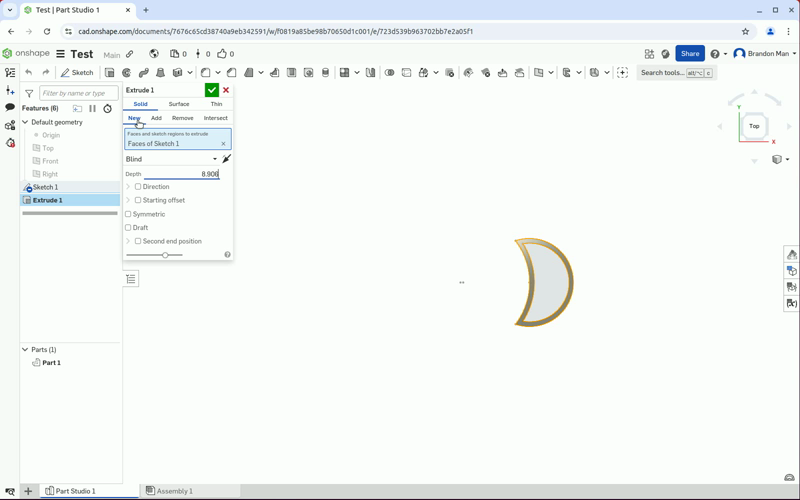
key(enter)
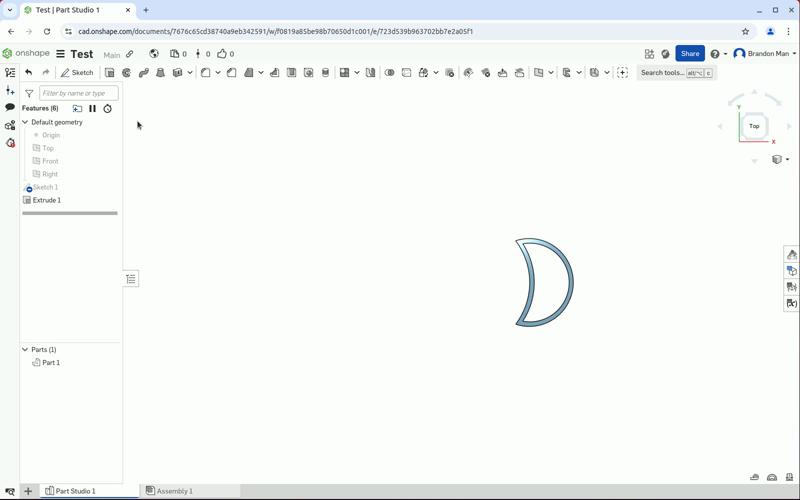
key(shift+h)
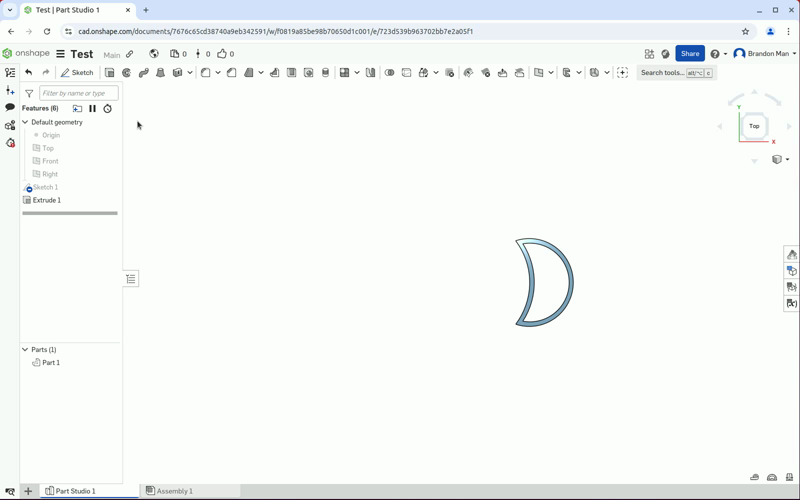
key(shift+h)
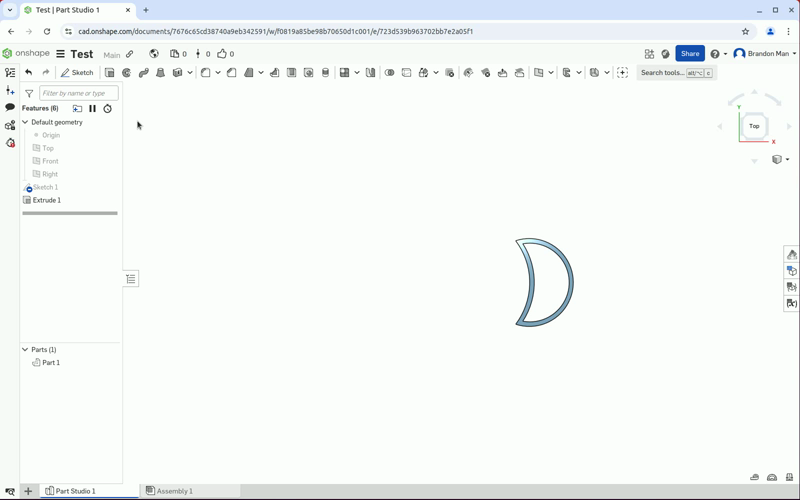
mouse_move(73, 189)
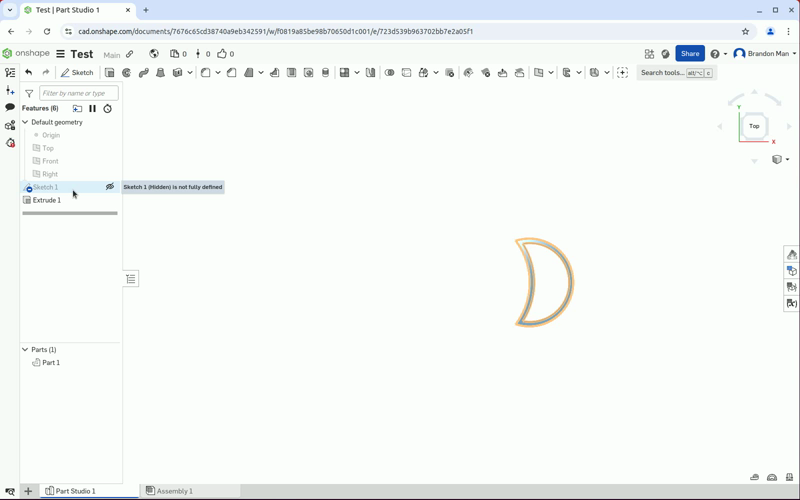
click(73, 189)
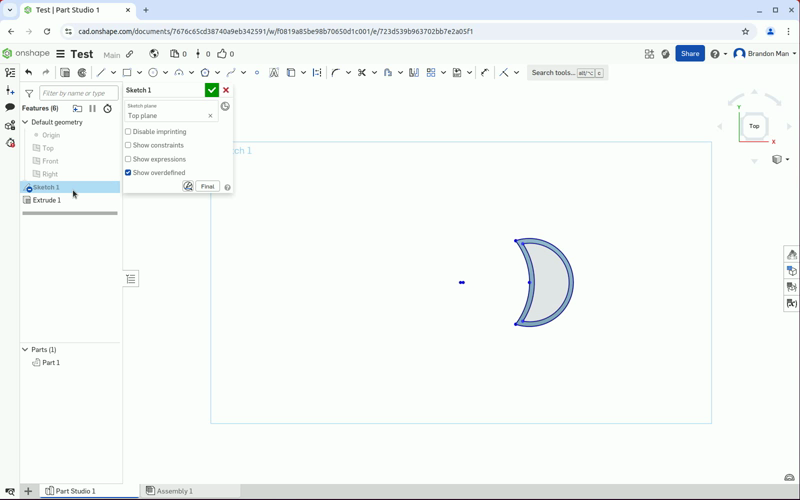
mouse_move(229, 92)
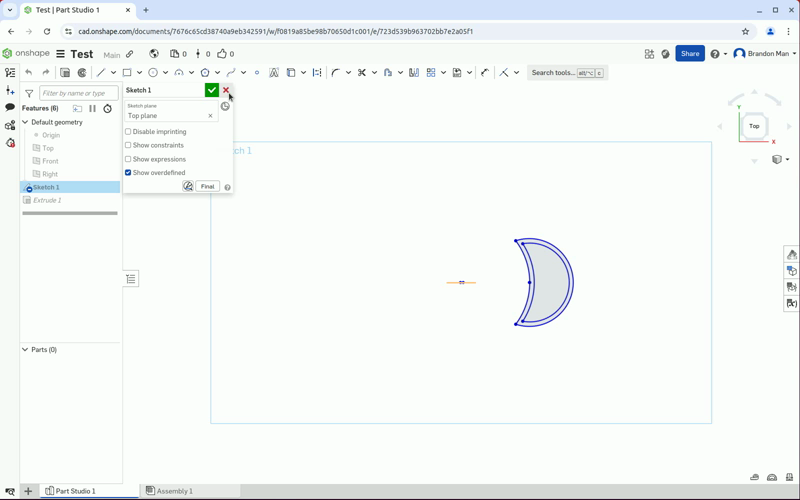
click(229, 92)
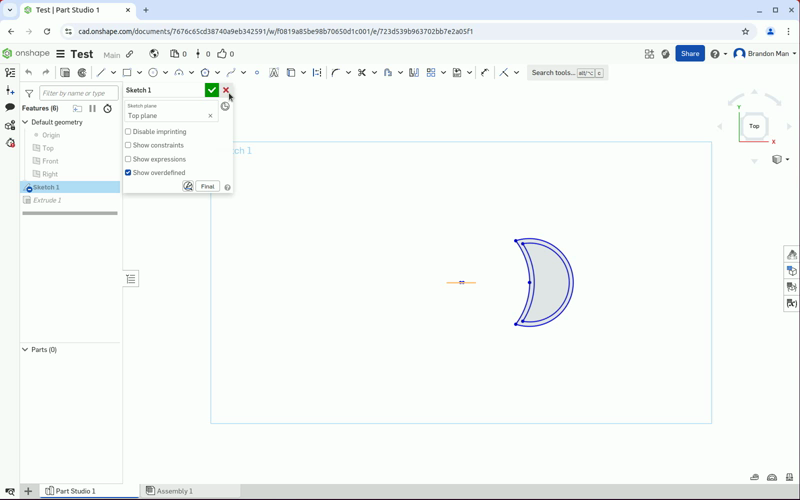
key(shift+s)
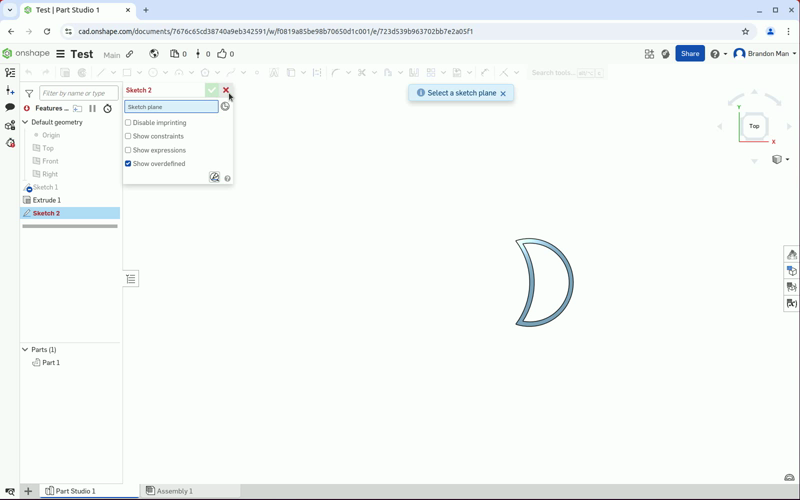
mouse_move(73, 150)
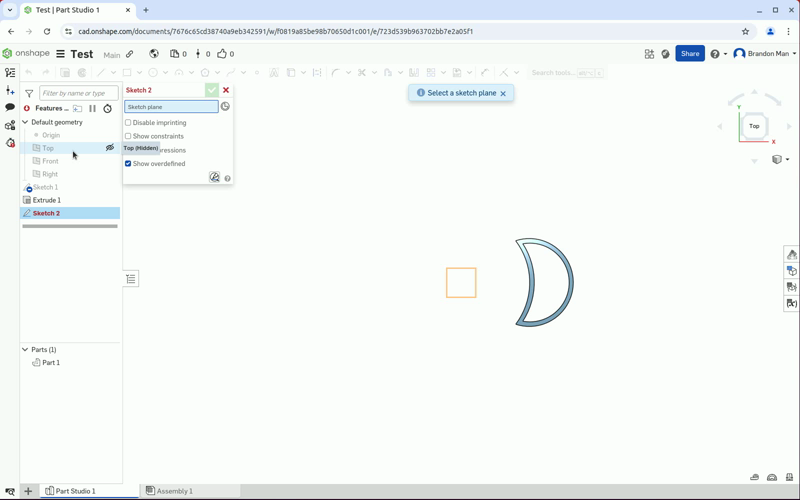
click(73, 150)
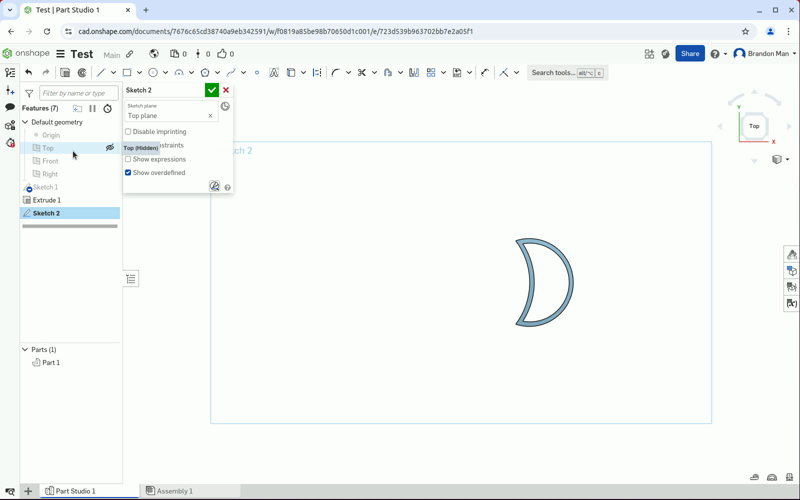
mouse_move(73, 352)
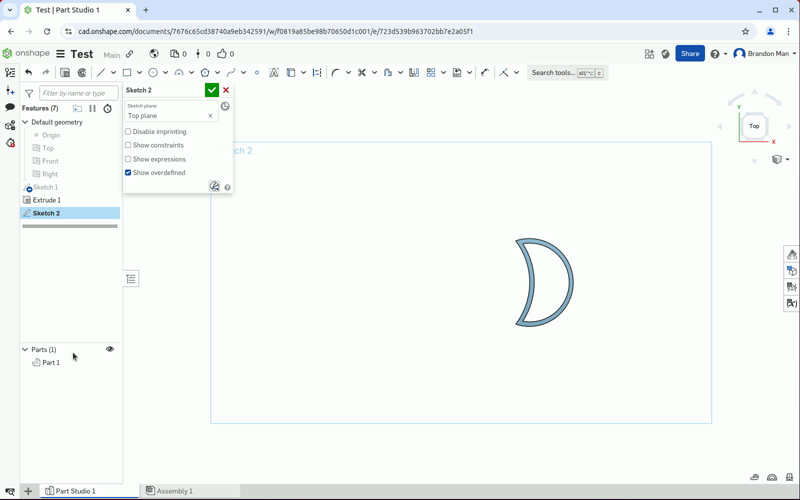
key(y)
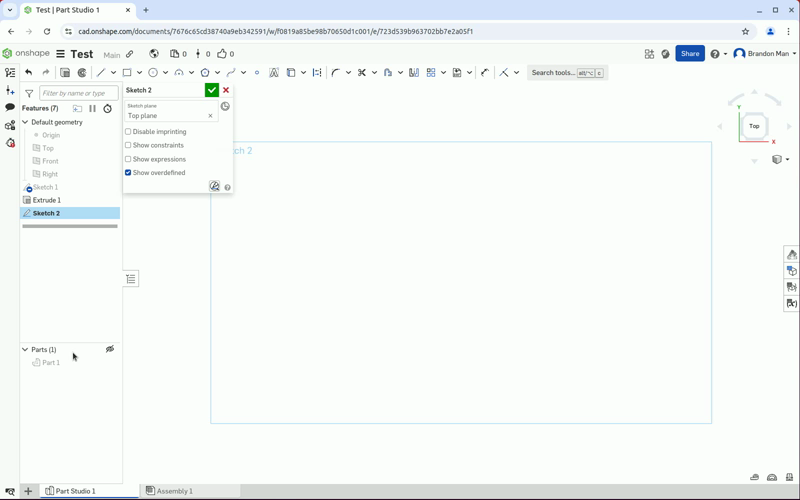
key(c)
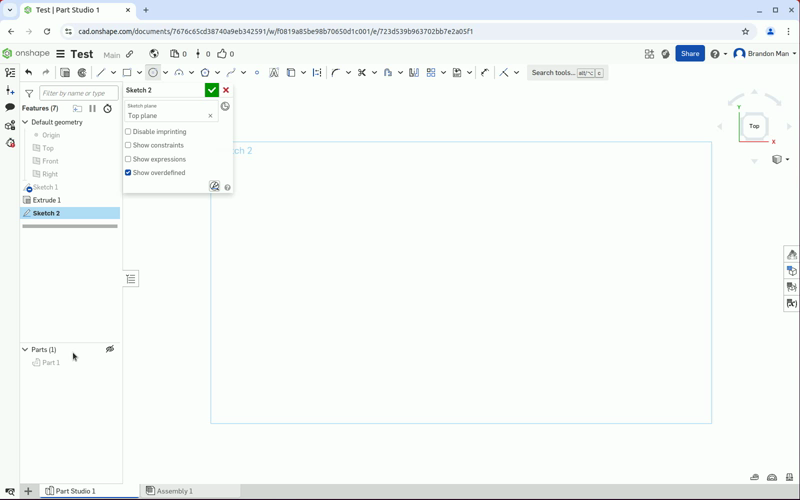
key_down(shift)
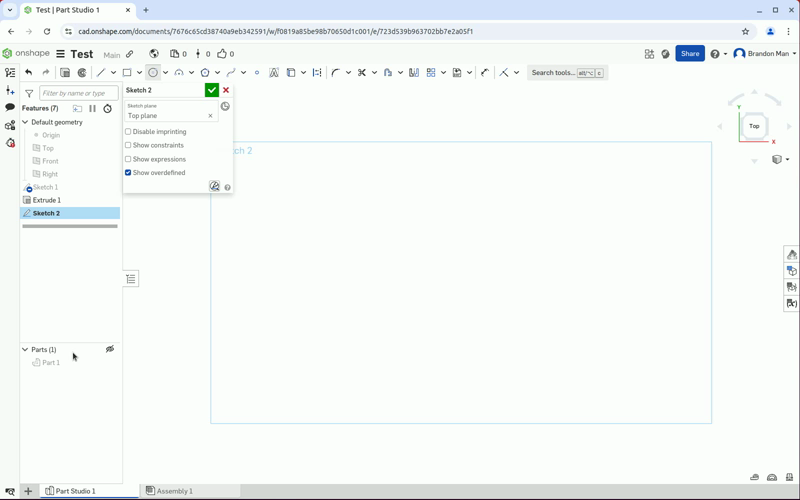
mouse_move(461, 282)
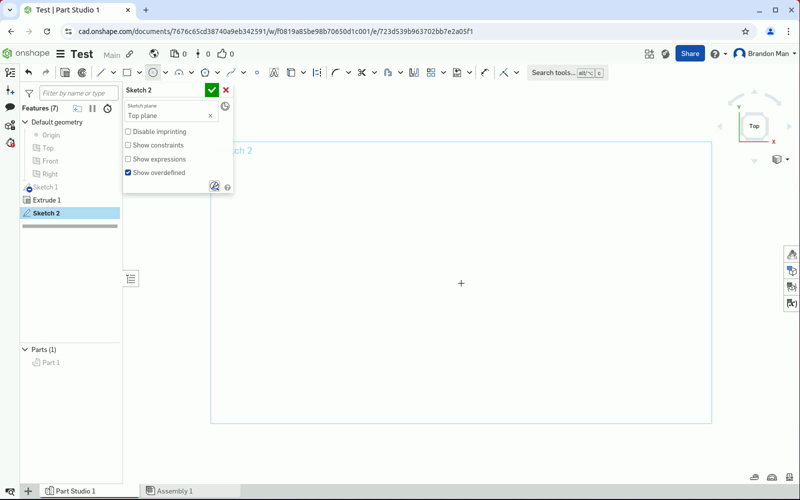
click(461, 282)
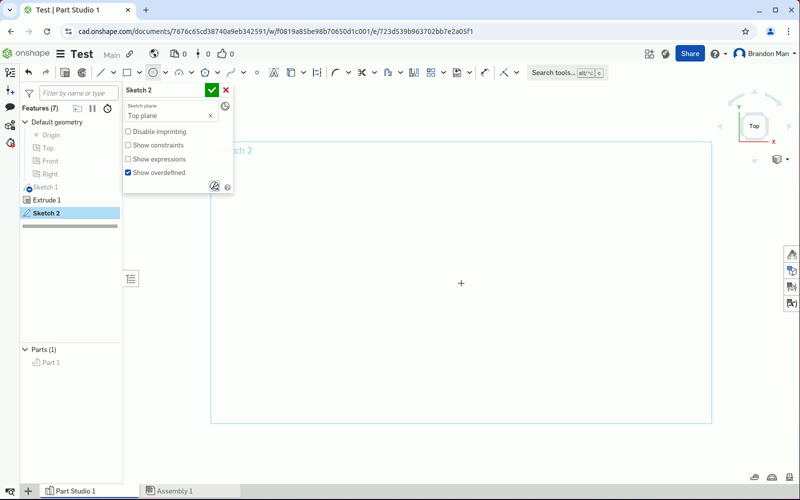
key_up(shift)
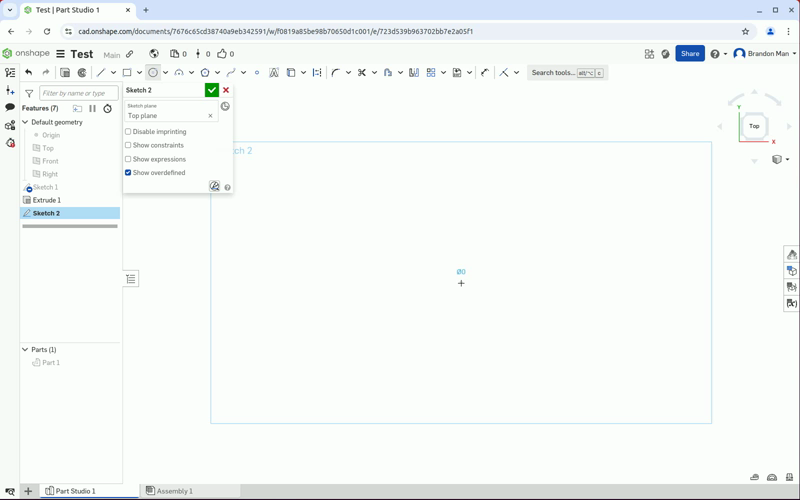
mouse_move(531, 282)
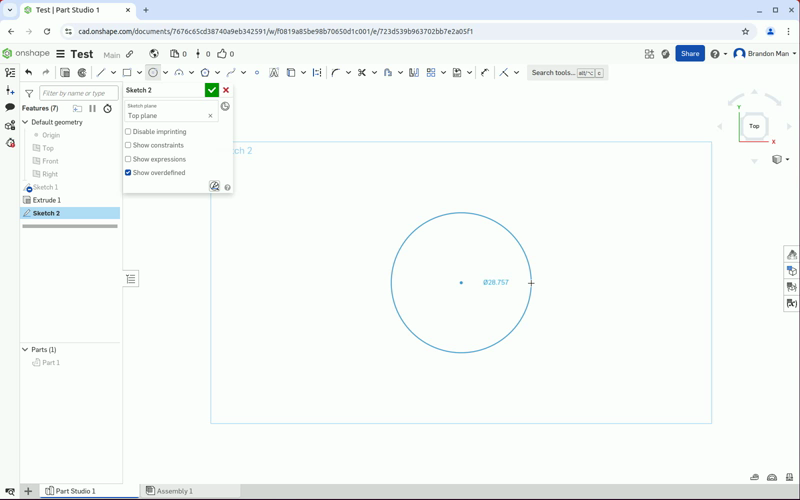
click(531, 282)
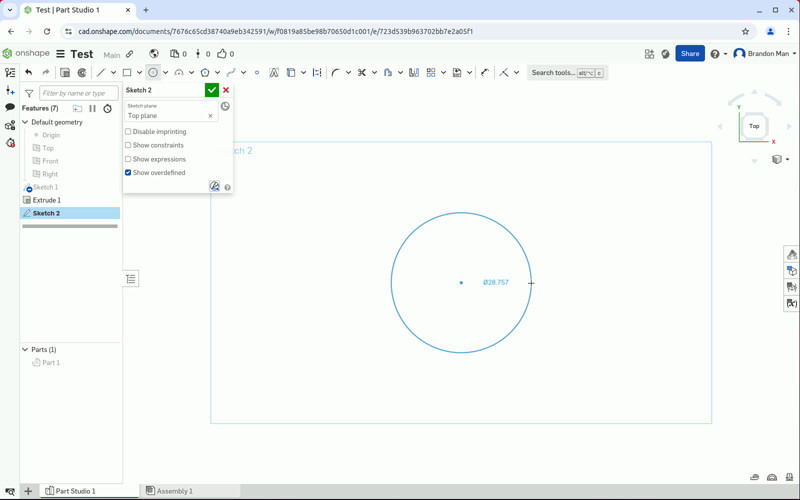
key(esc)
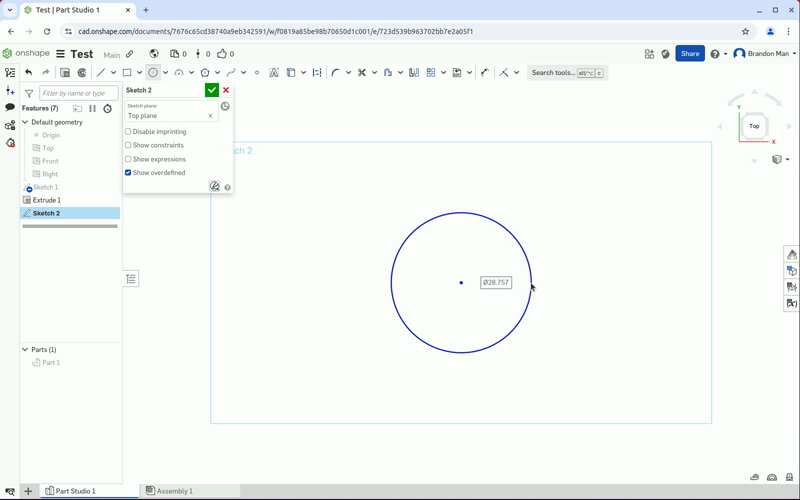
key(c)
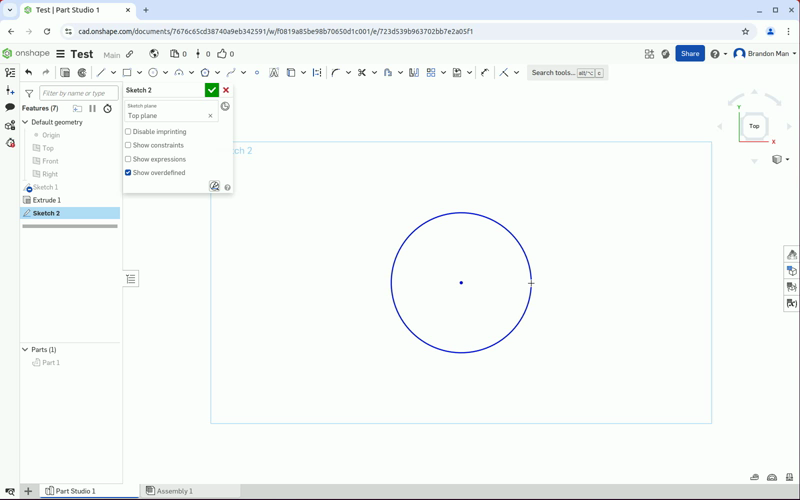
key_down(shift)
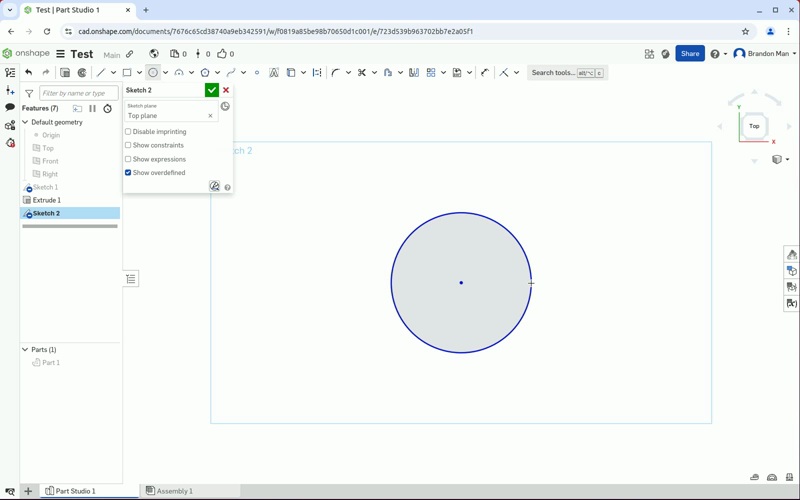
mouse_move(461, 282)
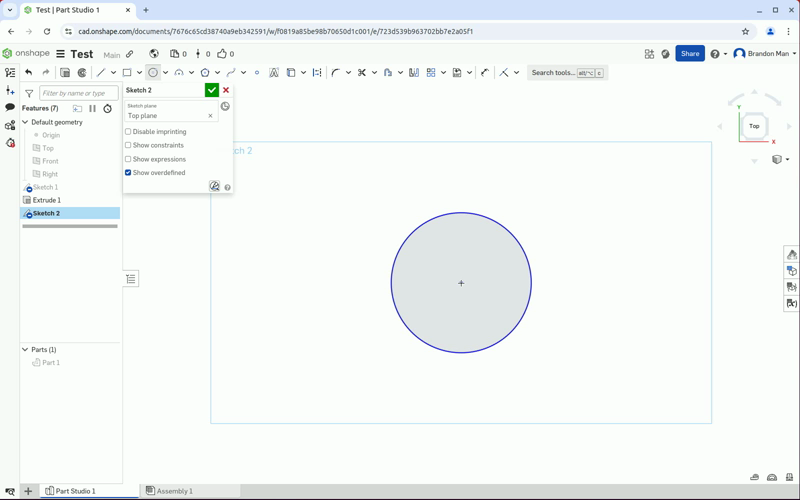
click(461, 282)
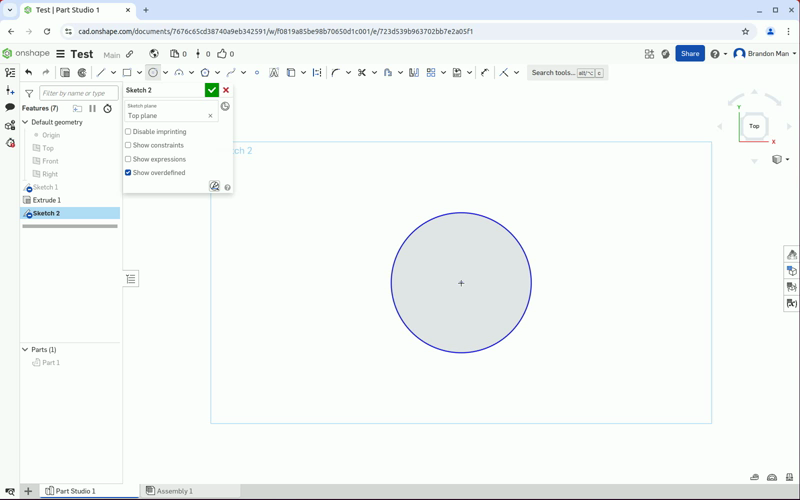
key_up(shift)
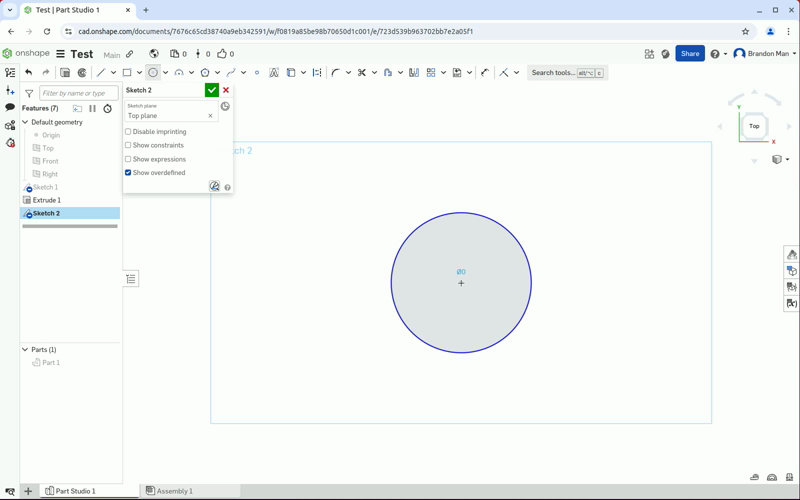
mouse_move(522, 282)
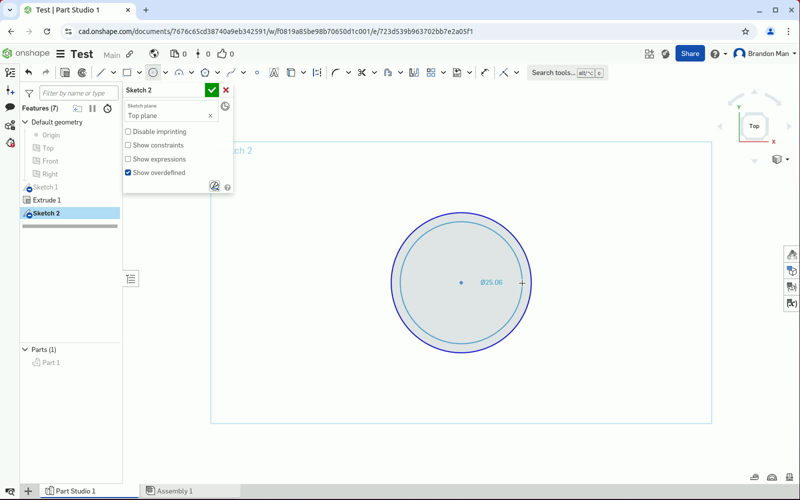
click(522, 282)
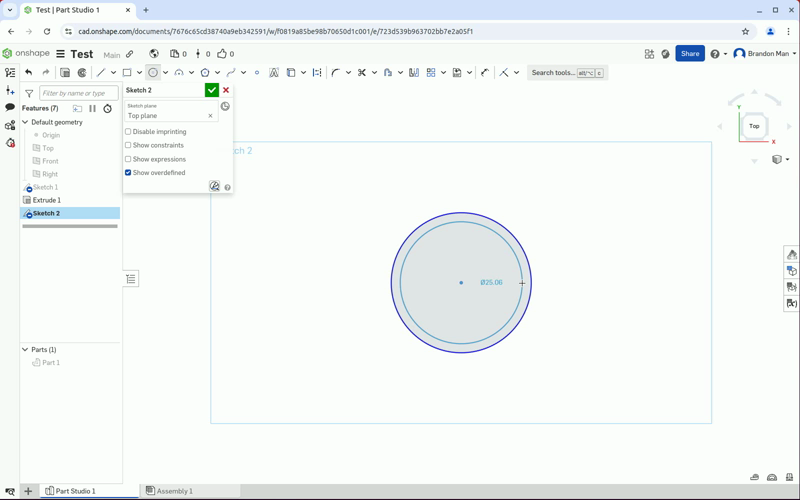
key(esc)
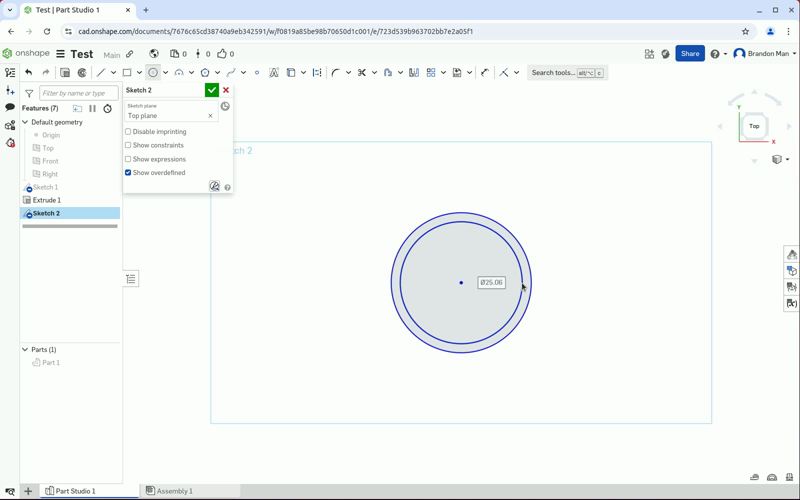
mouse_move(511, 238)
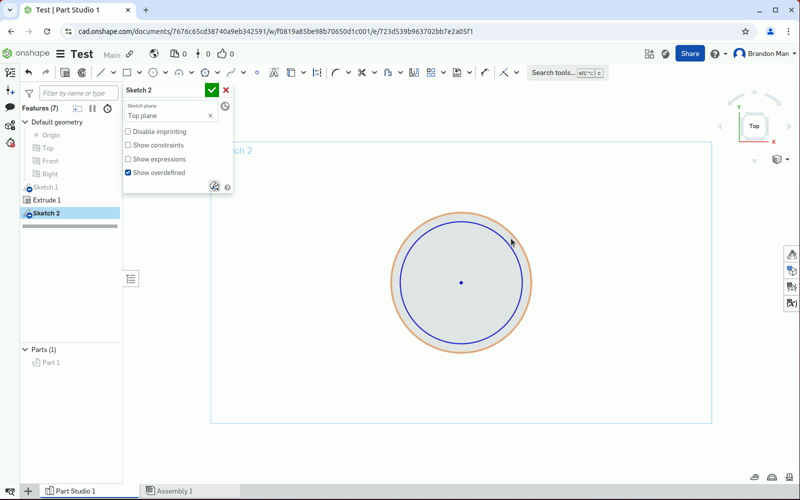
click(511, 238)
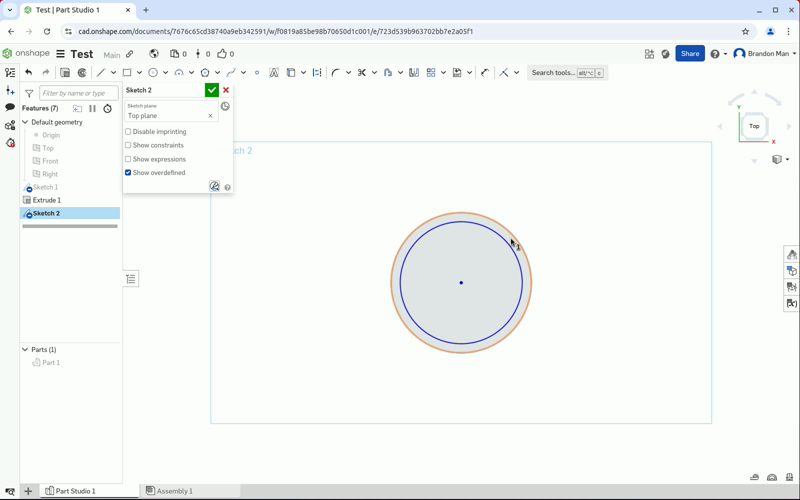
mouse_move(73, 352)
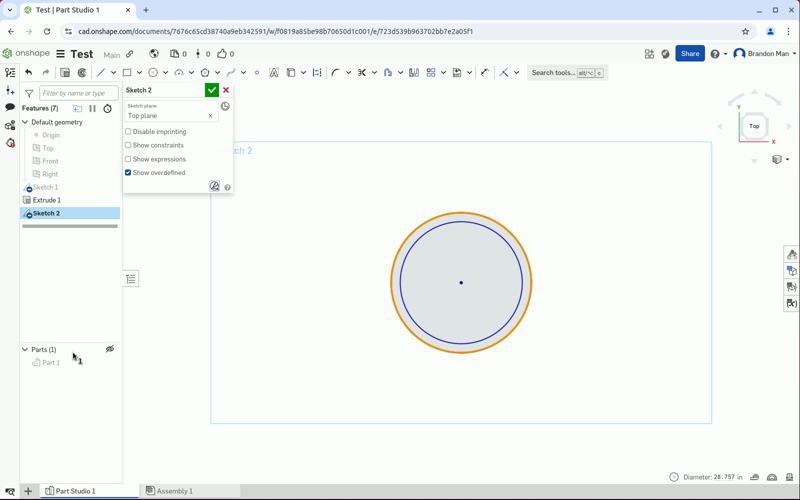
key(shift+y)
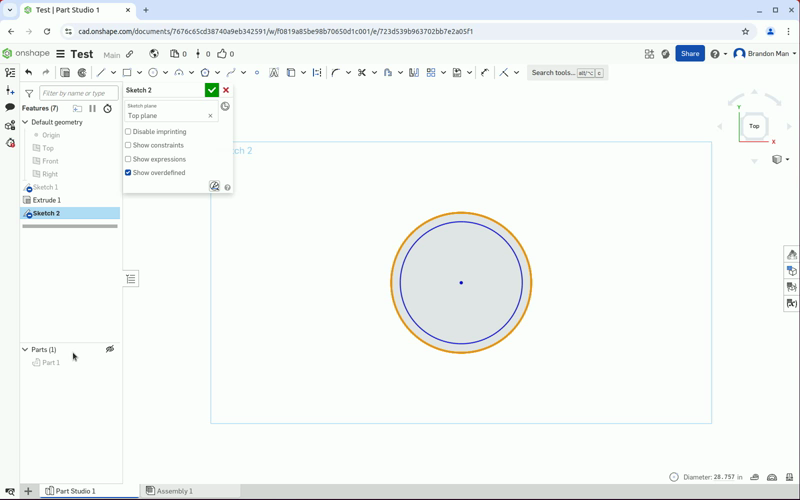
key(shift+e)
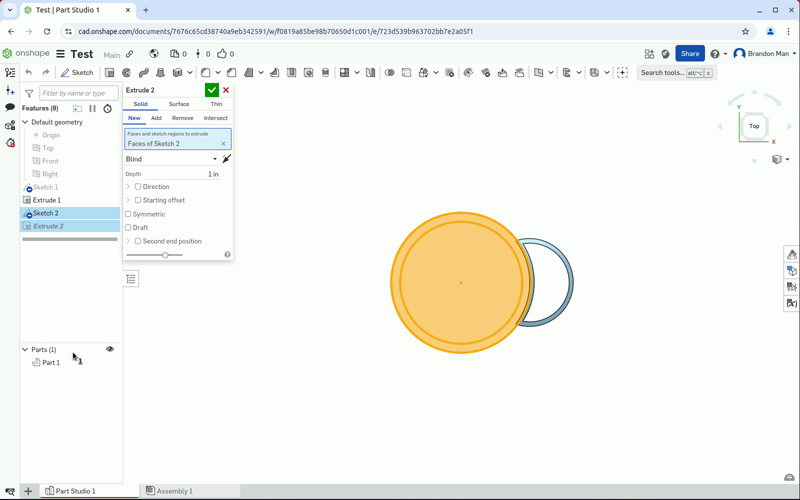
mouse_move(143, 106)
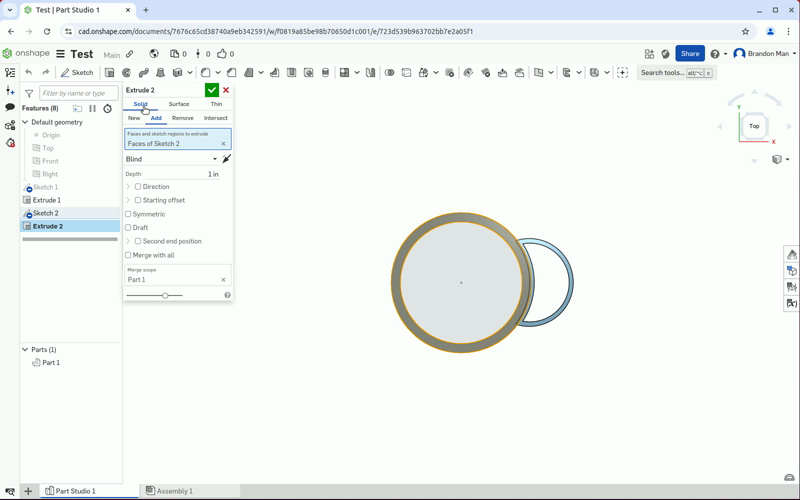
click(143, 106)
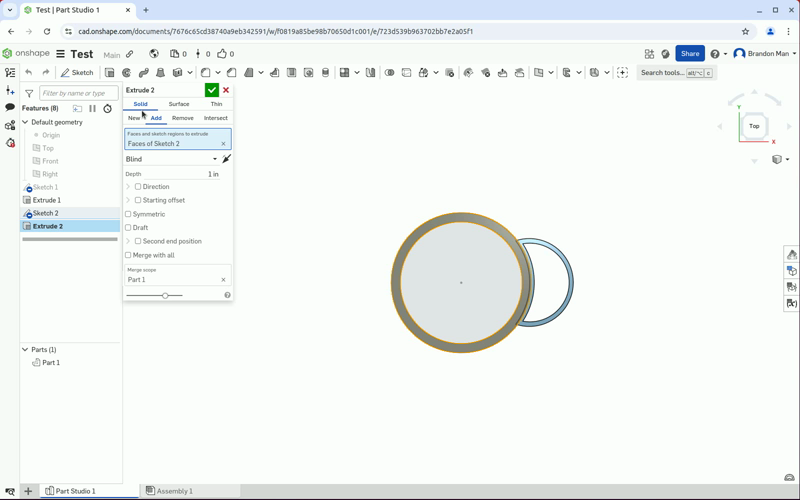
mouse_move(137, 120)
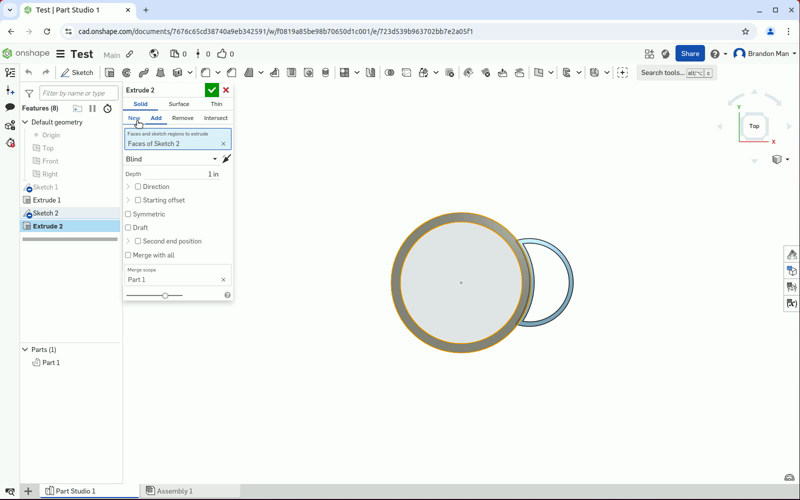
click(137, 120)
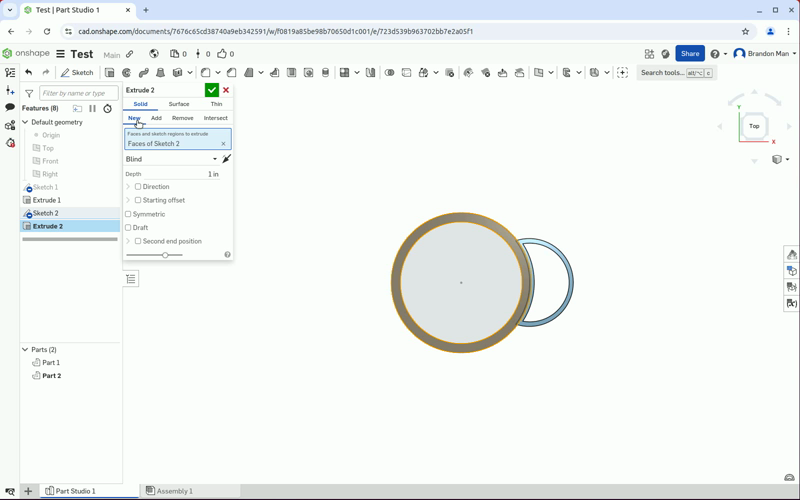
key(tab, 4)
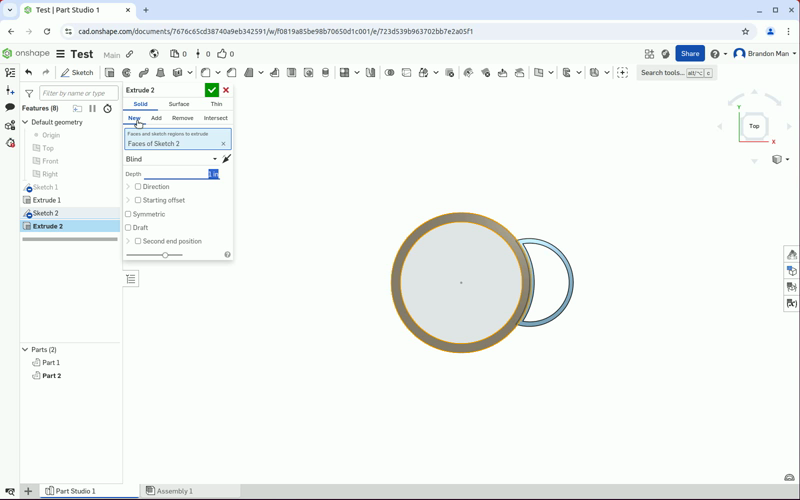
text(1.685)
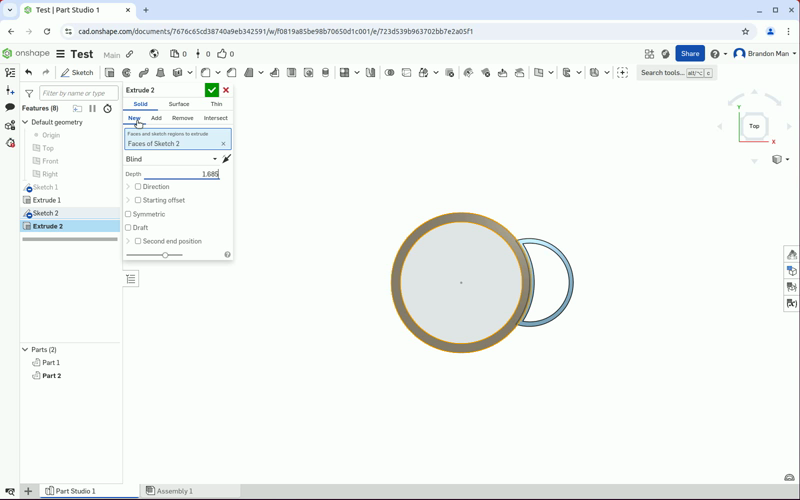
key(enter)
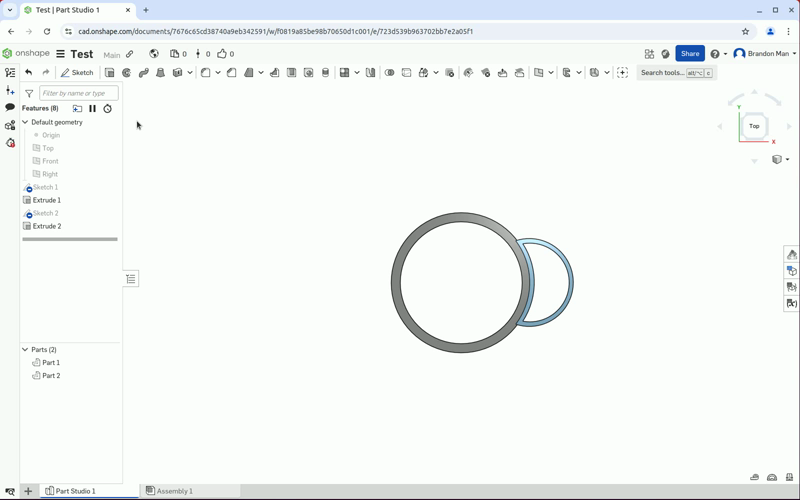
key(shift+h)
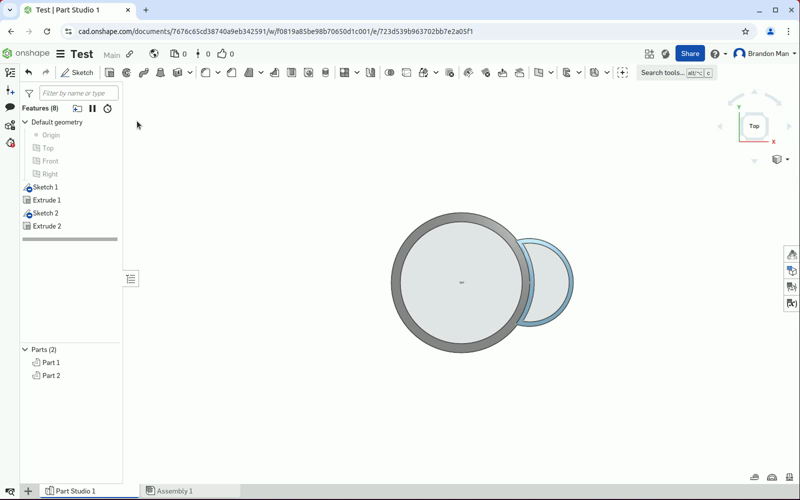
key(shift+h)
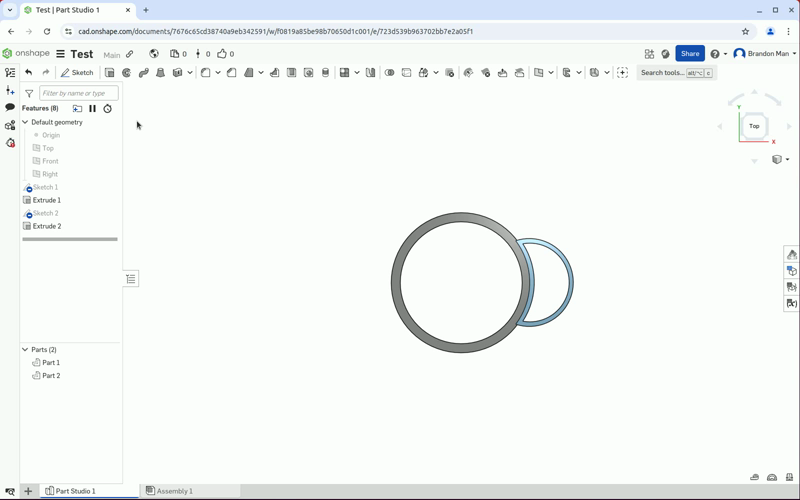
mouse_move(73, 189)
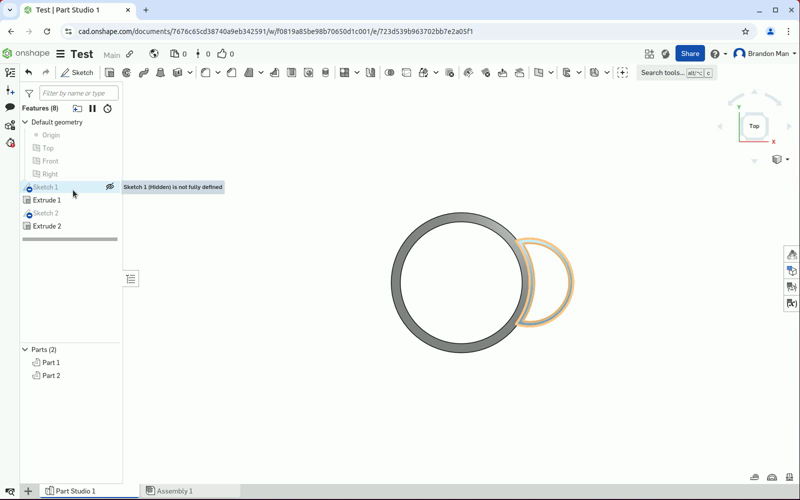
click(73, 189)
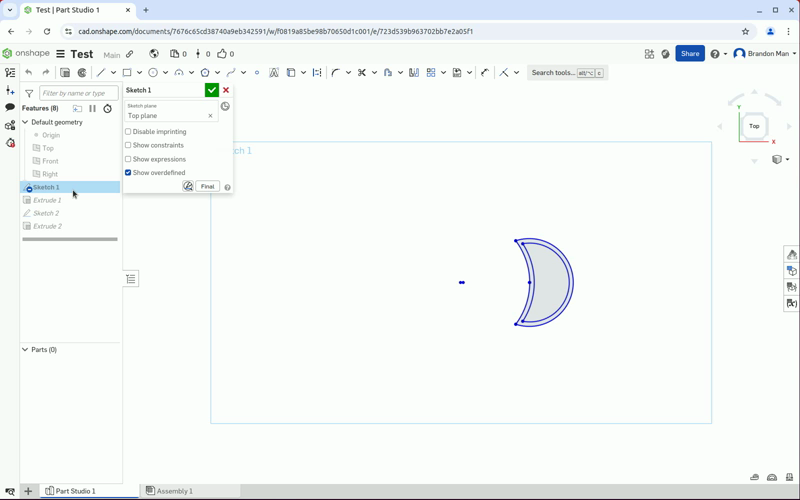
mouse_move(229, 92)
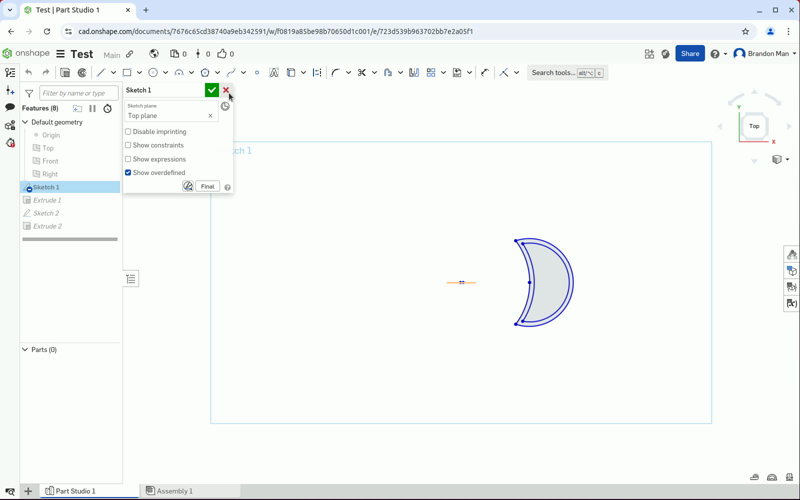
click(229, 92)
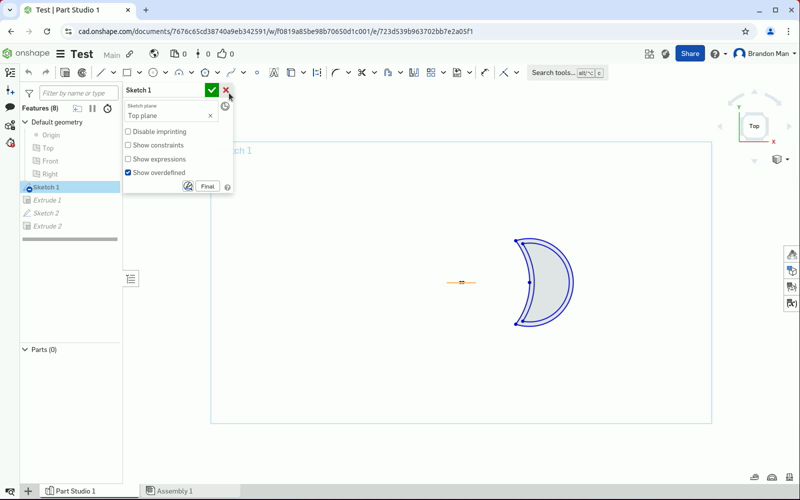
key(shift+s)
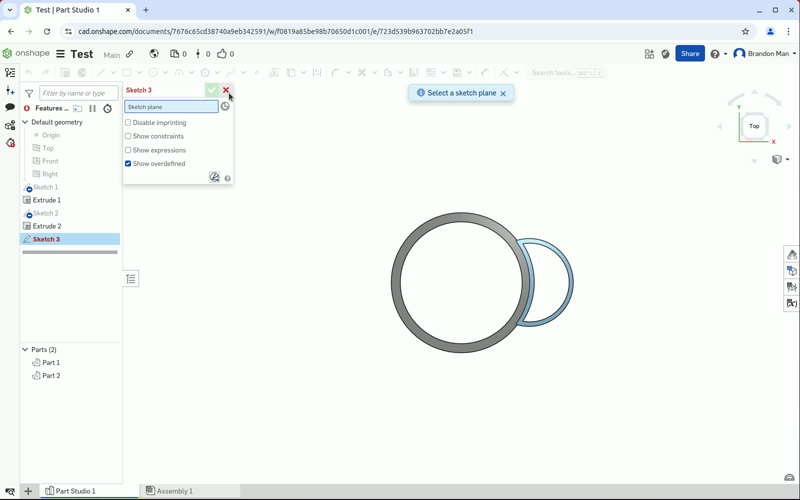
mouse_move(73, 150)
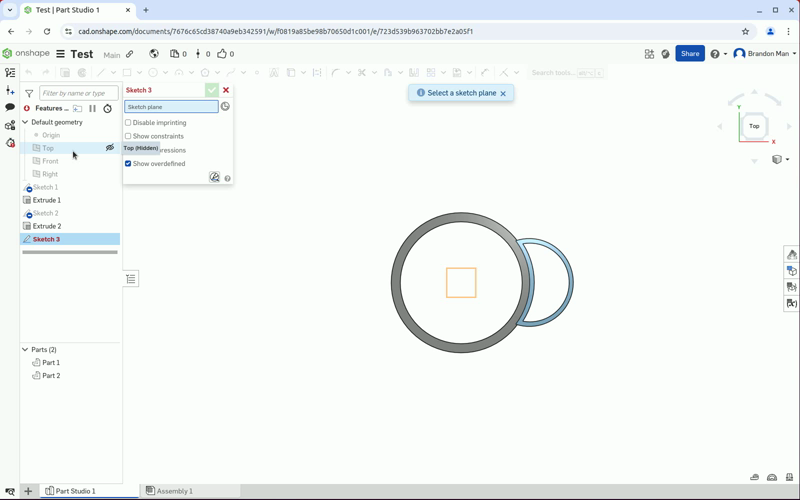
click(73, 150)
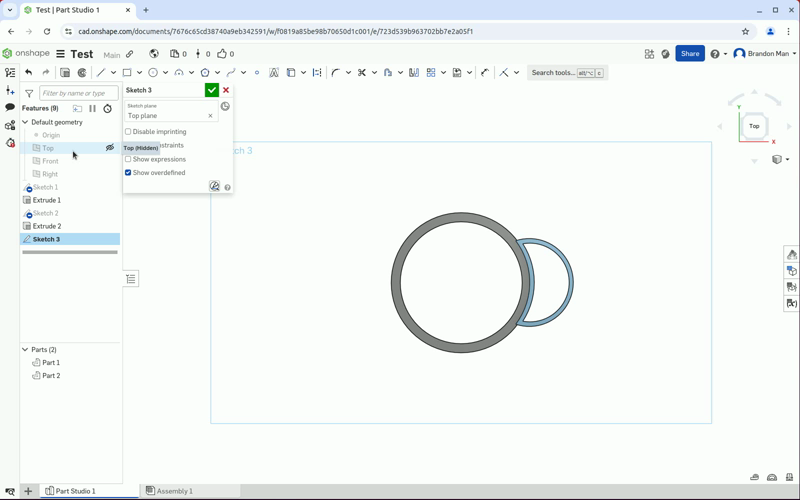
mouse_move(73, 352)
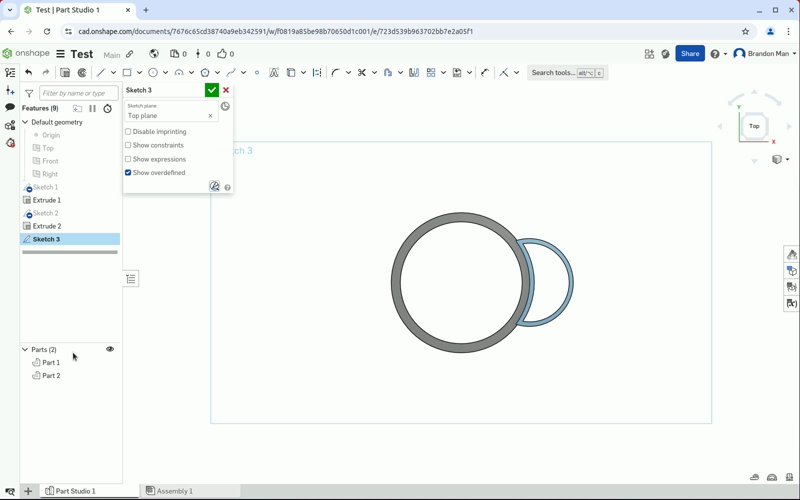
key(y)
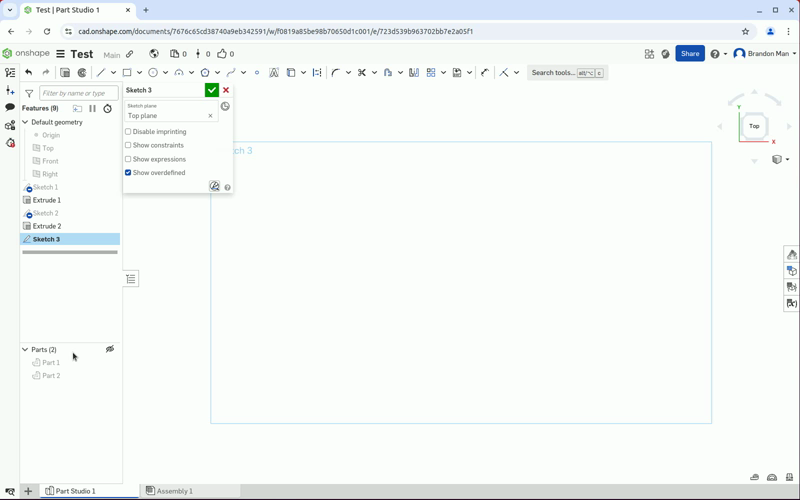
key(c)
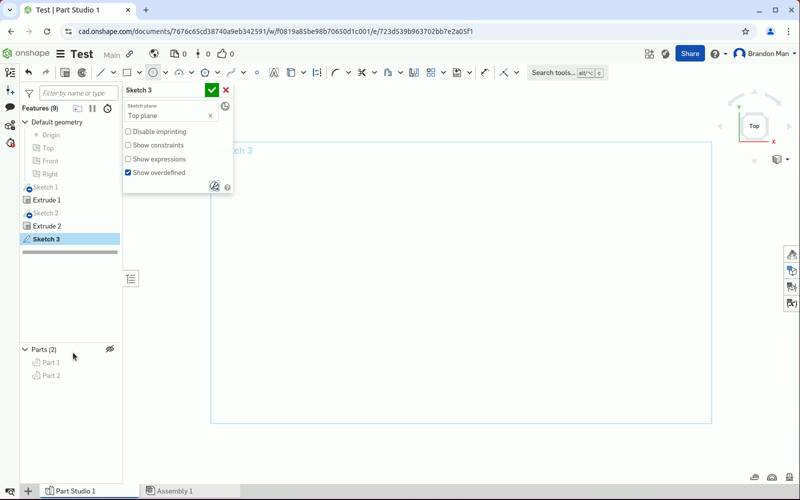
key_down(shift)
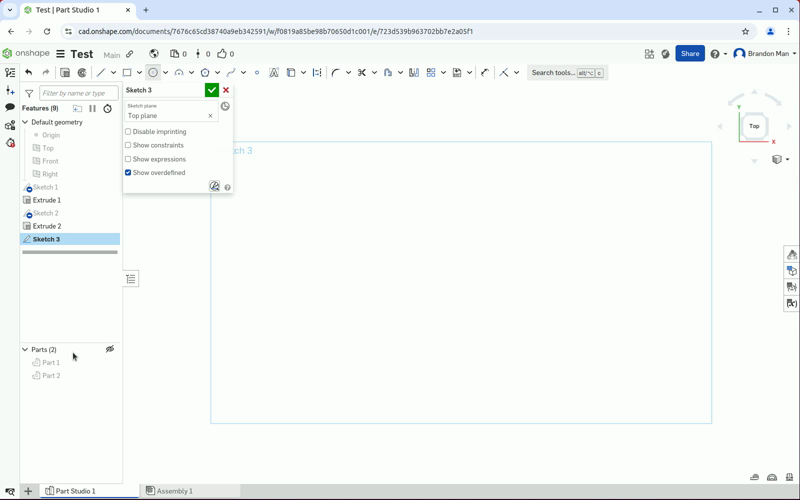
mouse_move(460, 282)
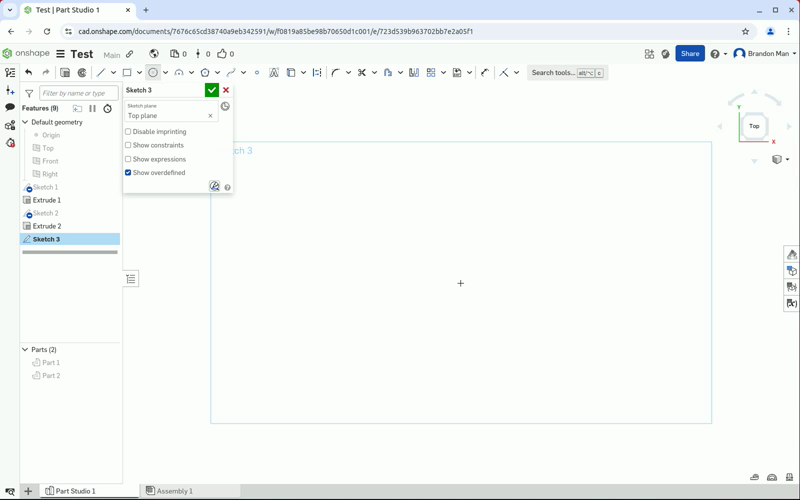
click(460, 282)
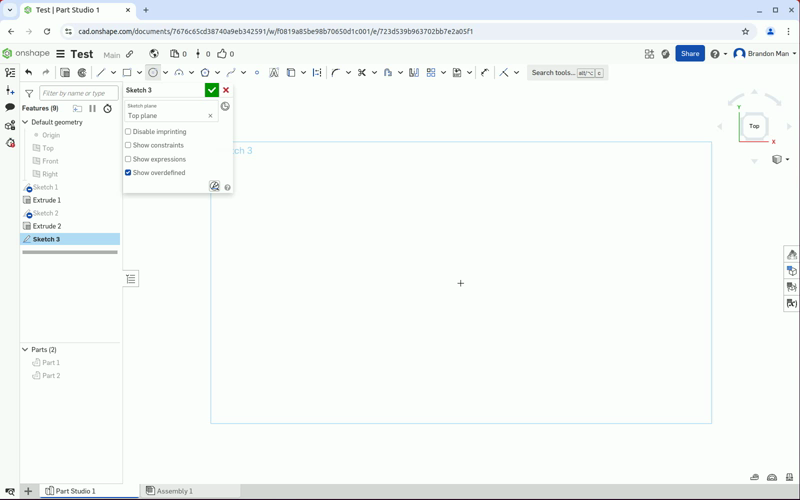
key_up(shift)
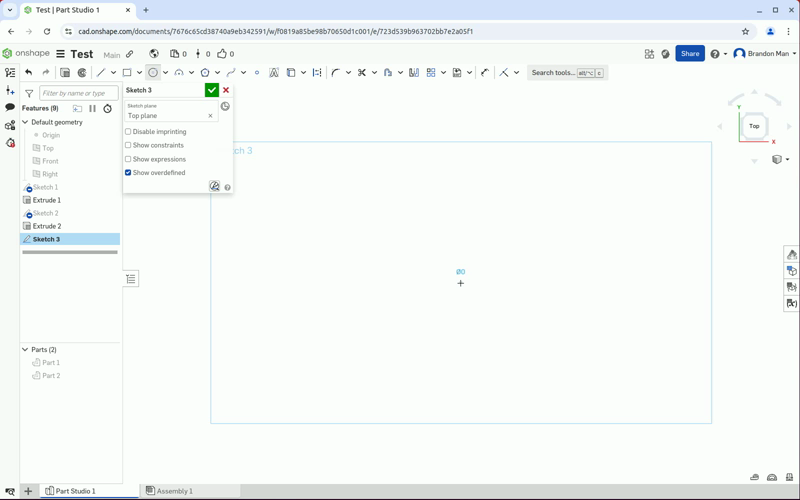
mouse_move(521, 282)
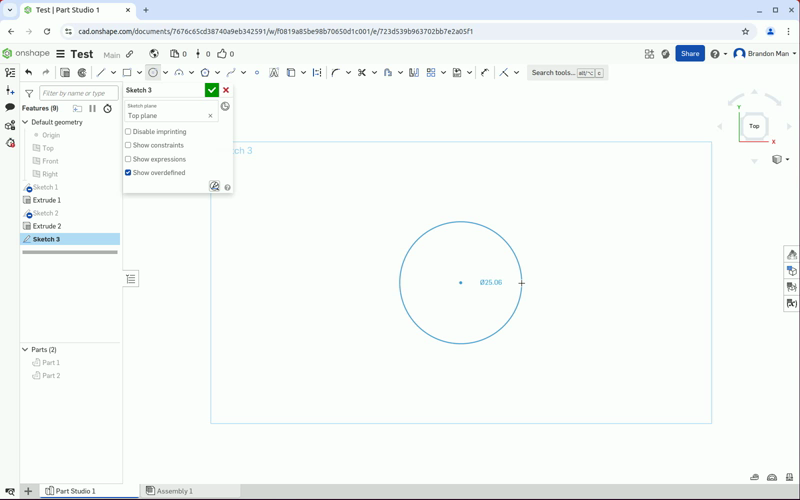
click(521, 282)
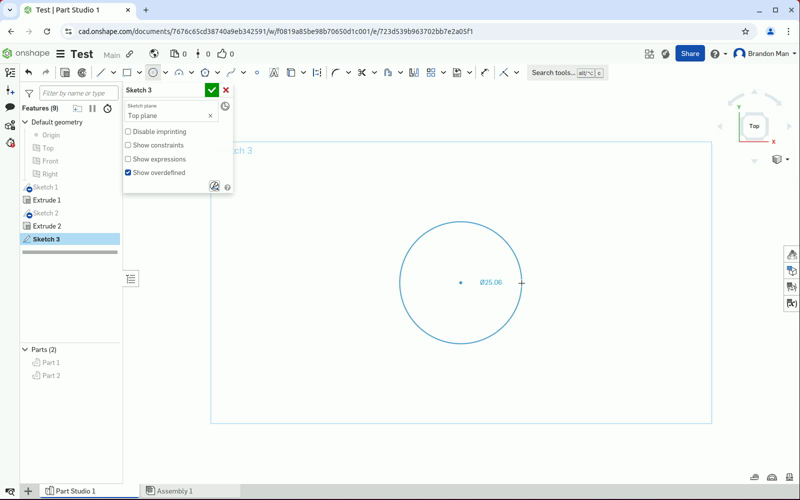
key(esc)
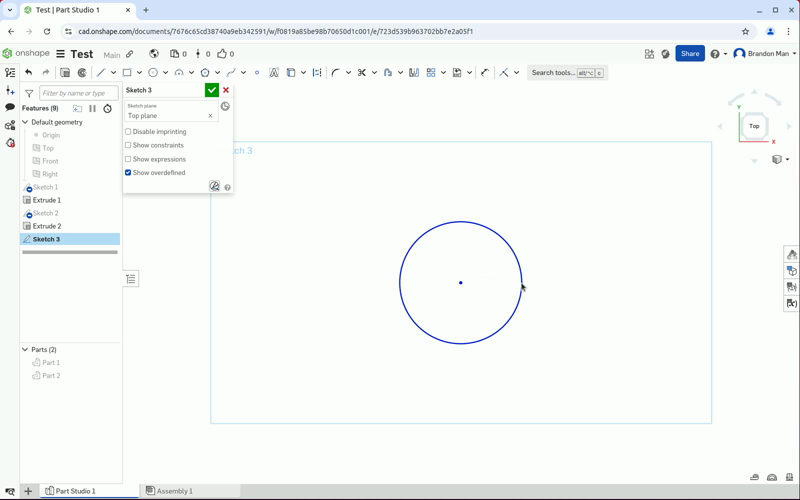
mouse_move(442, 316)
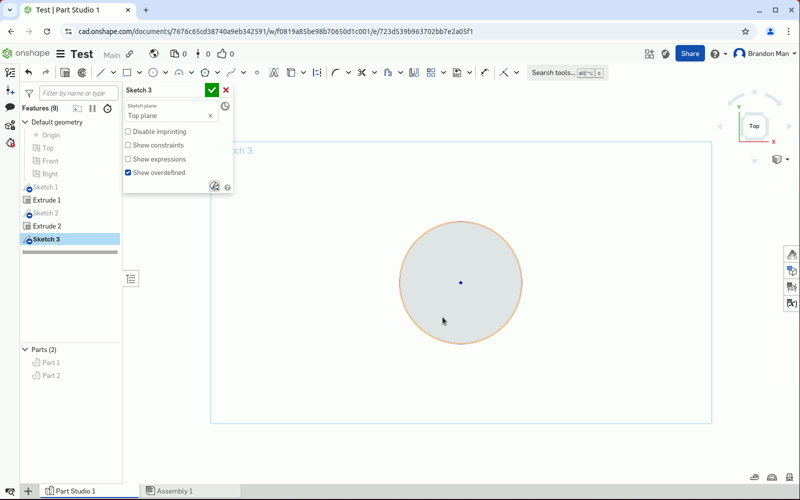
click(442, 316)
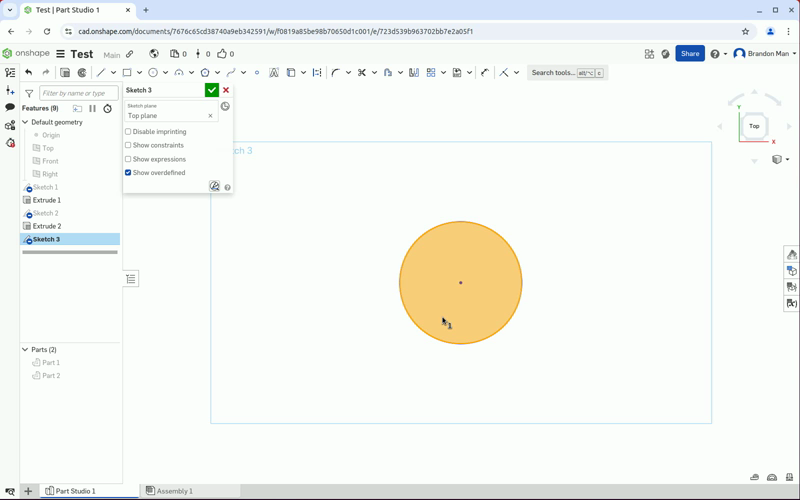
mouse_move(73, 352)
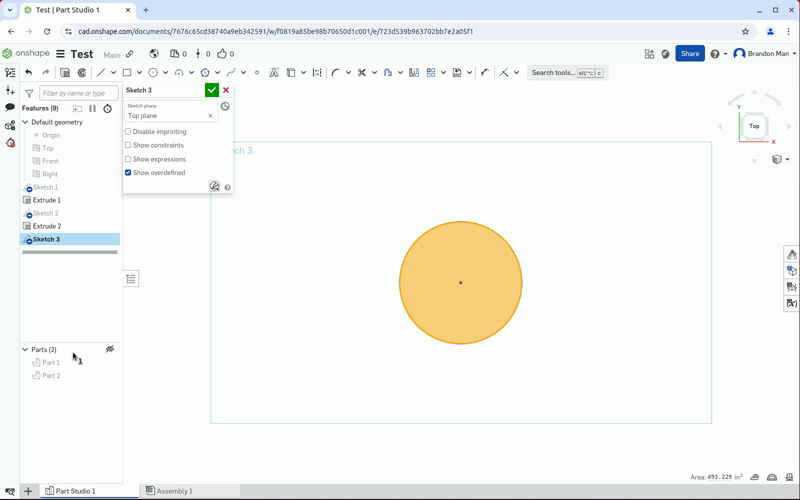
key(shift+y)
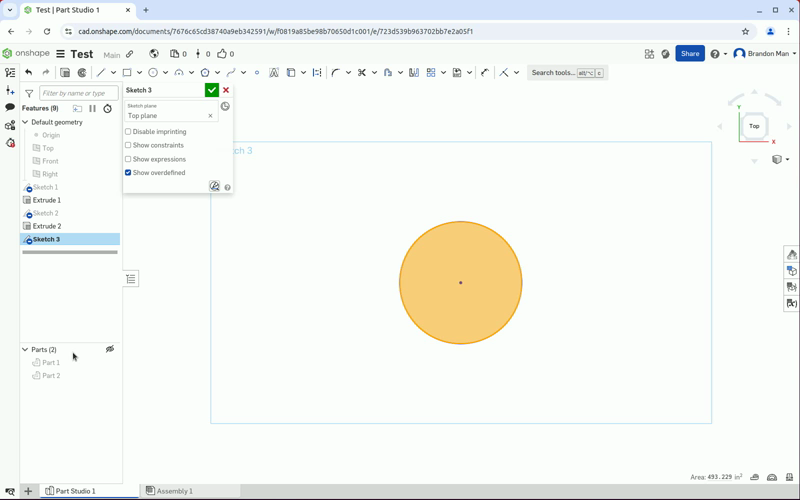
key(shift+e)
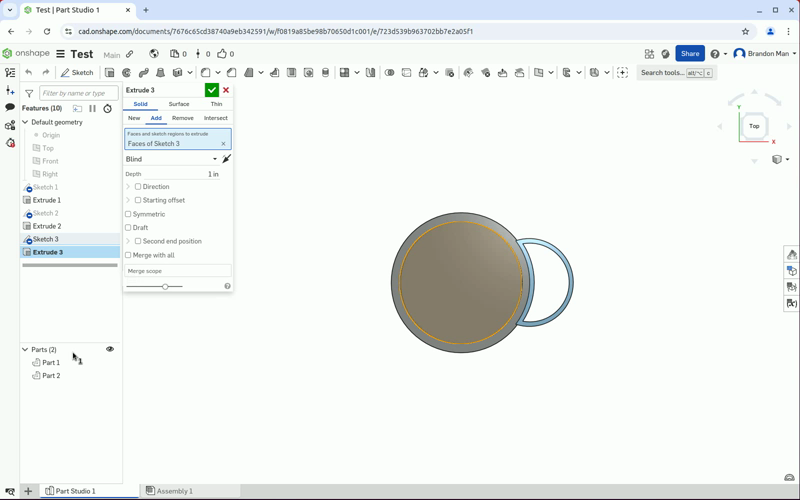
mouse_move(143, 106)
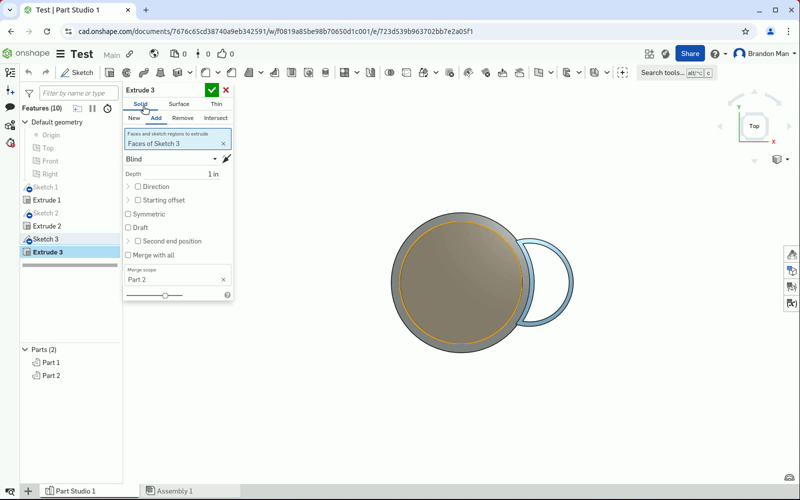
click(143, 106)
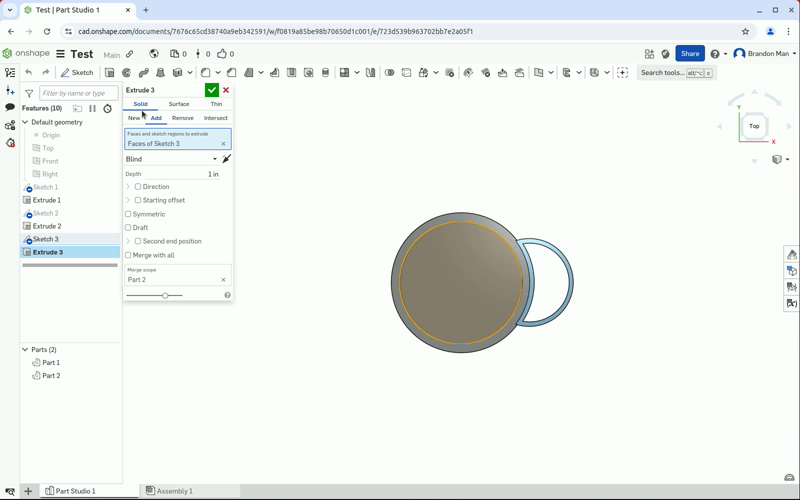
mouse_move(137, 120)
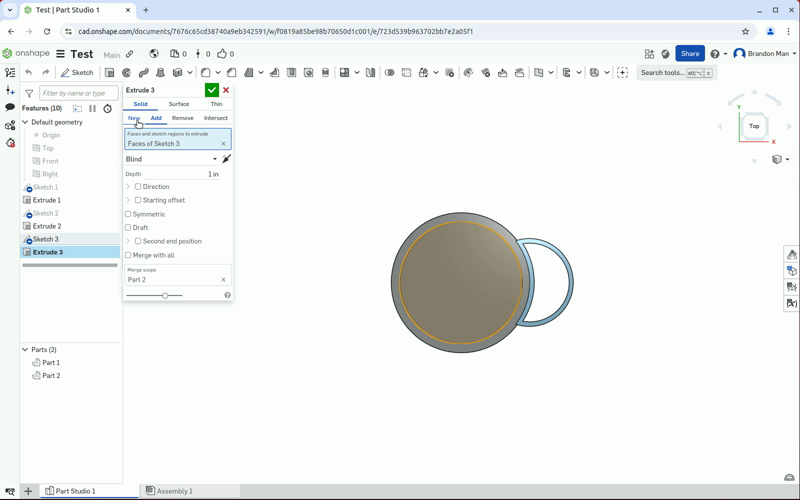
click(137, 120)
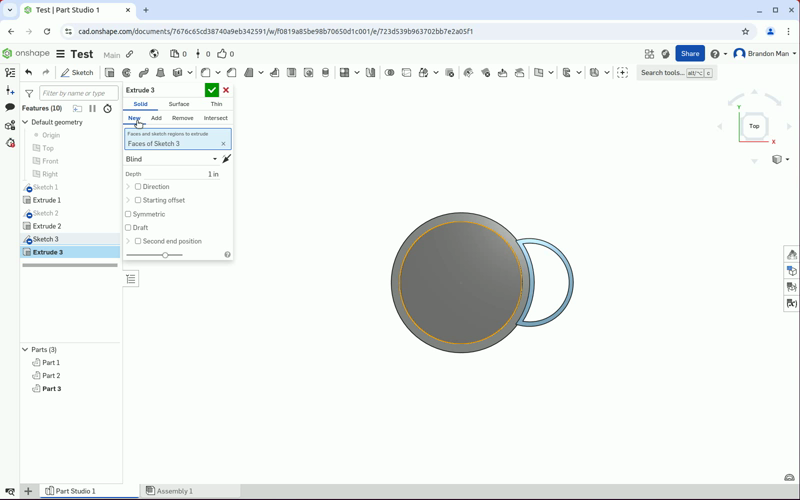
key(tab, 4)
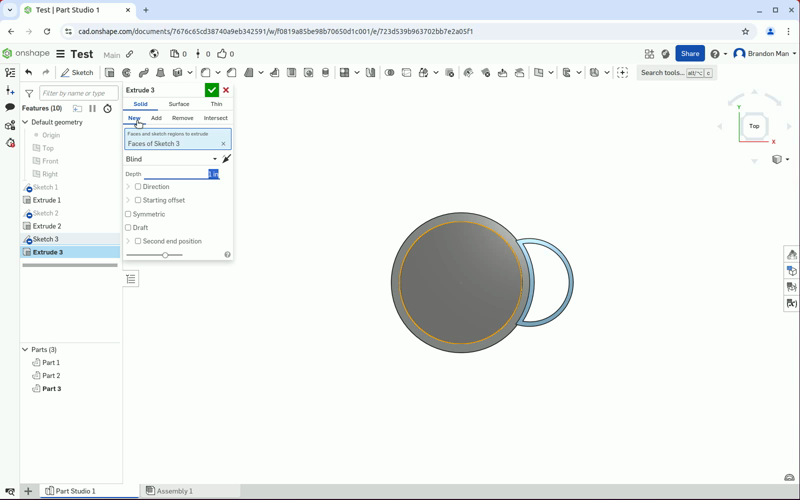
text(0.963)
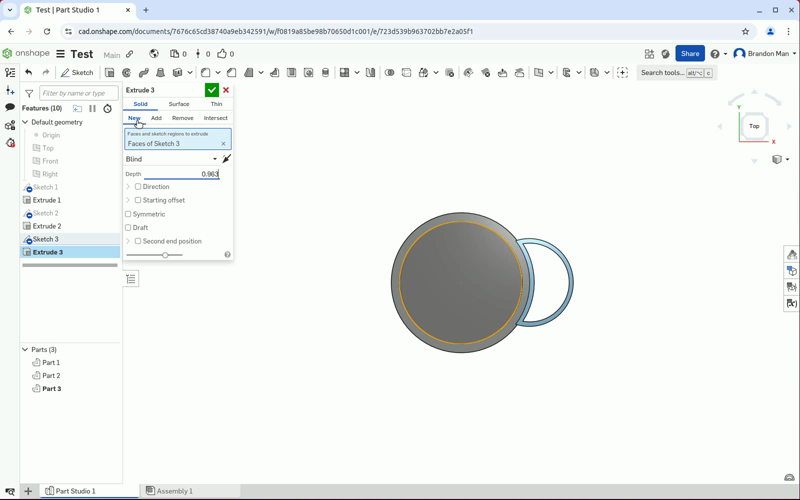
key(enter)
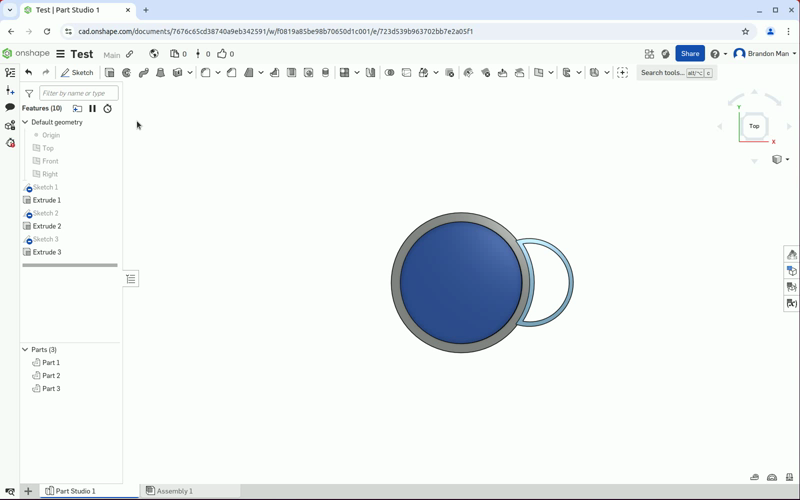
key(shift+h)
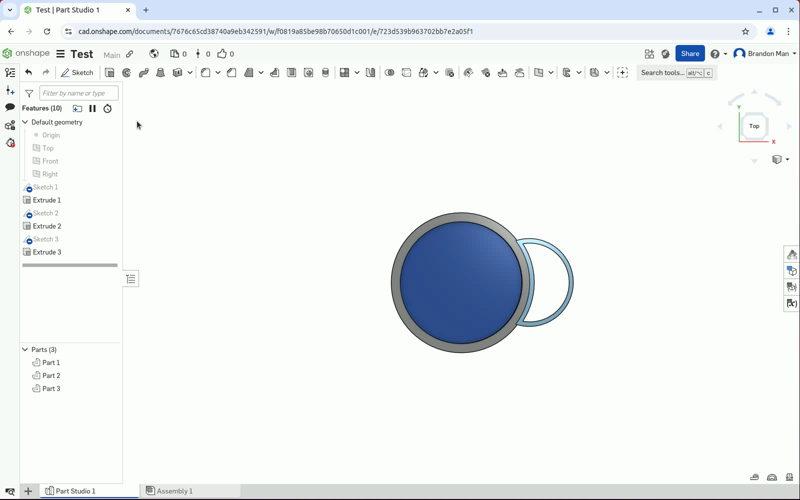
key(shift+h)
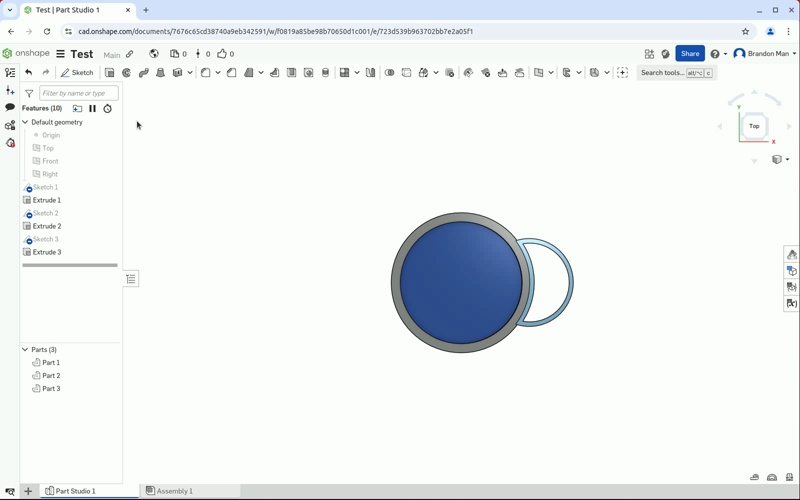
mouse_move(73, 189)
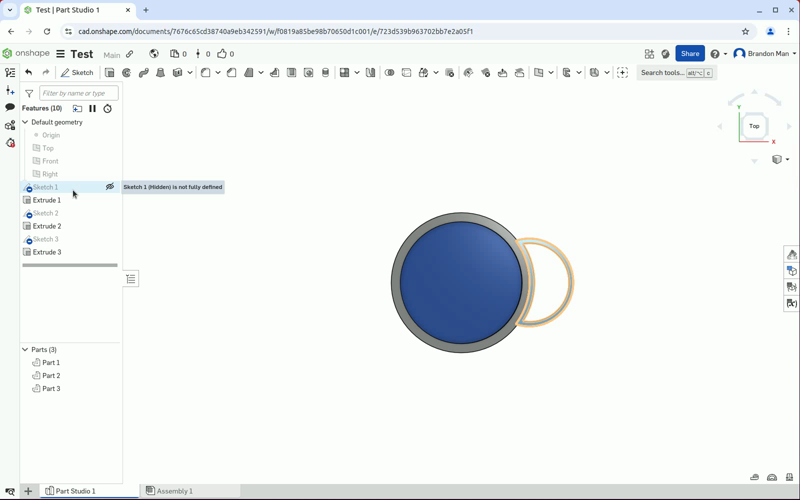
click(73, 189)
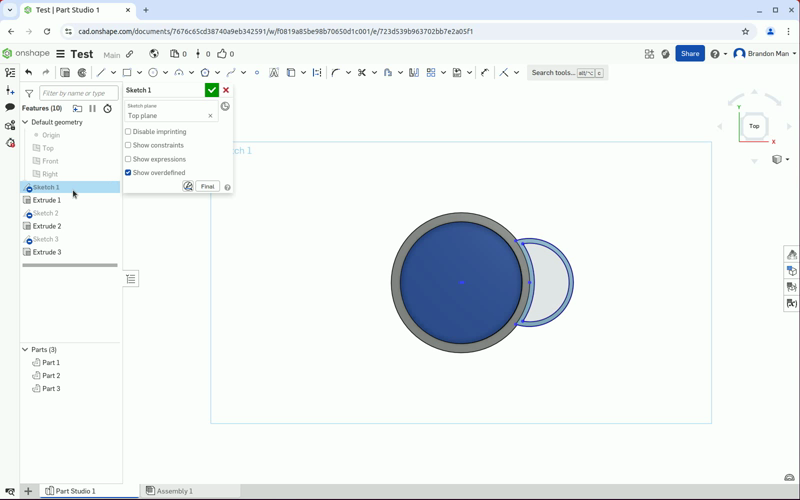
mouse_move(229, 92)
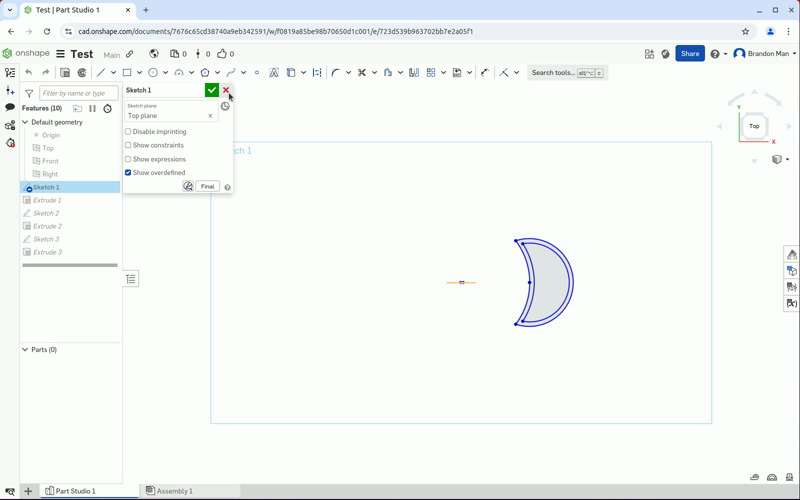
click(229, 92)
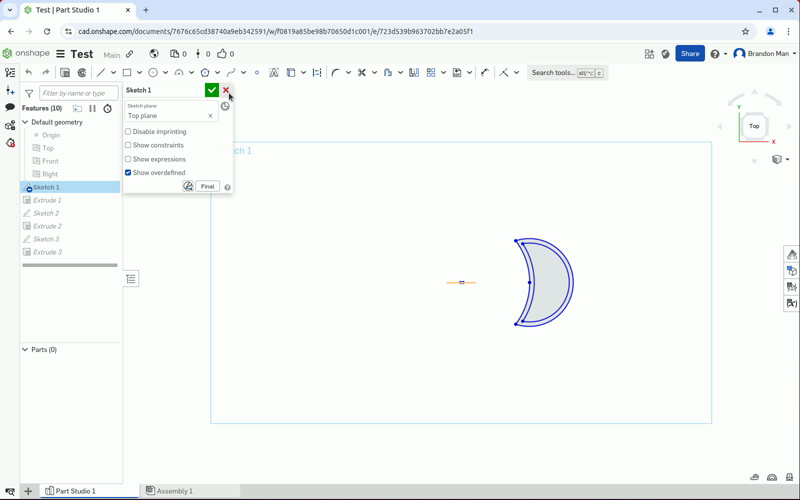
key(shift+s)
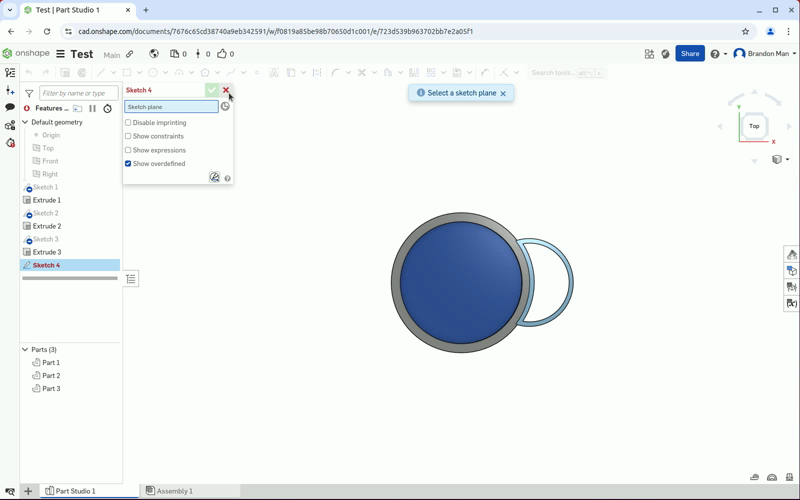
mouse_move(73, 150)
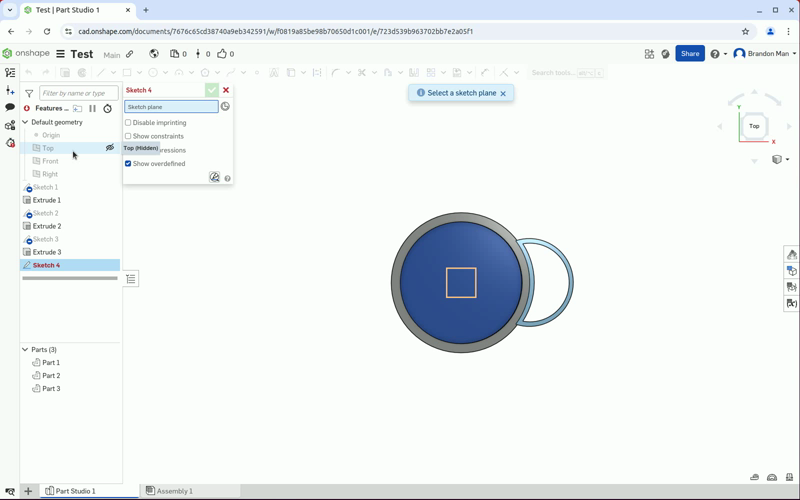
click(73, 150)
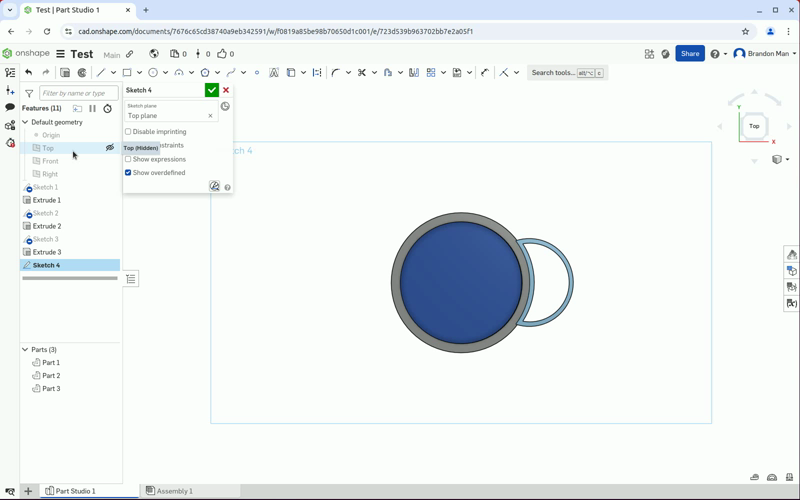
mouse_move(73, 352)
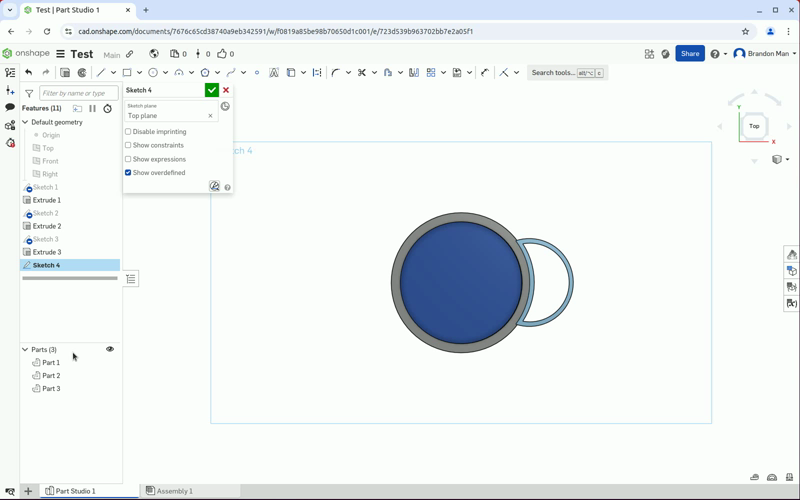
key(y)
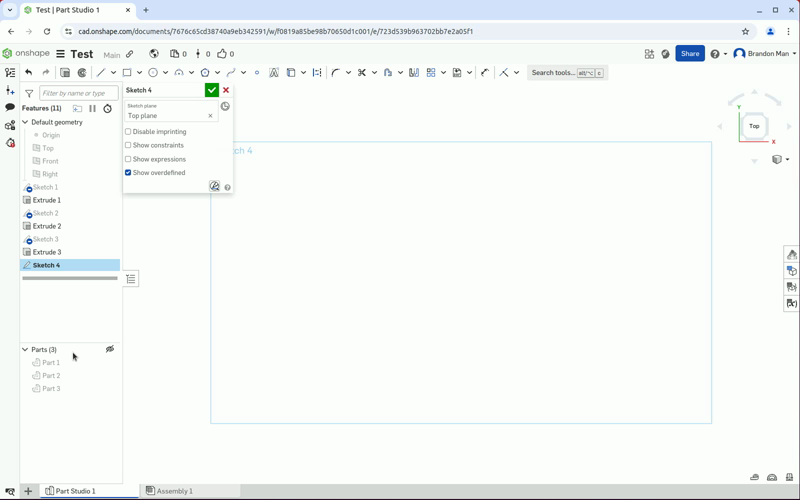
key(a)
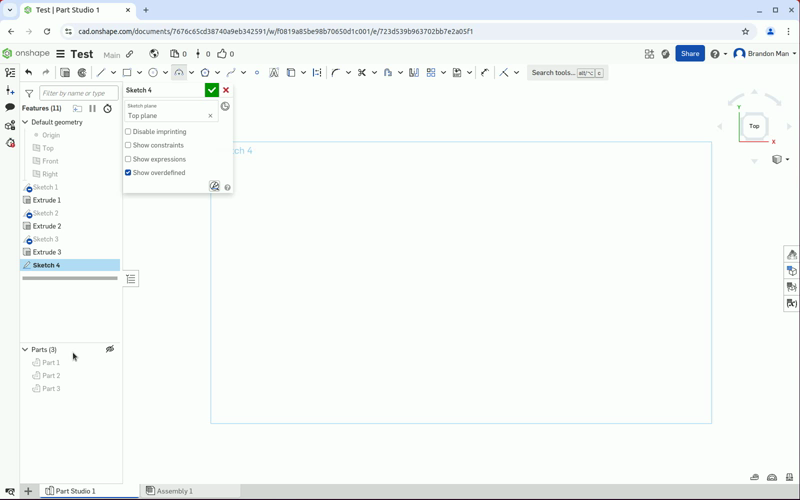
key_down(shift)
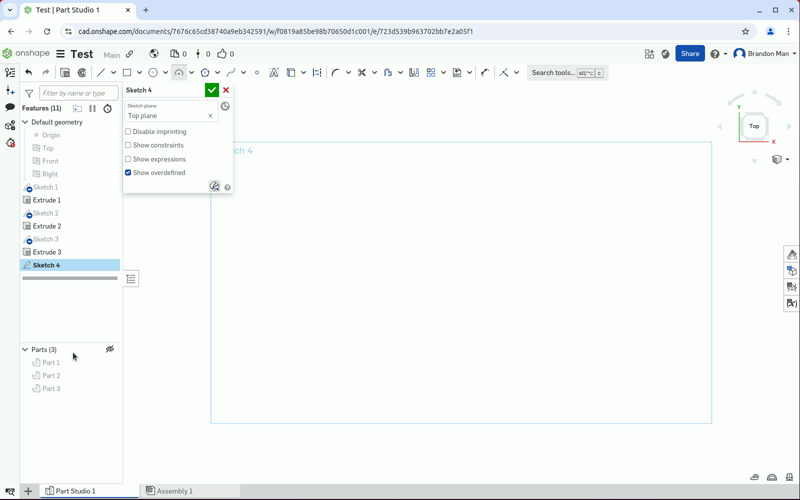
mouse_move(522, 321)
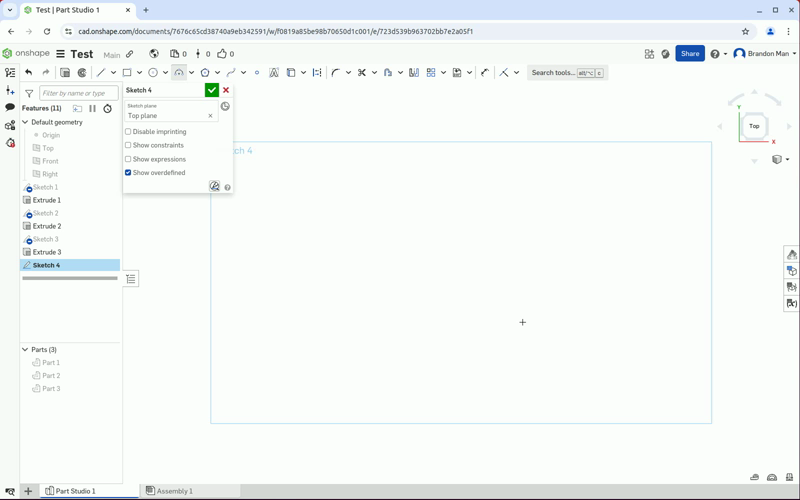
click(522, 321)
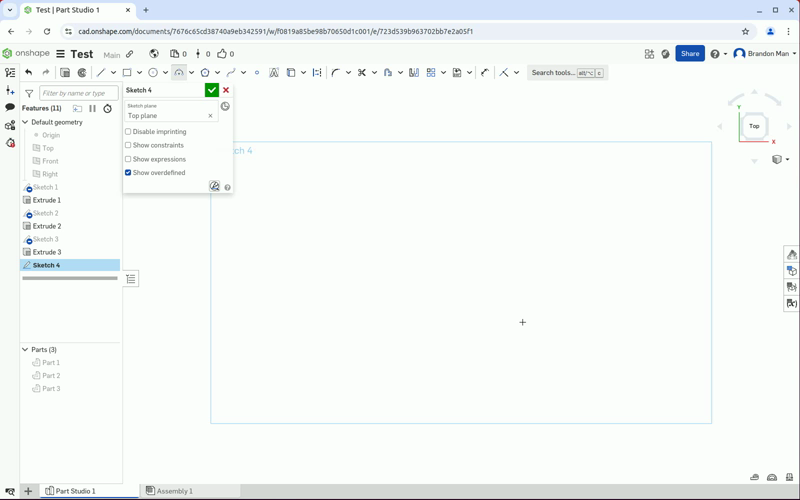
key_up(shift)
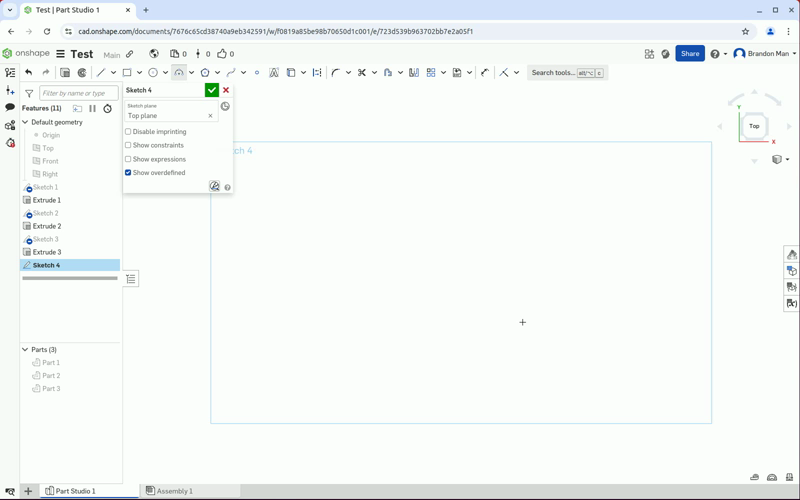
key_down(shift)
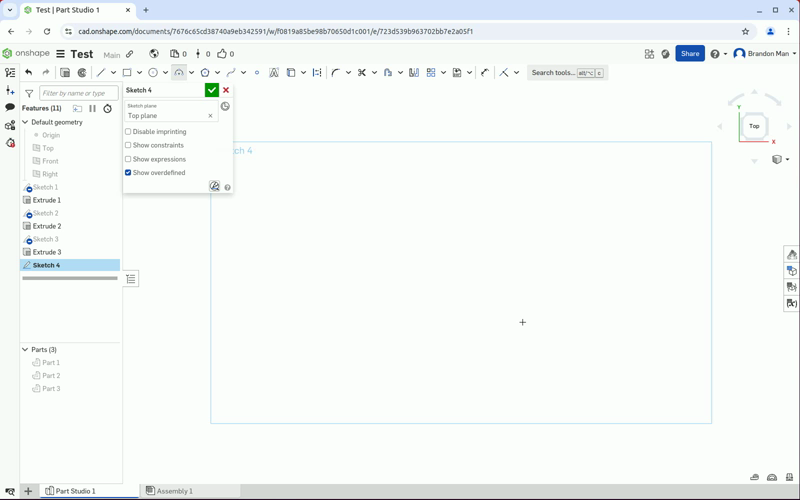
mouse_move(522, 244)
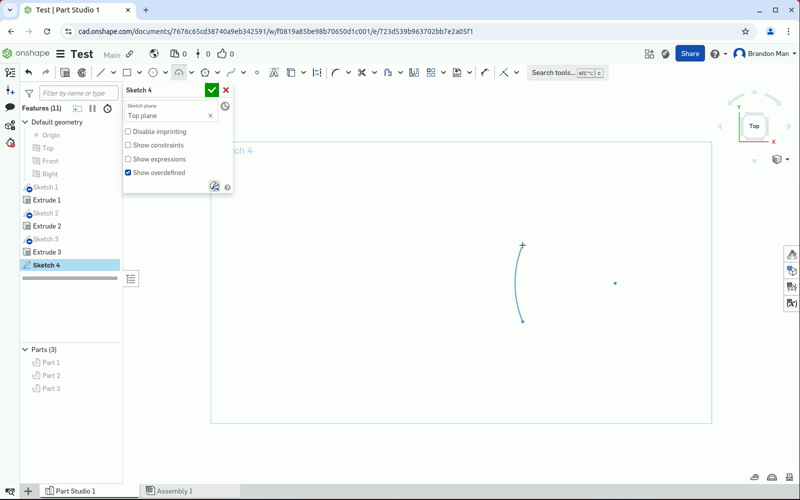
click(522, 244)
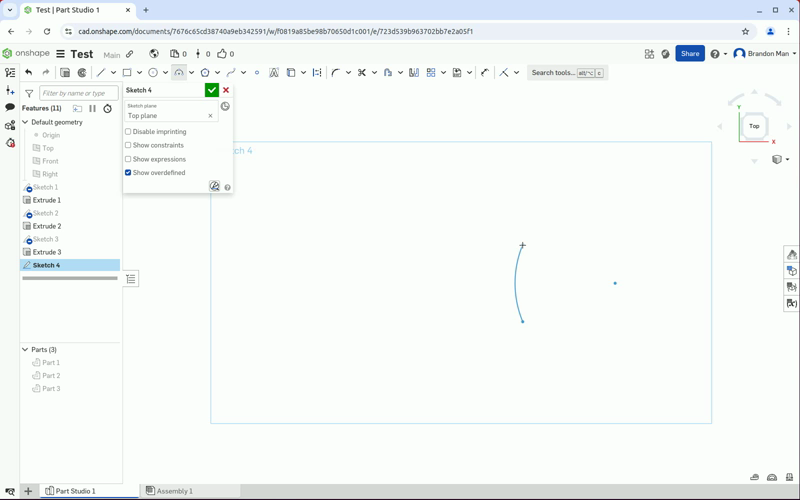
mouse_move(568, 283)
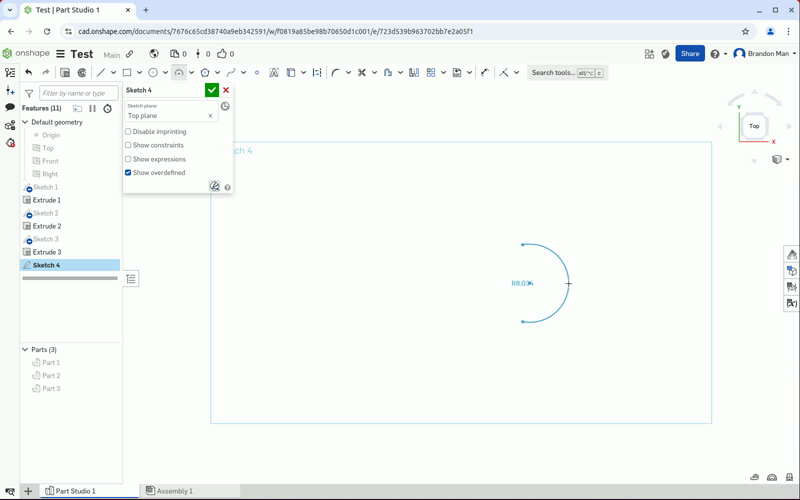
click(568, 283)
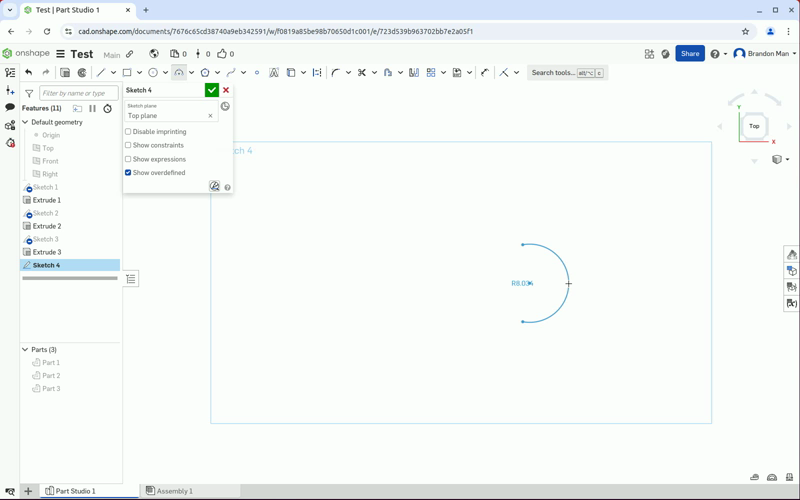
key_up(shift)
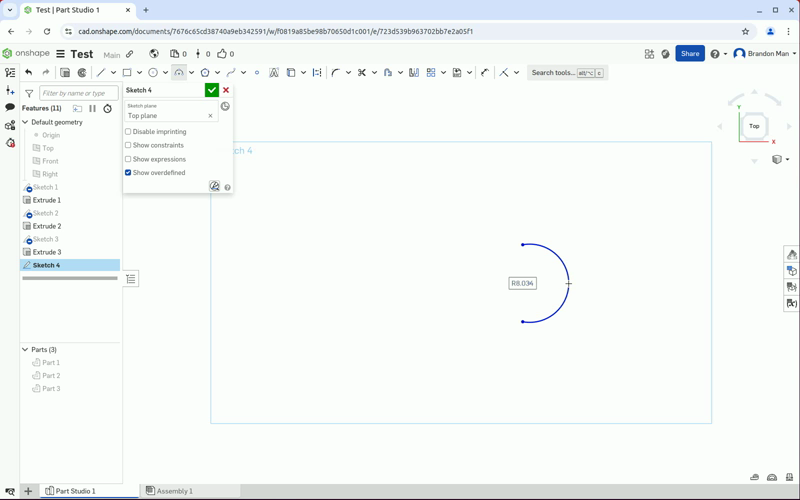
mouse_move(522, 244)
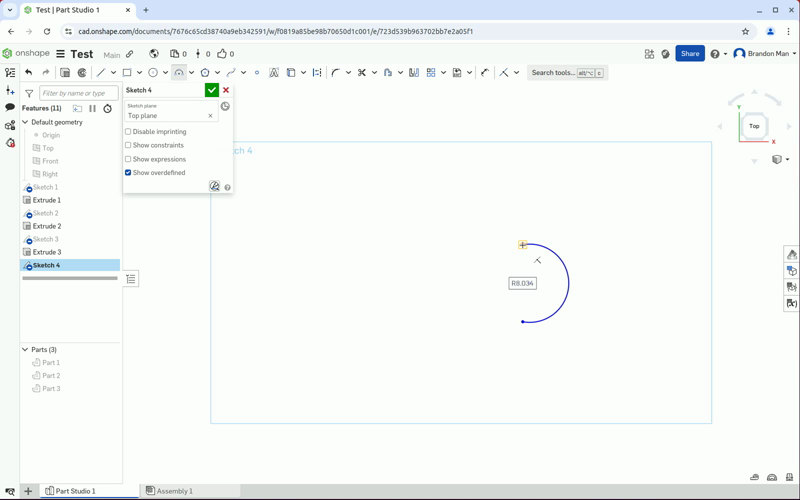
click(522, 244)
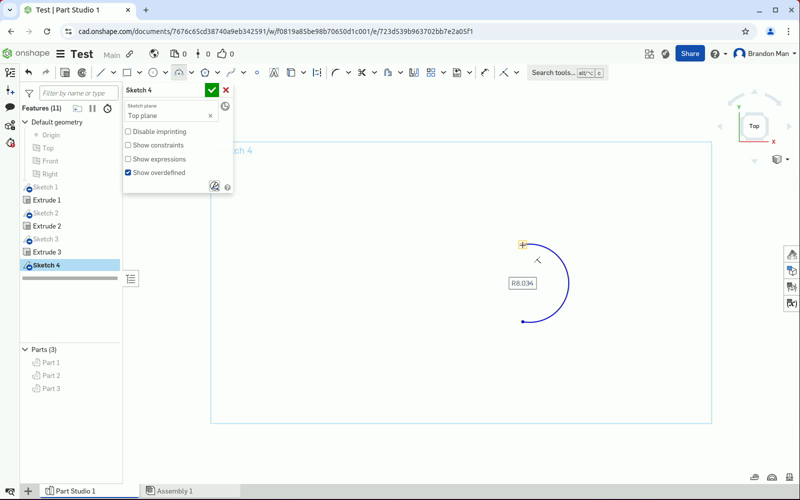
mouse_move(522, 321)
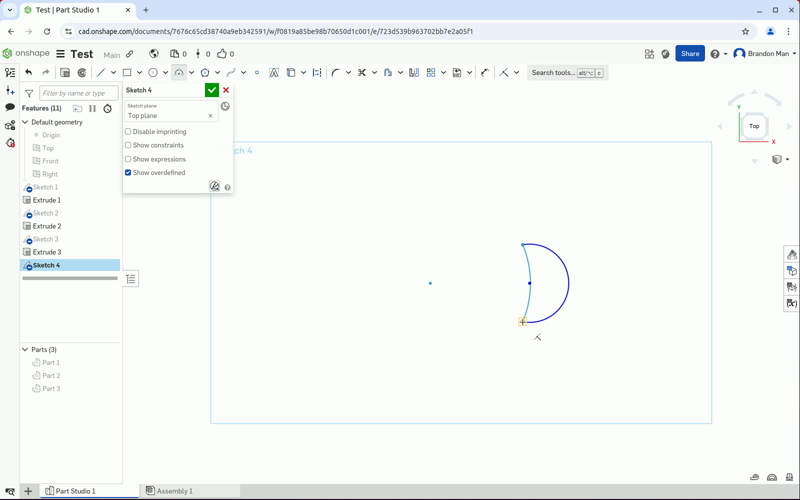
click(522, 321)
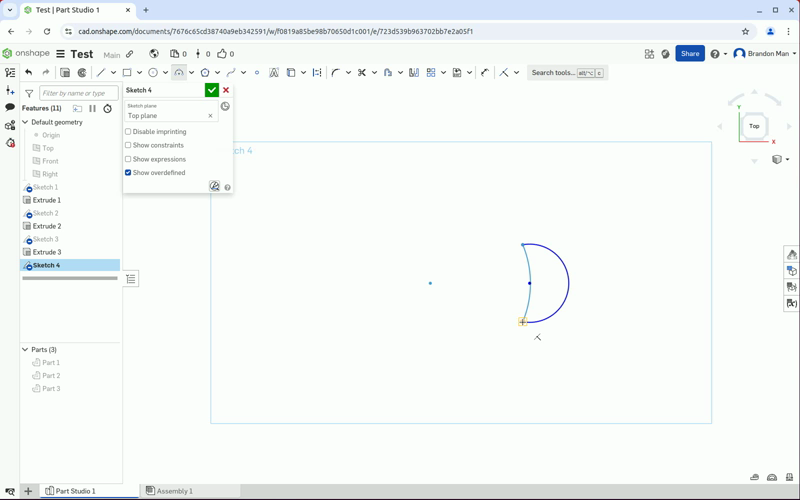
key_down(shift)
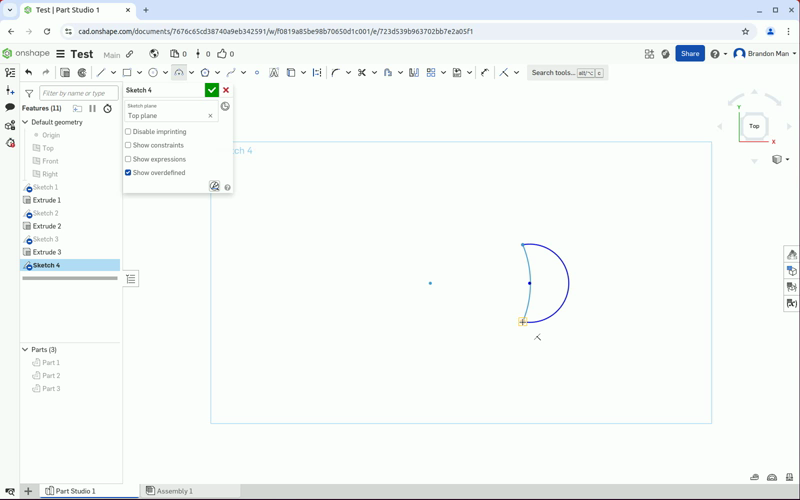
mouse_move(533, 283)
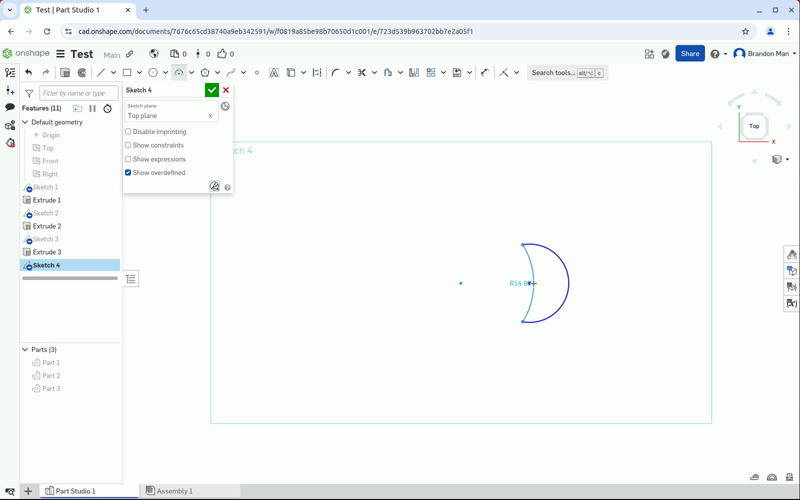
scroll(6)
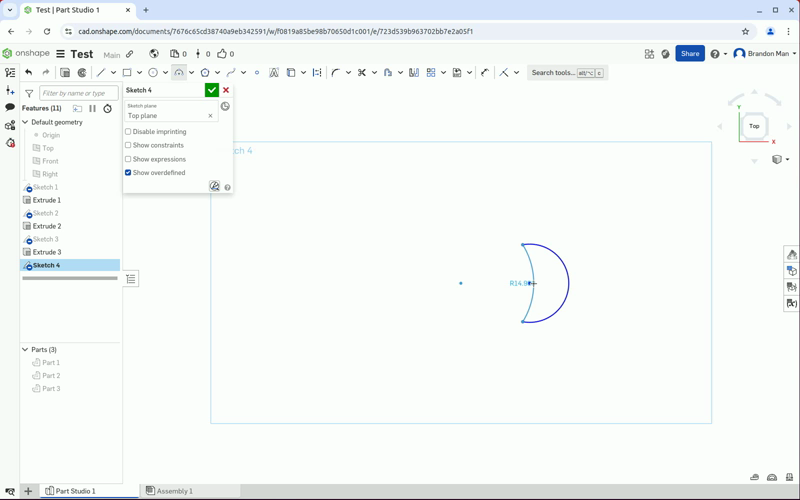
scroll(6)
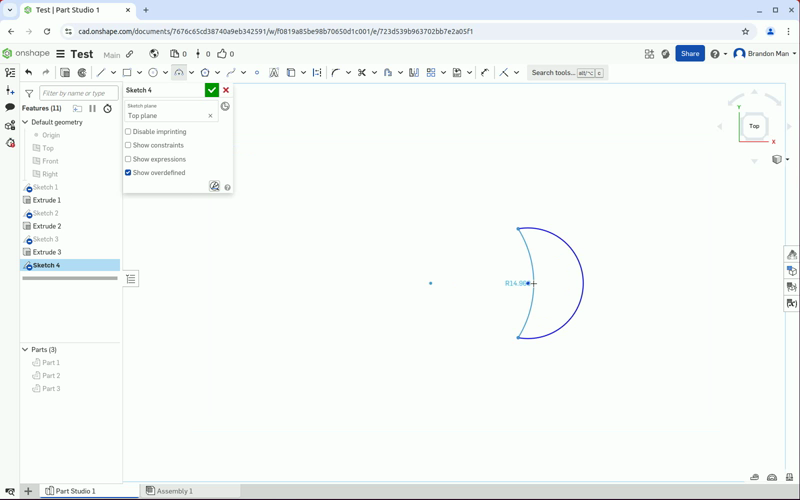
scroll(6)
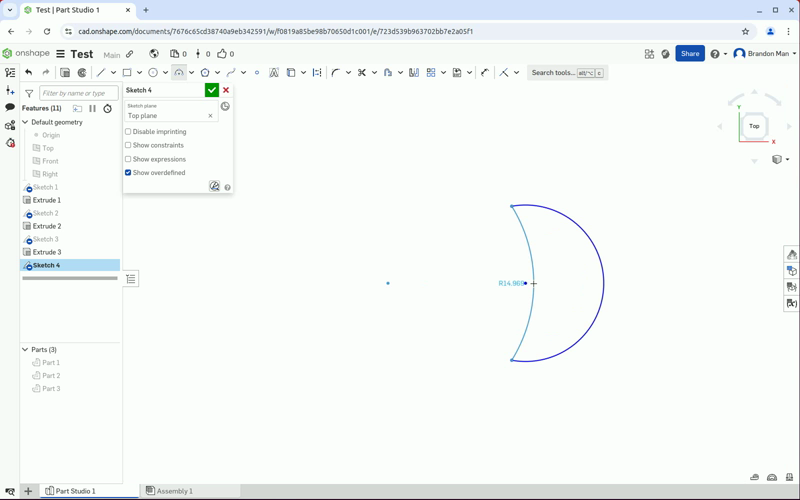
scroll(6)
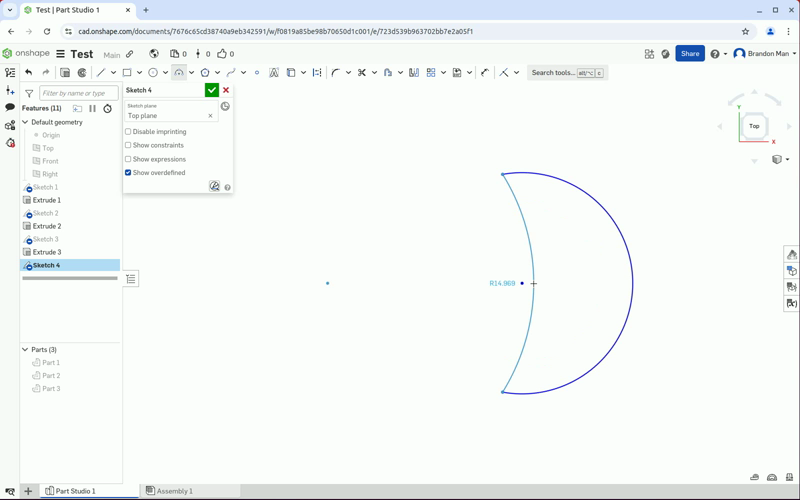
scroll(6)
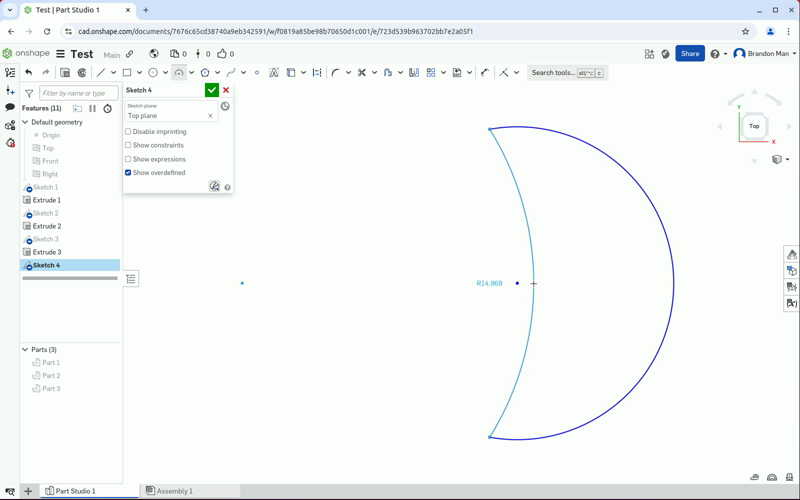
scroll(6)
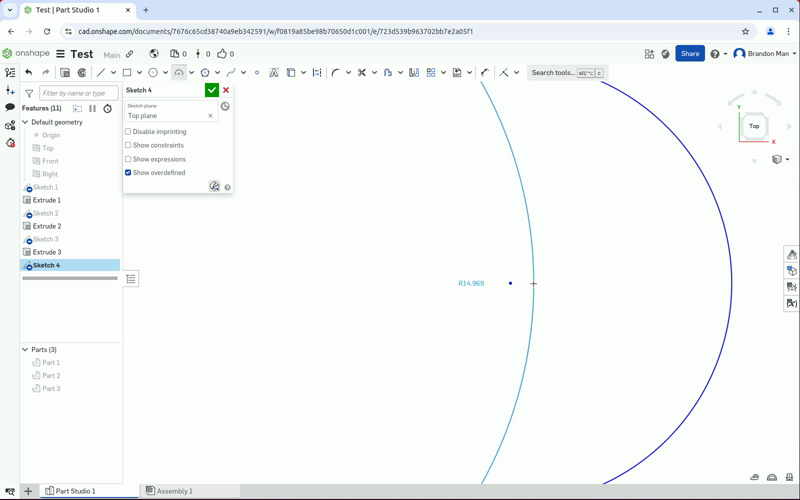
scroll(6)
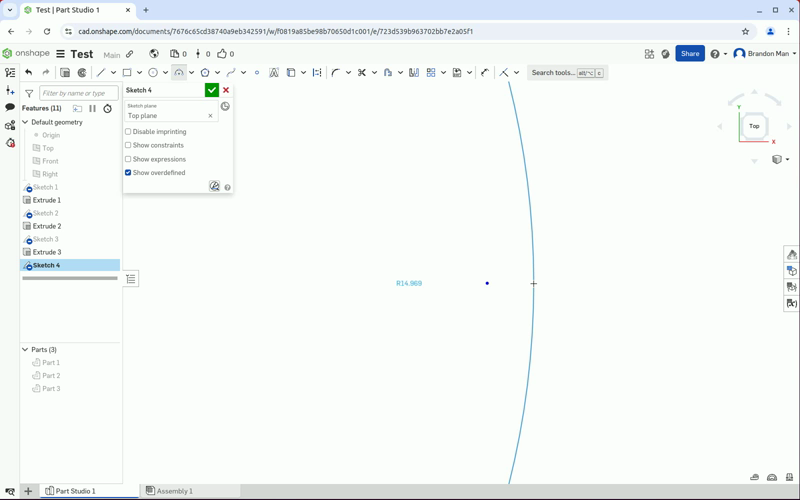
click(533, 283)
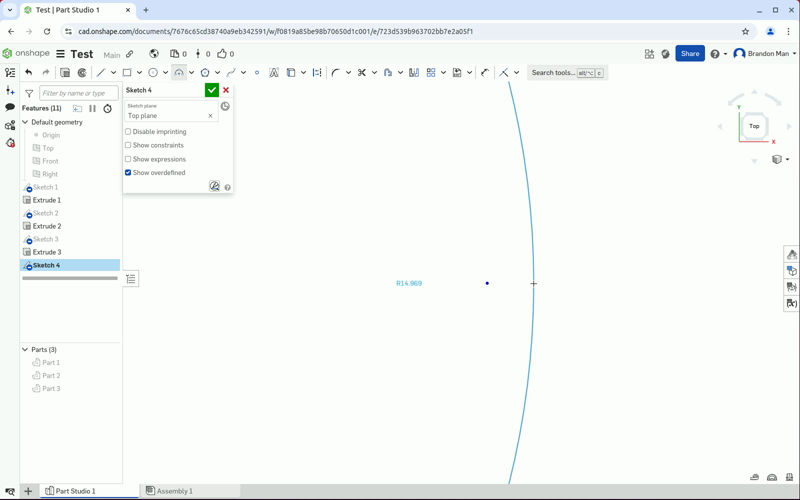
scroll(-6)
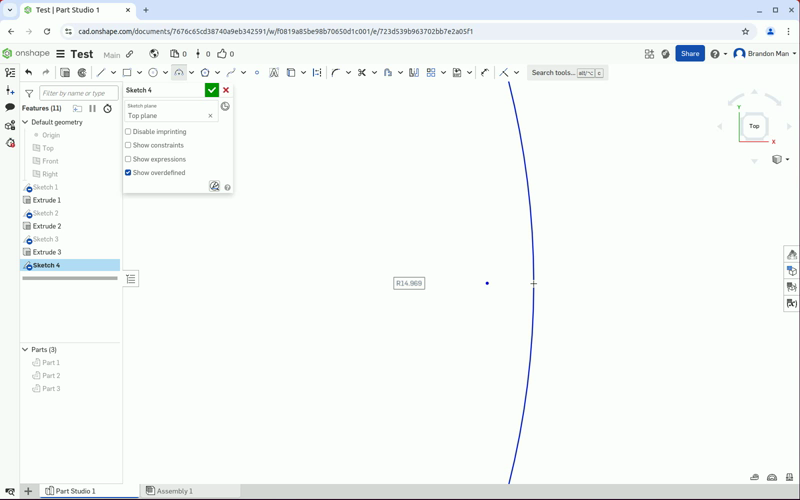
scroll(-6)
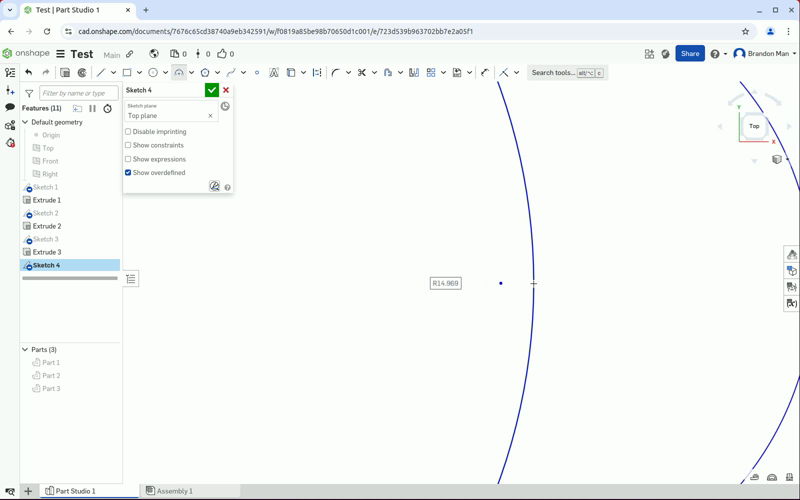
scroll(-6)
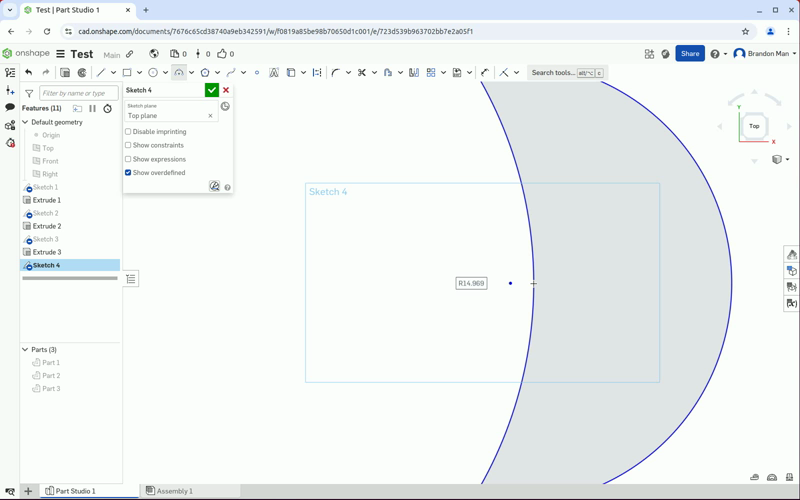
scroll(-6)
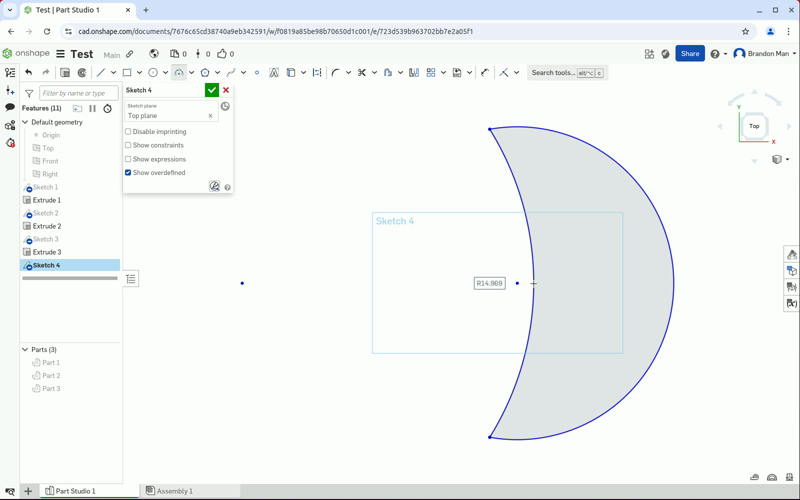
scroll(-6)
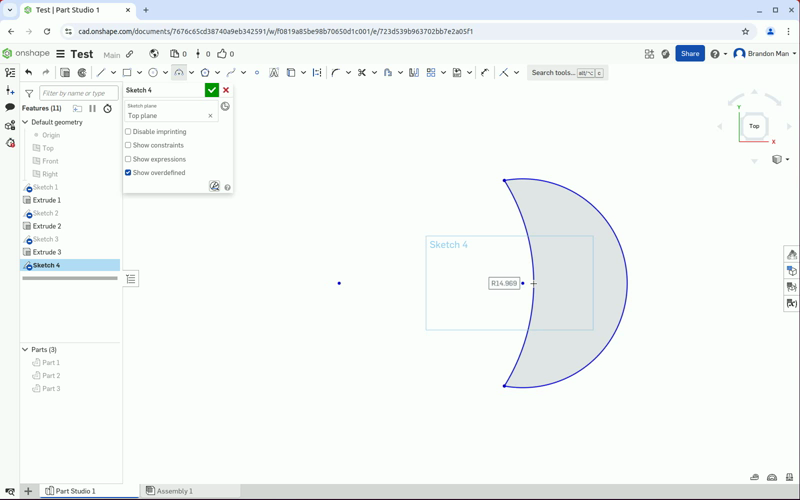
scroll(-6)
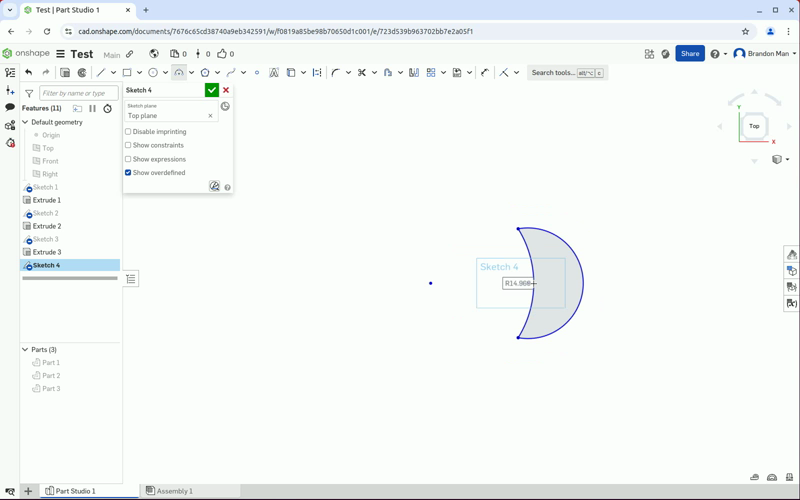
scroll(-6)
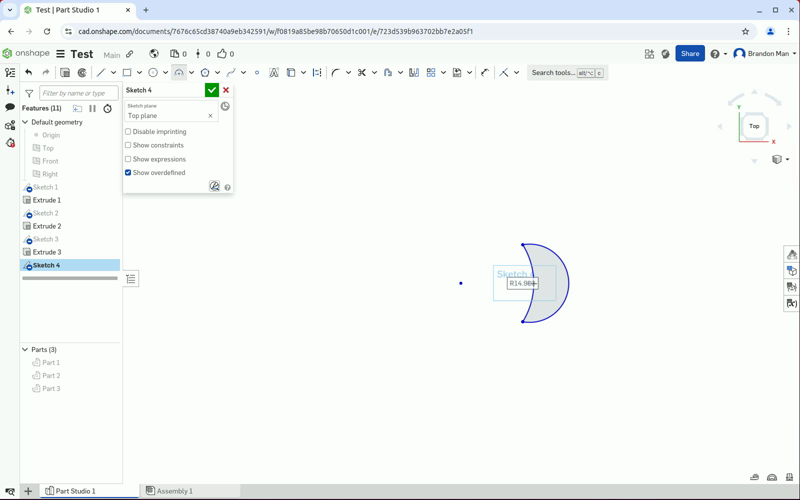
key_up(shift)
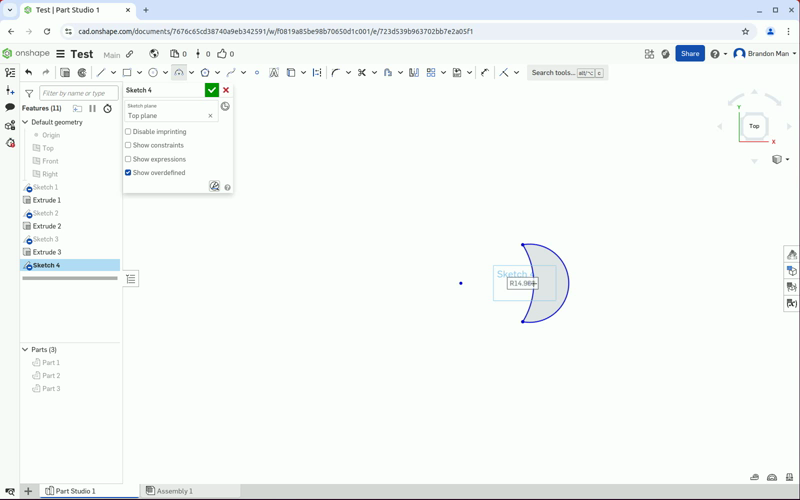
key(esc)
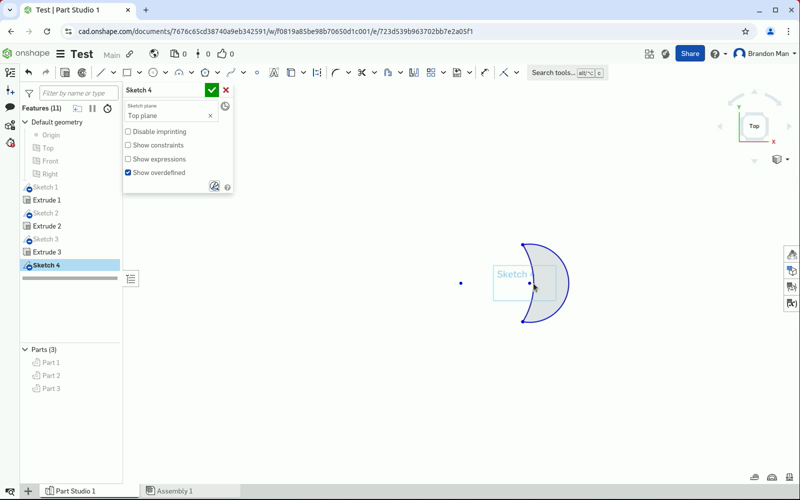
mouse_move(542, 281)
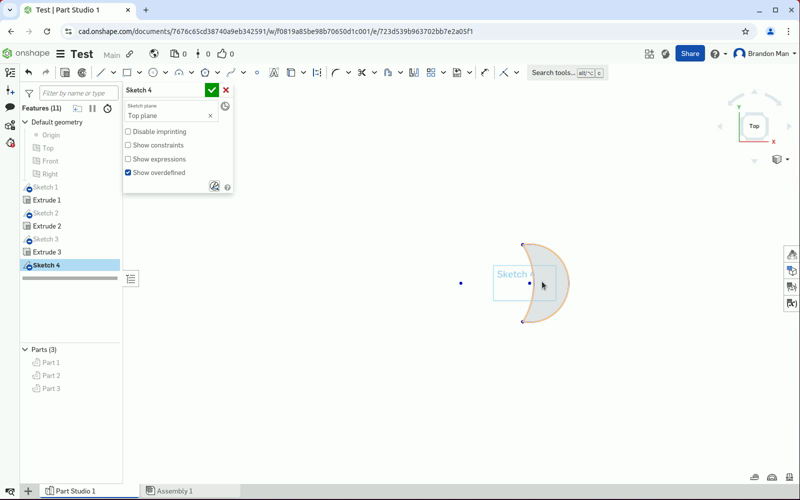
click(542, 281)
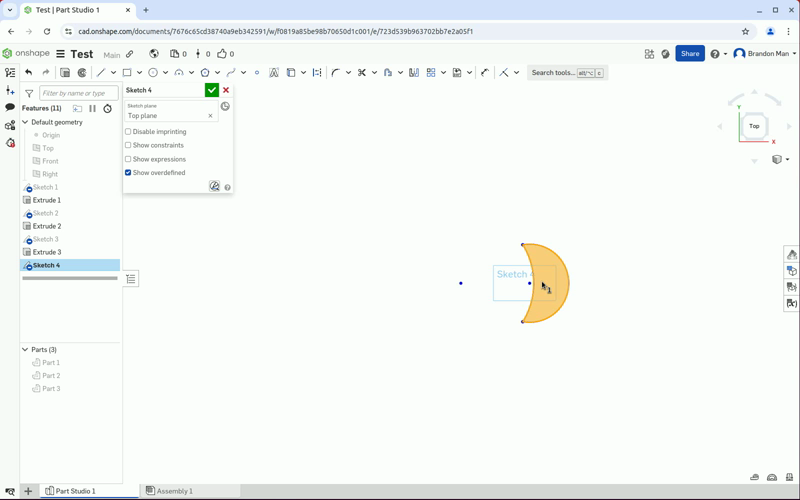
mouse_move(73, 352)
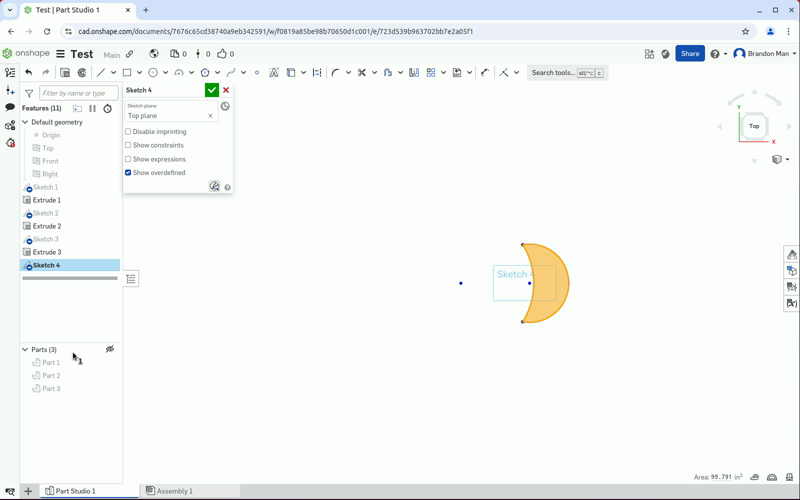
key(shift+y)
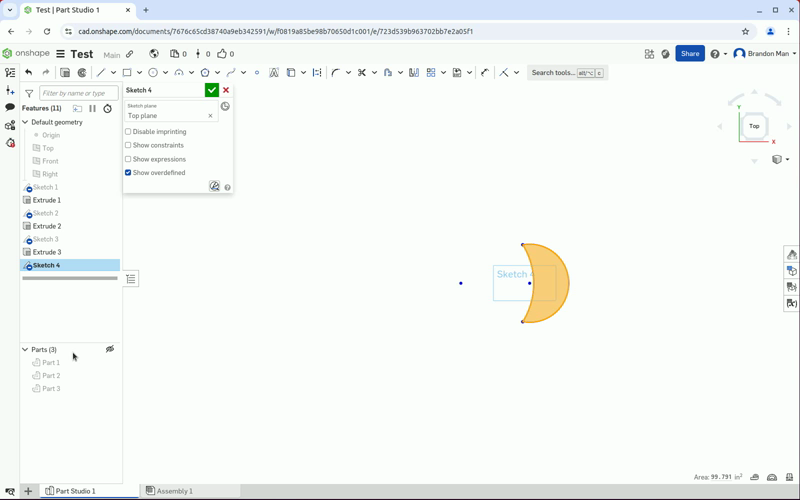
key(shift+e)
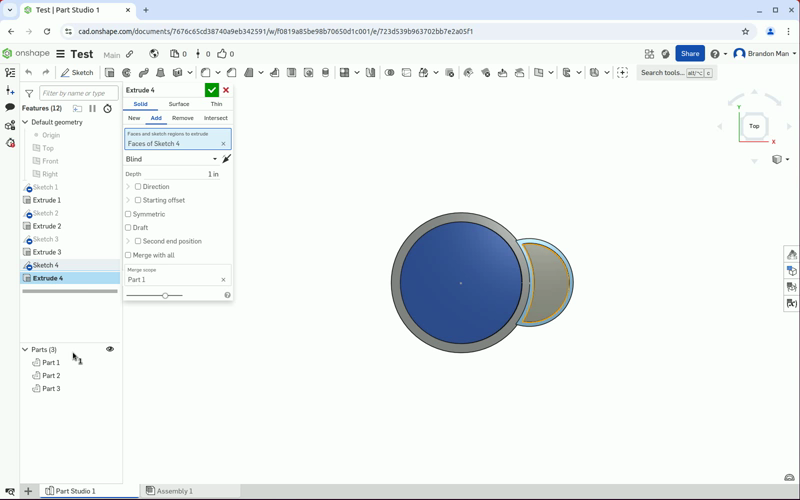
mouse_move(143, 106)
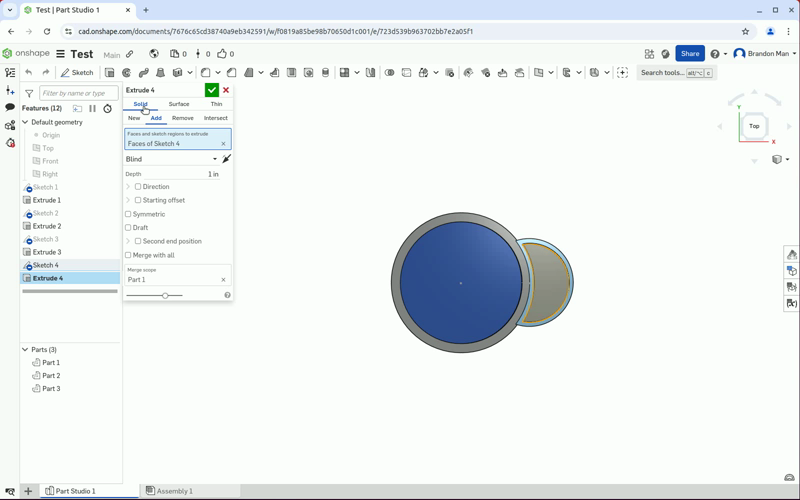
click(143, 106)
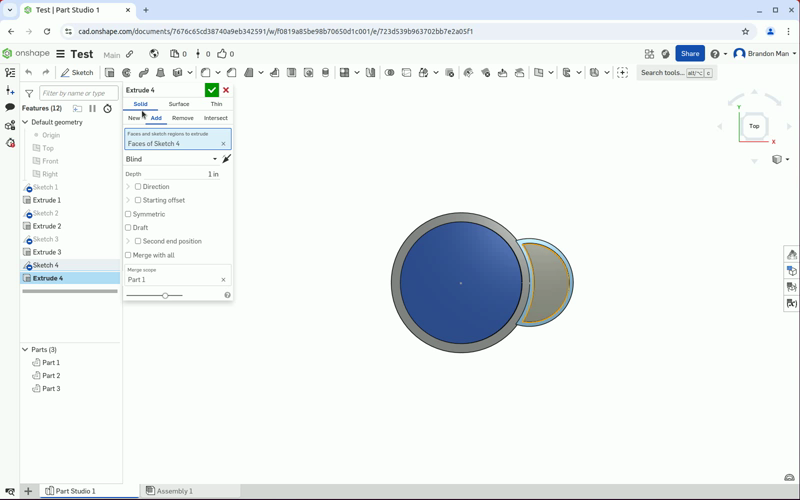
mouse_move(137, 120)
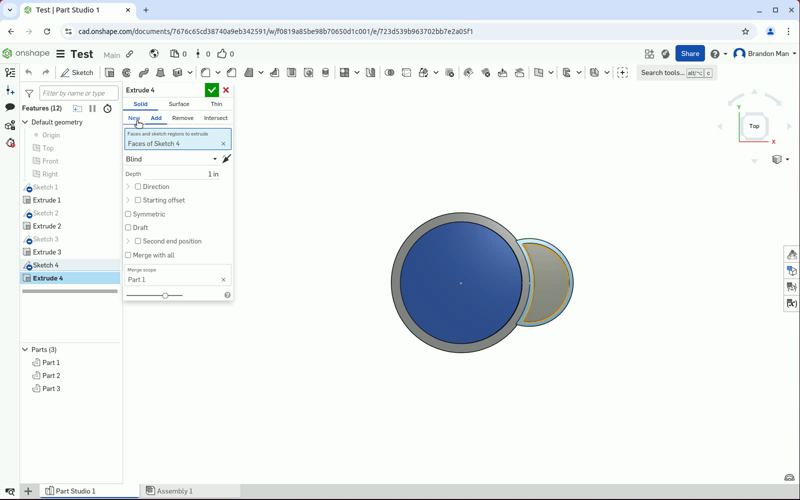
click(137, 120)
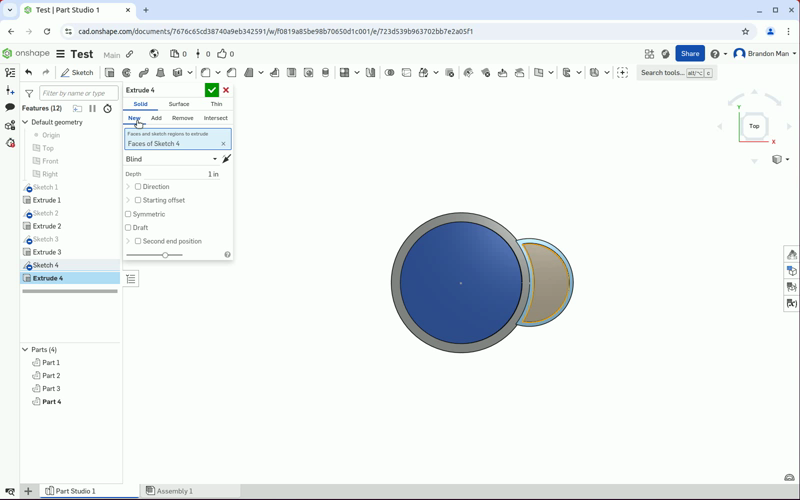
key(tab, 4)
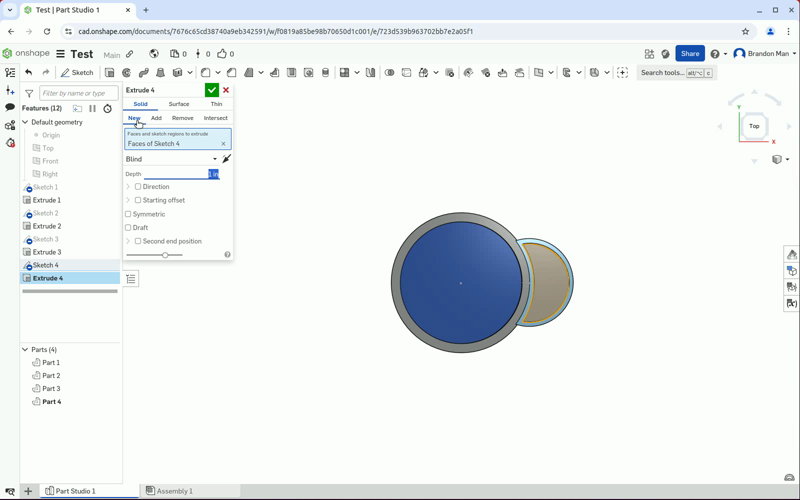
text(0.963)
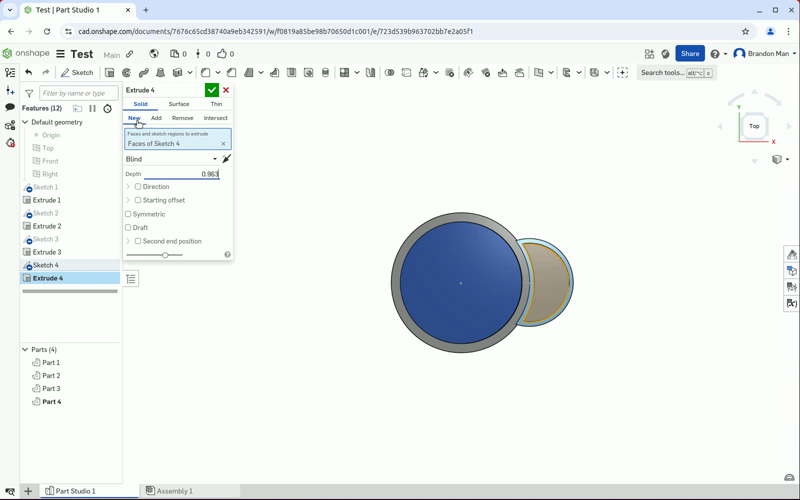
key(enter)
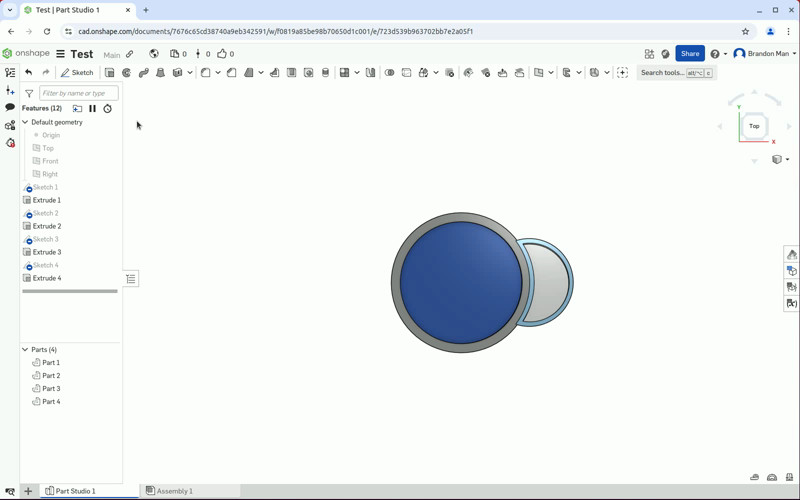
key(shift+h)
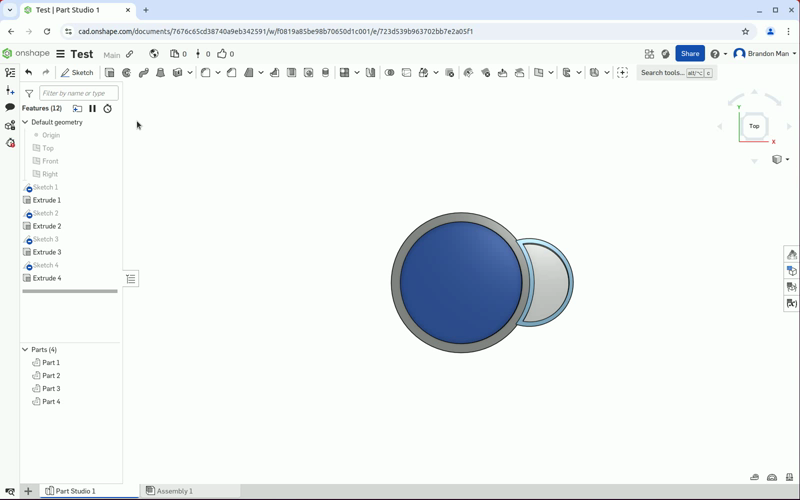
key(shift+h)
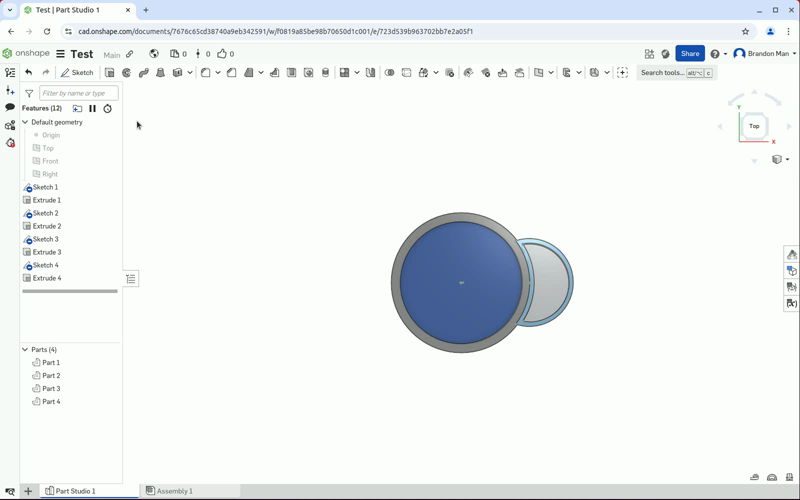
key(shift+7)
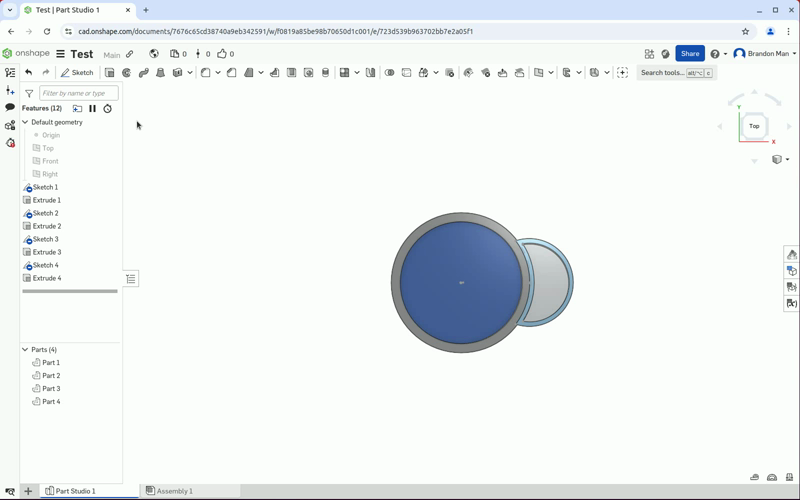
key(up, 3)
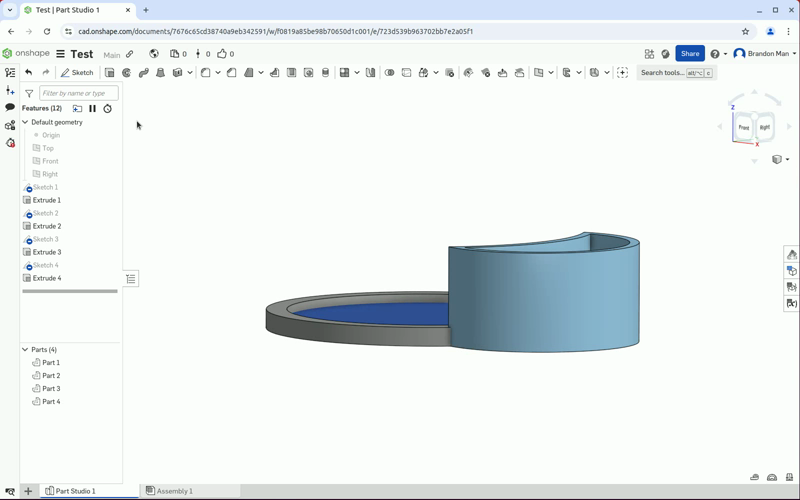
key(left, 3)
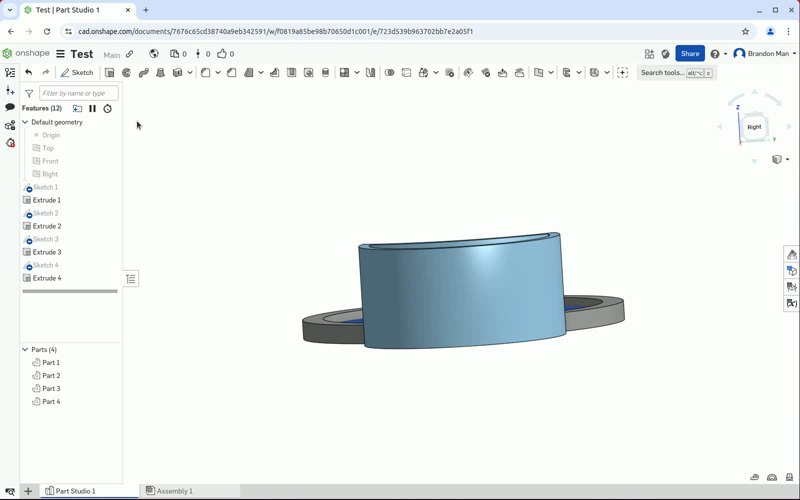
key(right, 3)
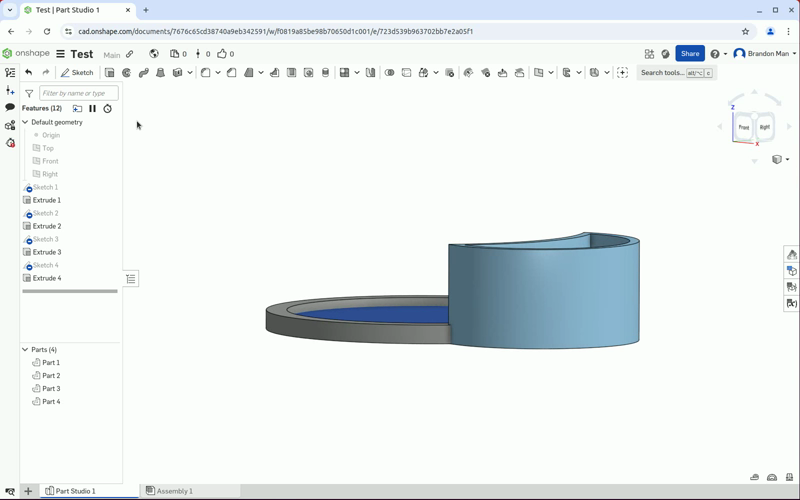
key(down, 3)
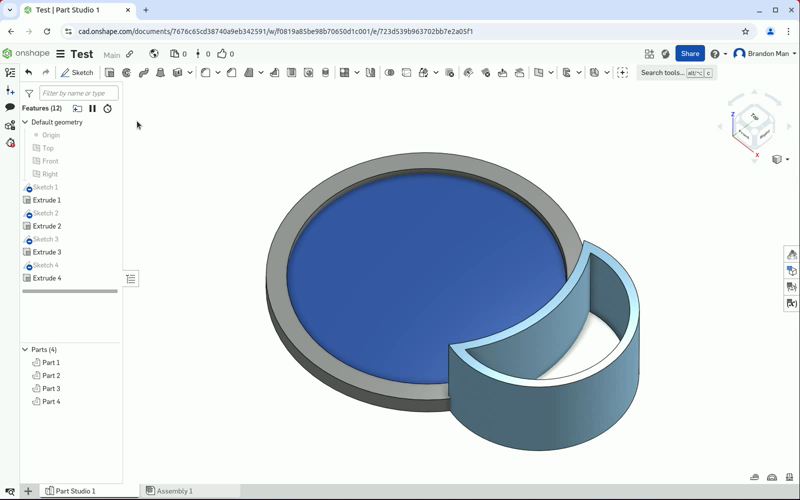
mouse_move(73, 189)
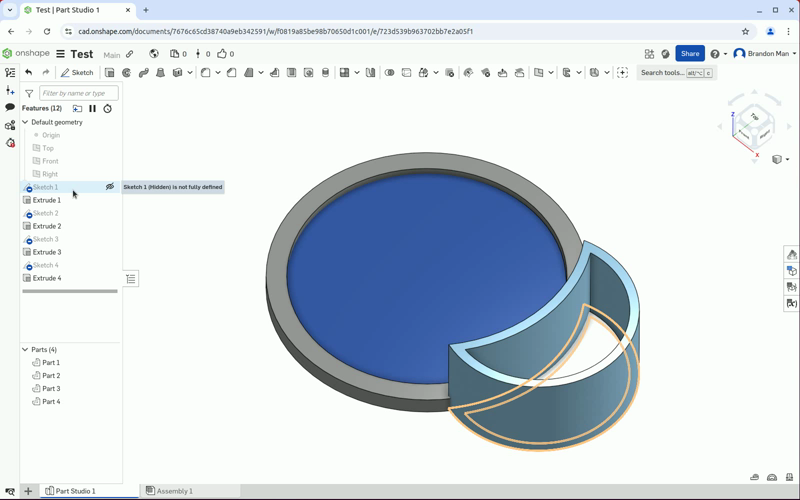
click(73, 189)